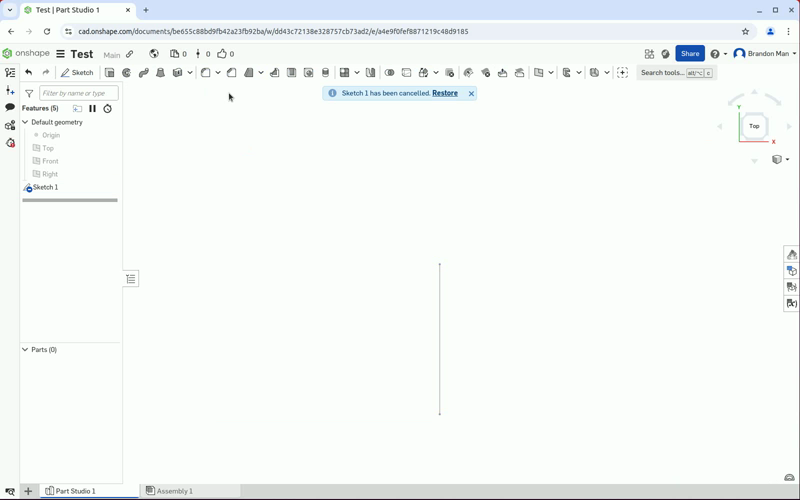
key(shift+h)
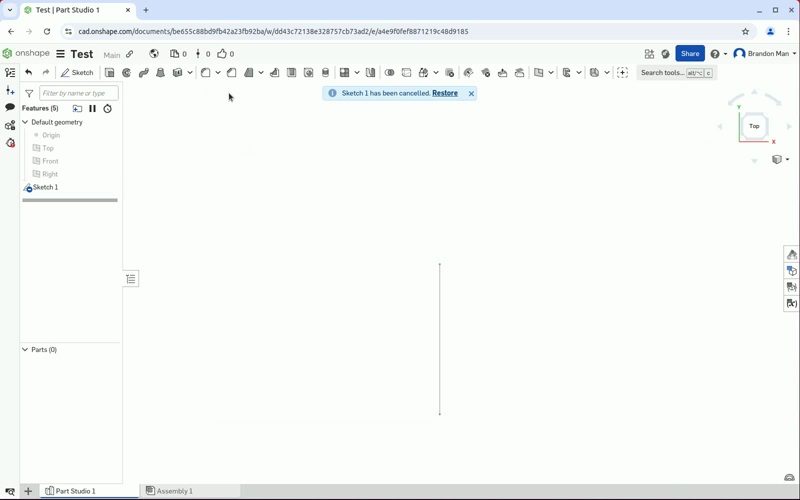
key(shift+s)
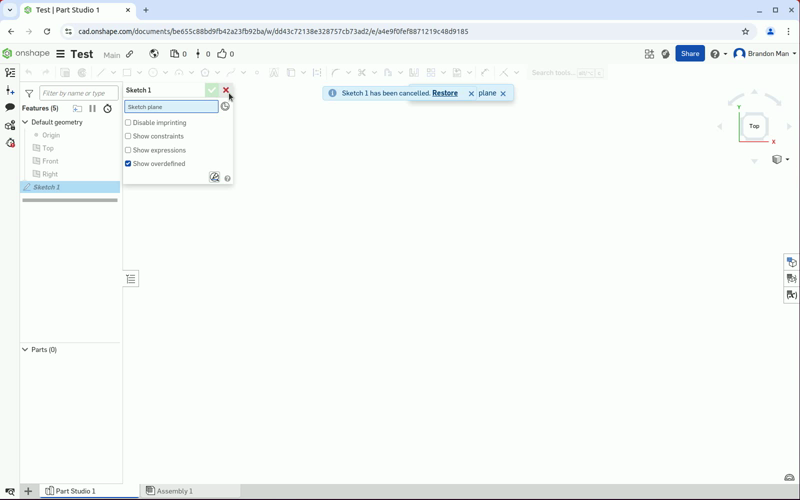
mouse_move(73, 150)
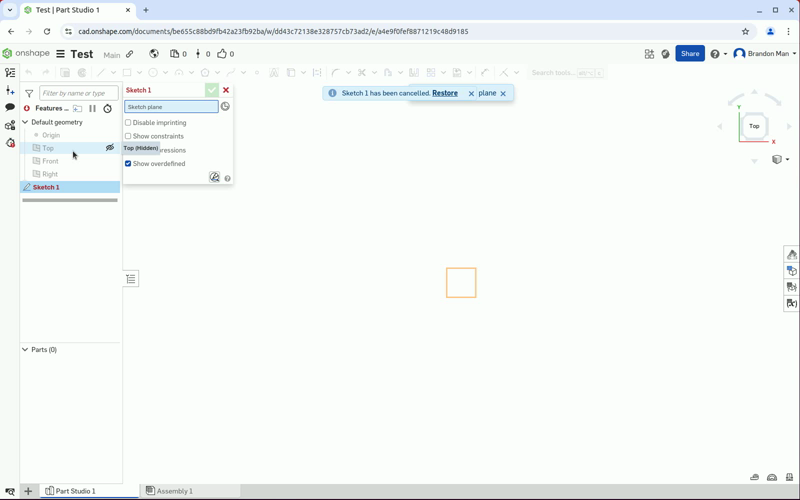
click(73, 150)
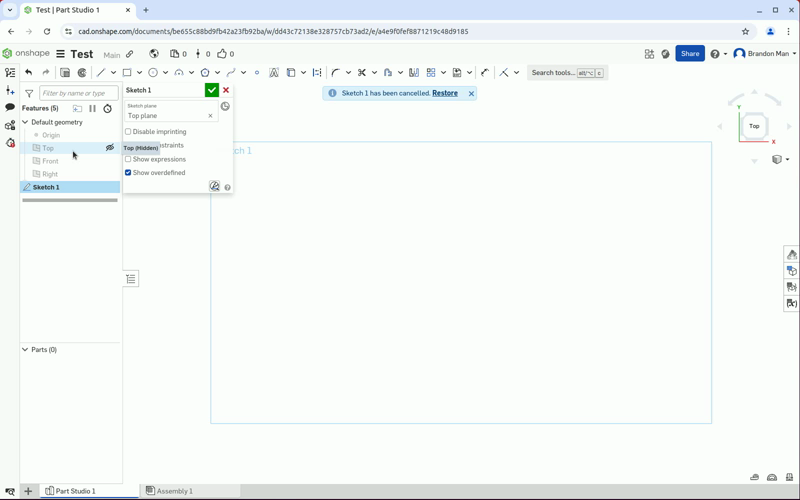
mouse_move(73, 352)
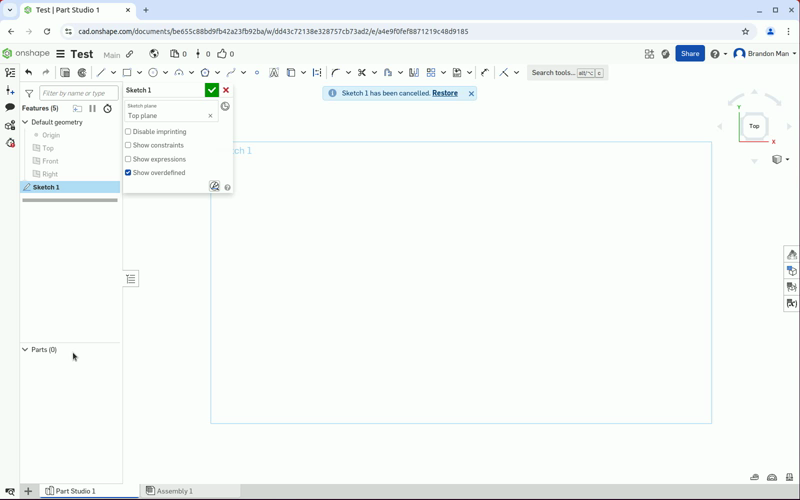
key(y)
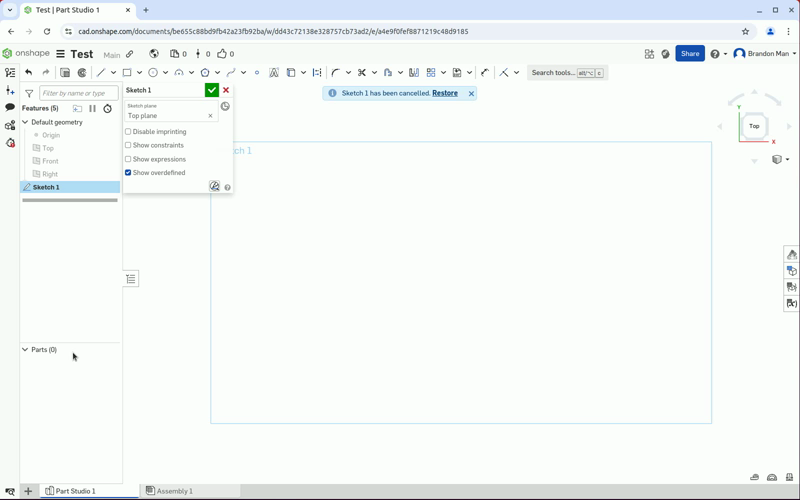
key(l)
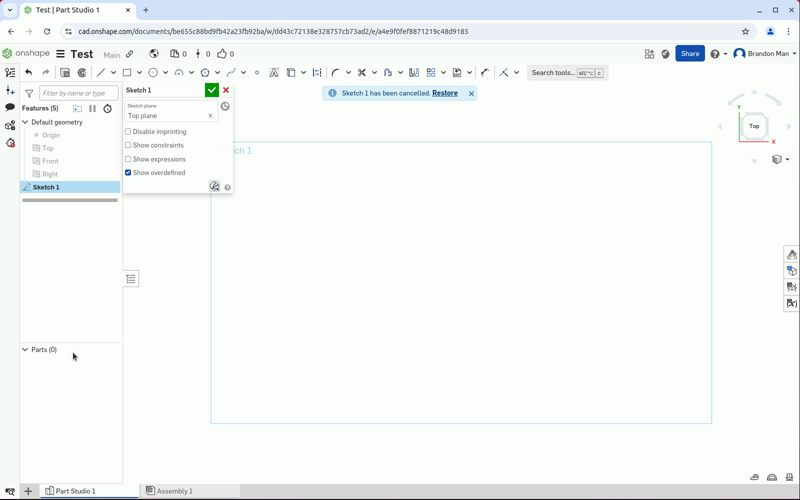
key_down(shift)
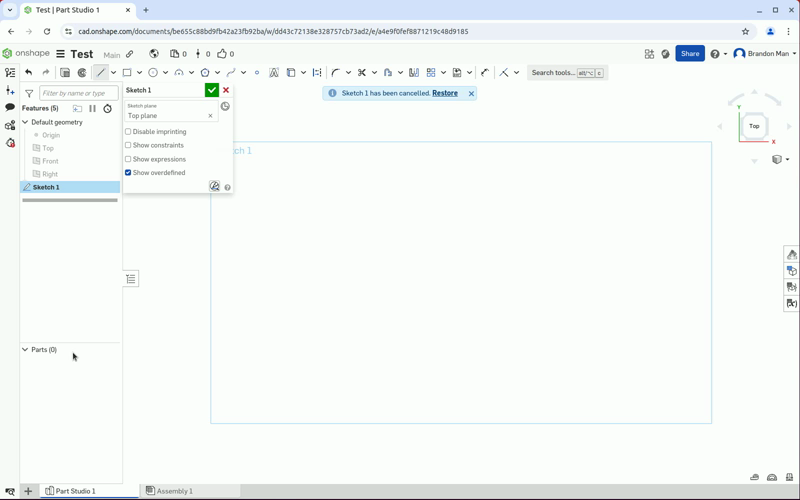
mouse_move(453, 282)
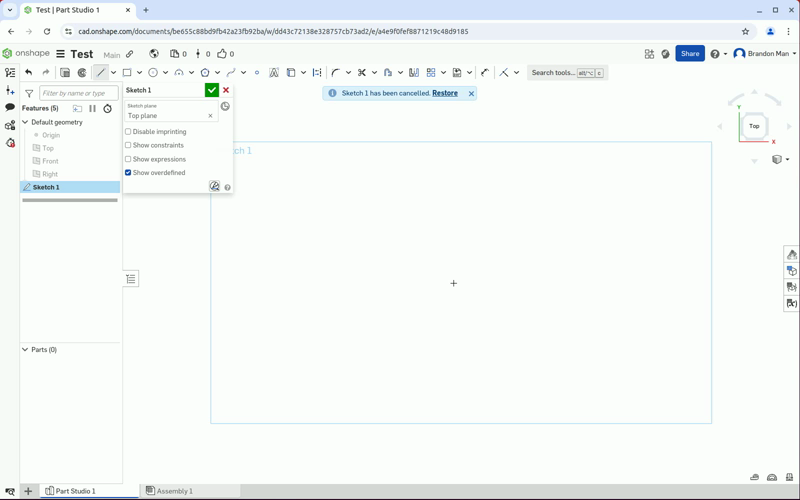
click(453, 282)
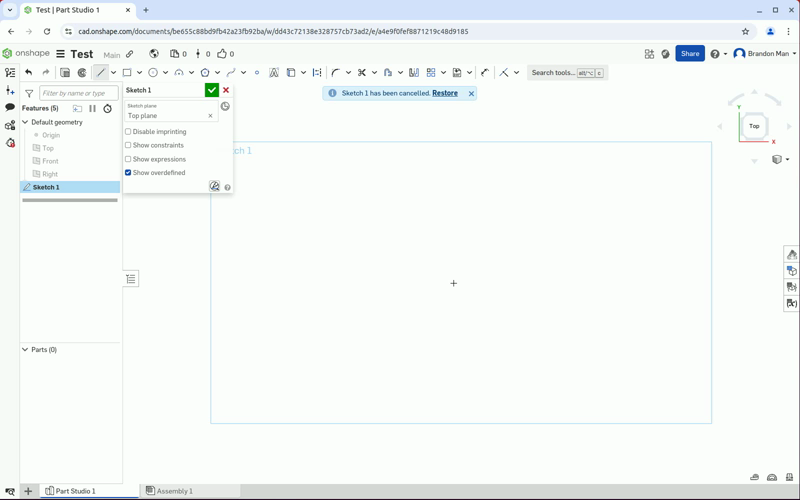
key_up(shift)
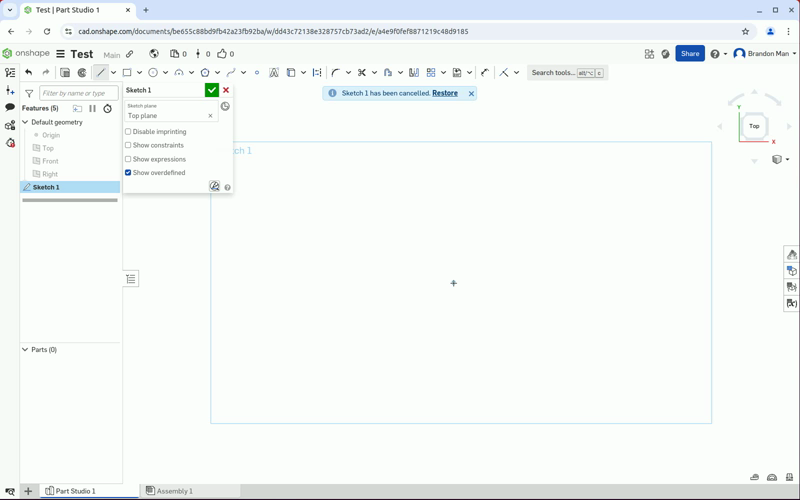
key_down(shift)
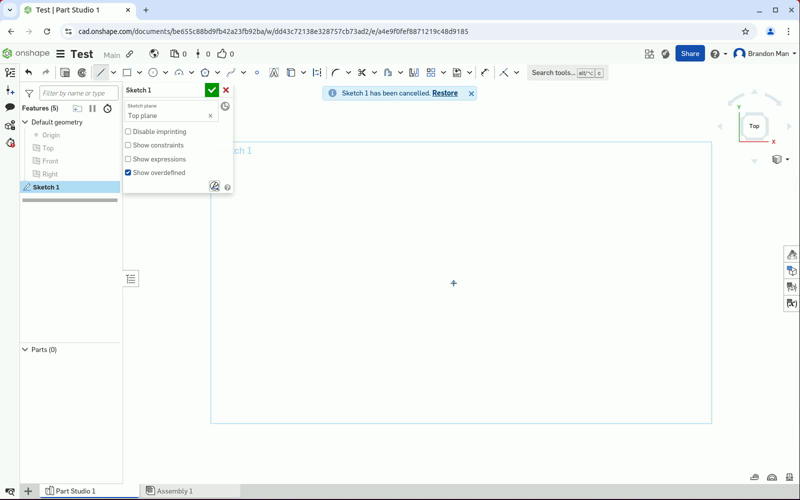
mouse_move(483, 282)
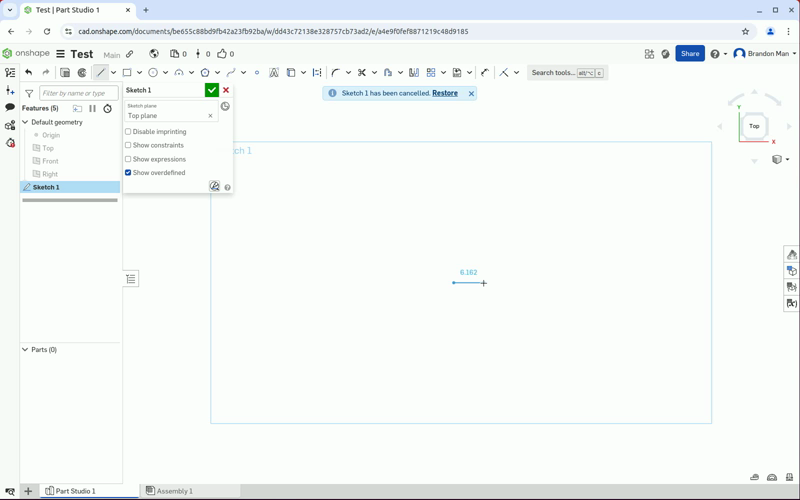
mouse_move(461, 282)
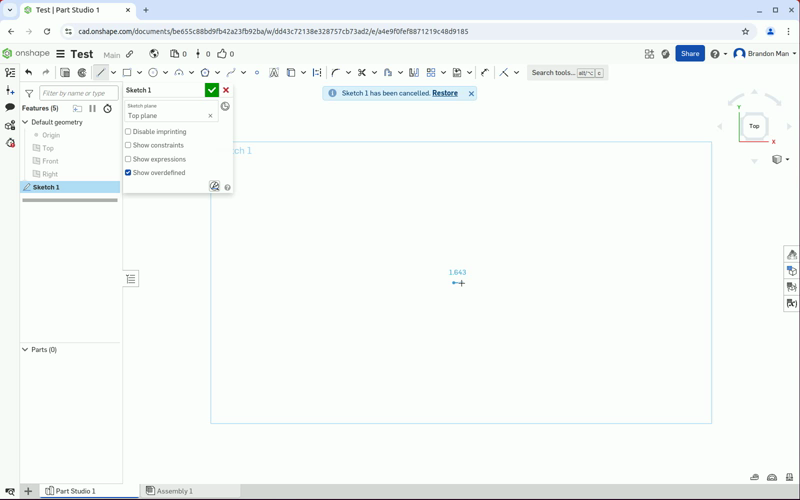
click(461, 282)
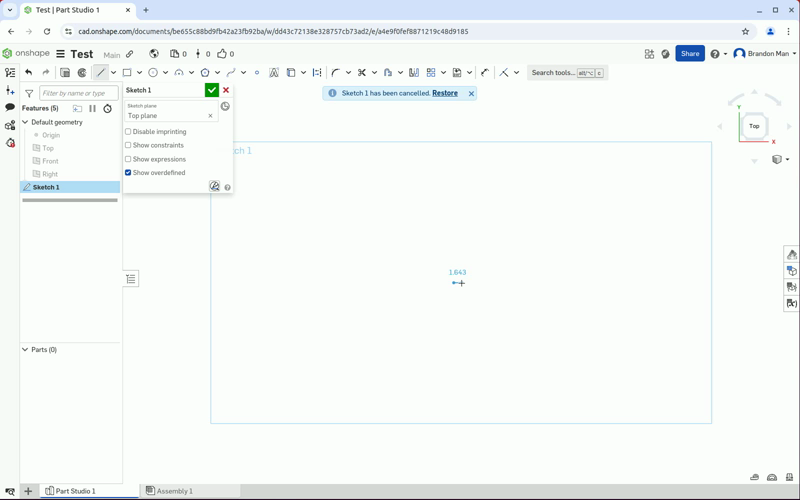
key_up(shift)
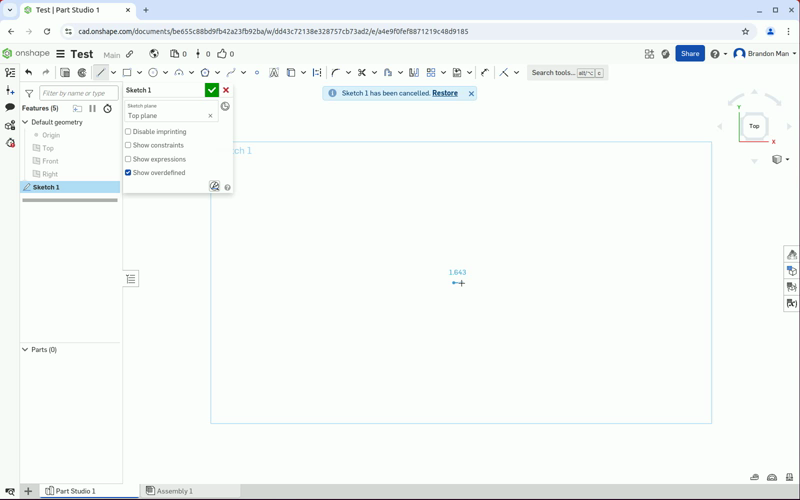
key_down(shift)
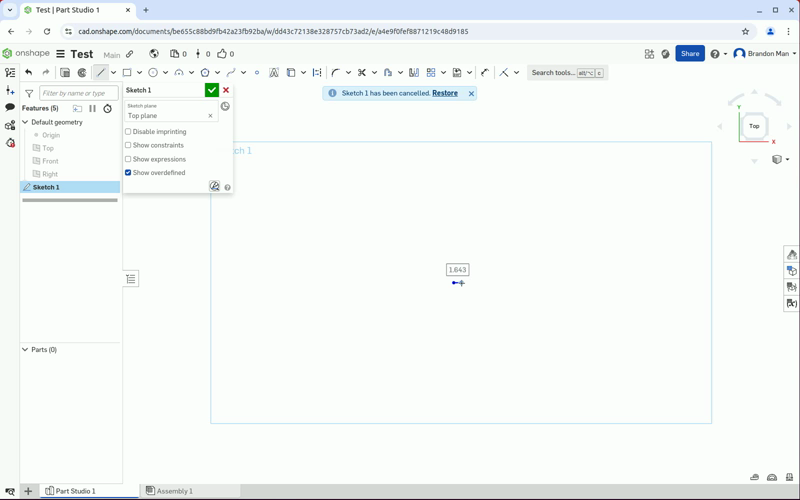
mouse_move(492, 282)
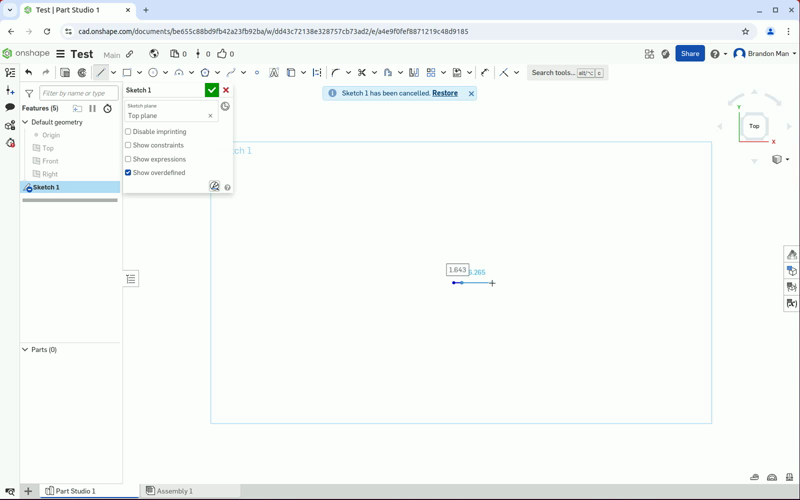
mouse_move(461, 271)
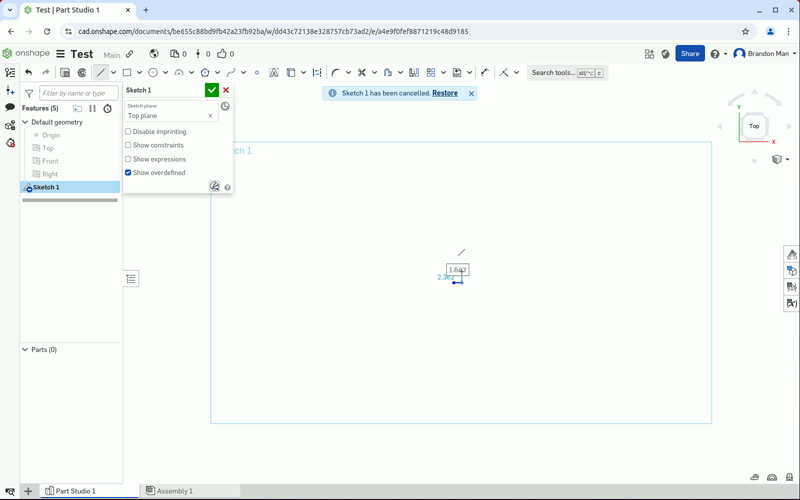
click(461, 271)
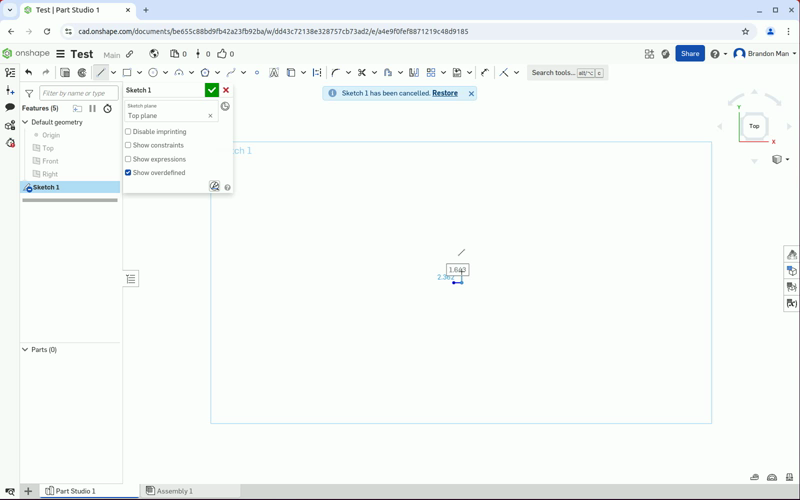
key_up(shift)
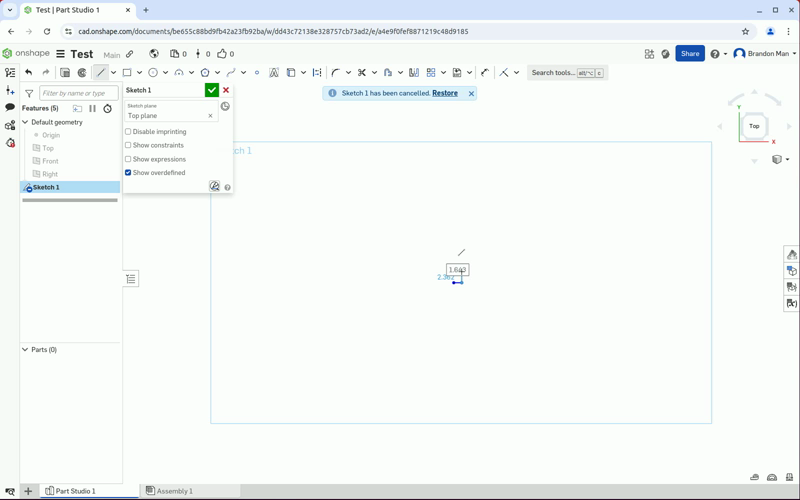
key(esc)
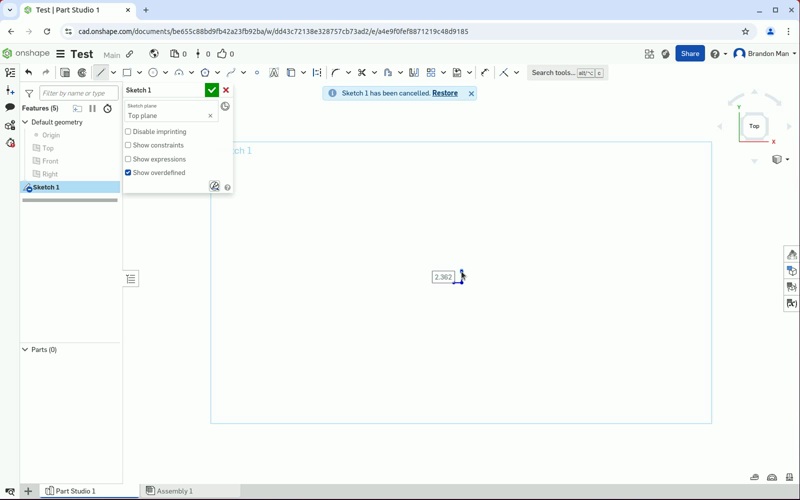
key(a)
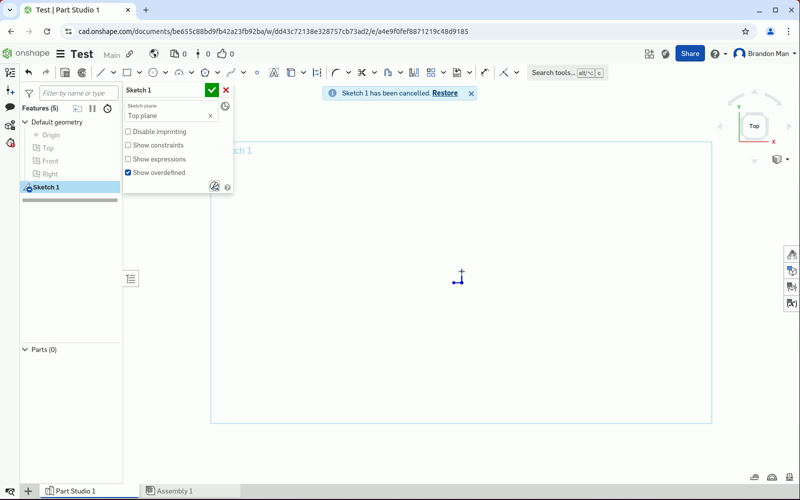
mouse_move(461, 271)
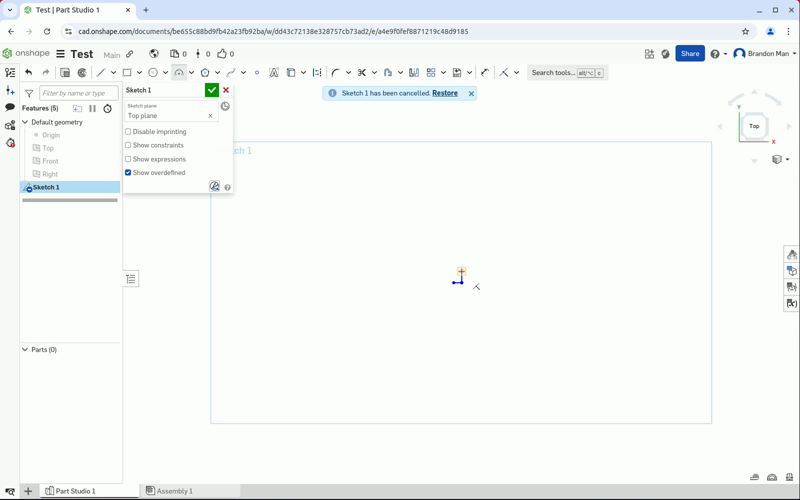
click(461, 271)
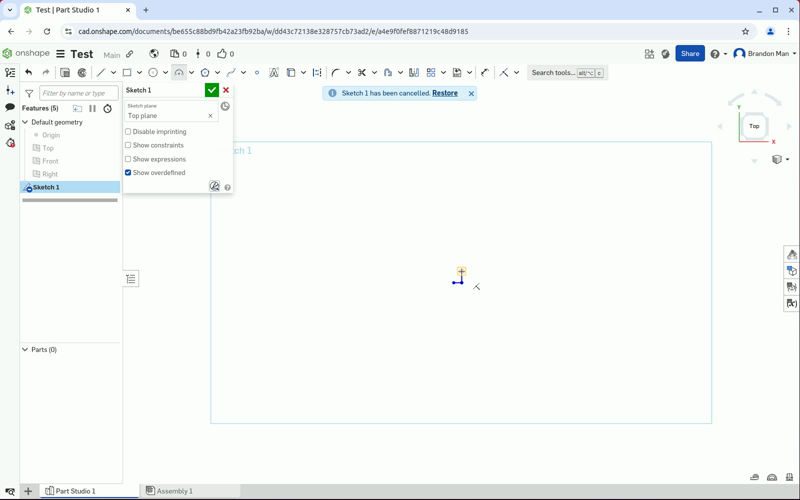
mouse_move(453, 282)
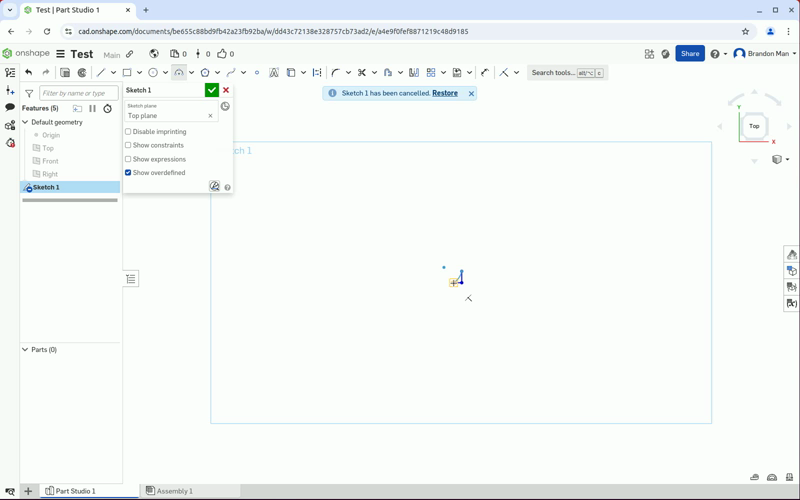
click(453, 282)
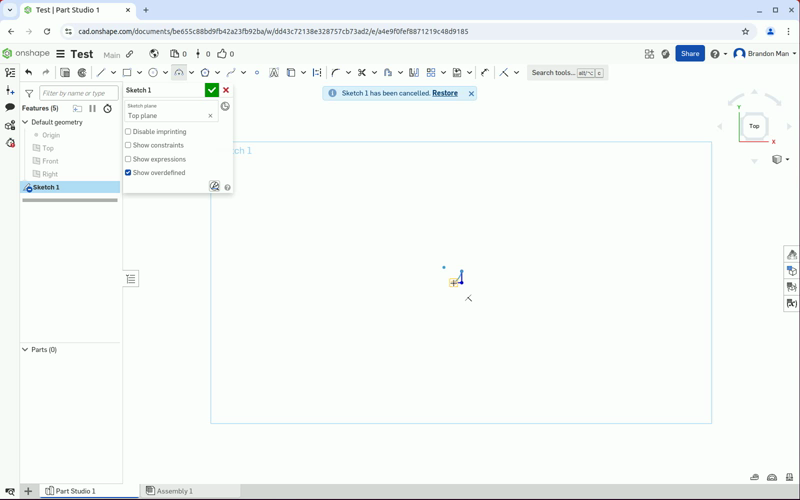
key_down(shift)
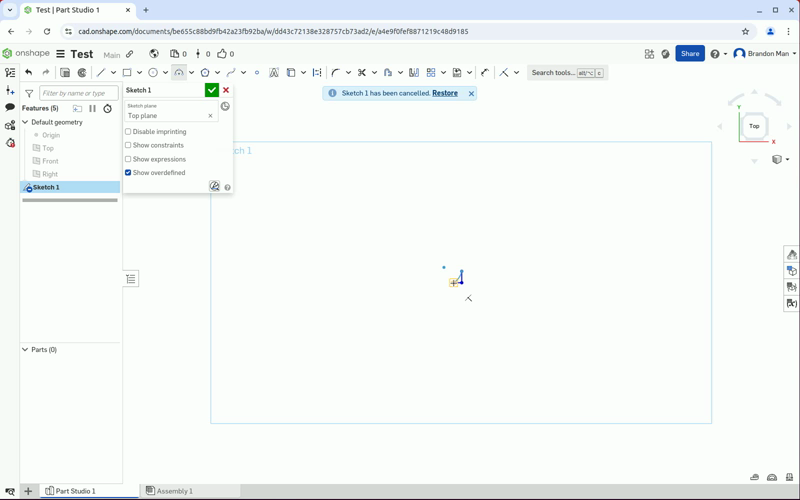
mouse_move(458, 277)
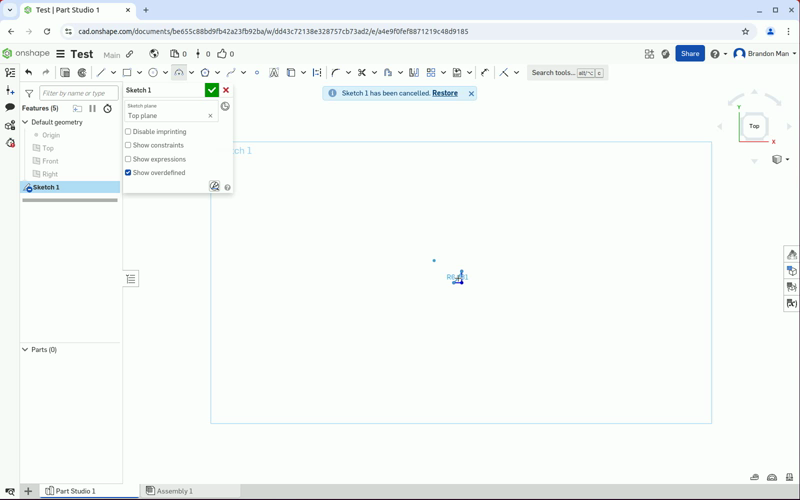
click(458, 277)
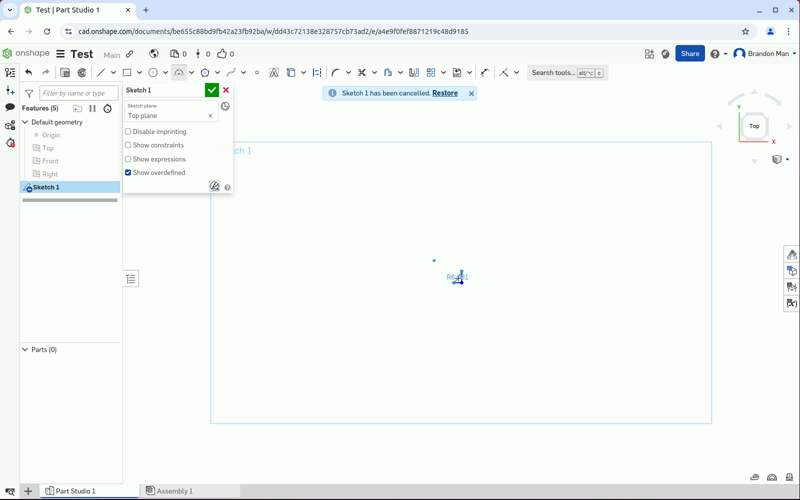
key_up(shift)
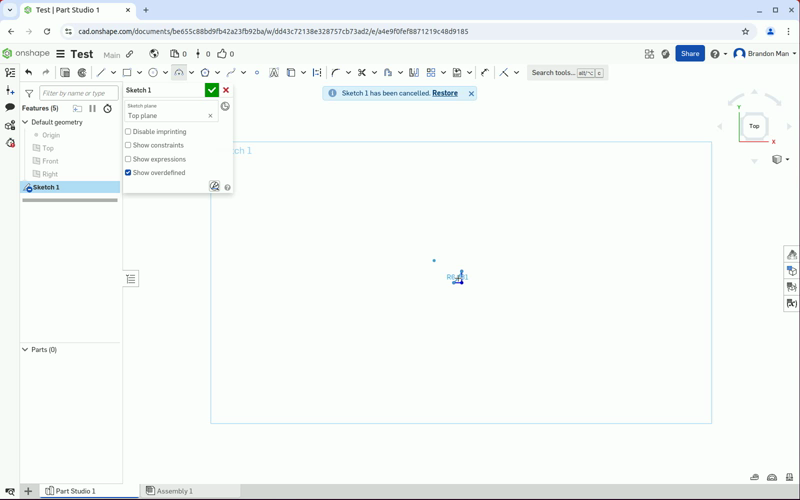
key(esc)
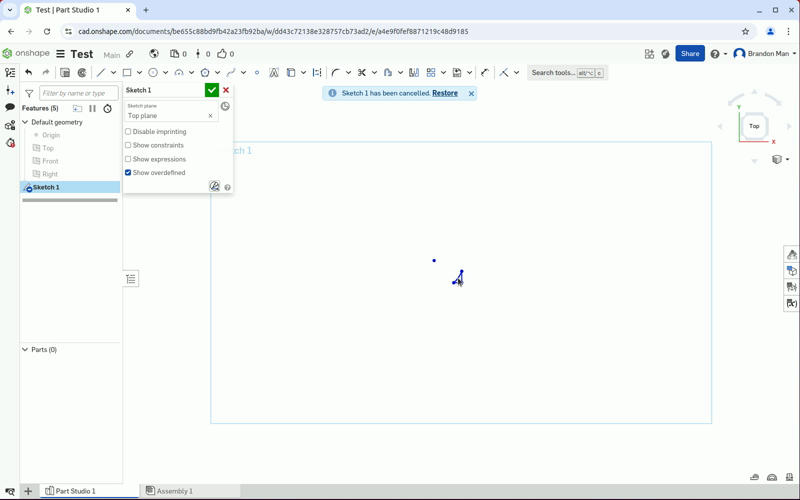
mouse_move(456, 282)
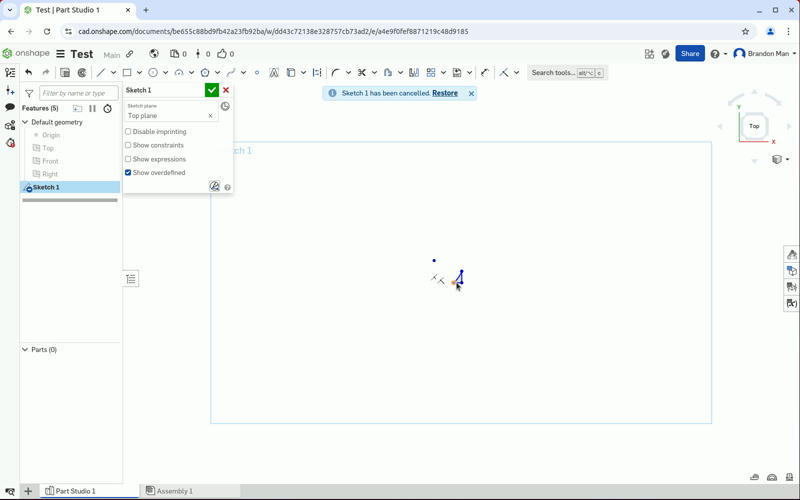
scroll(6)
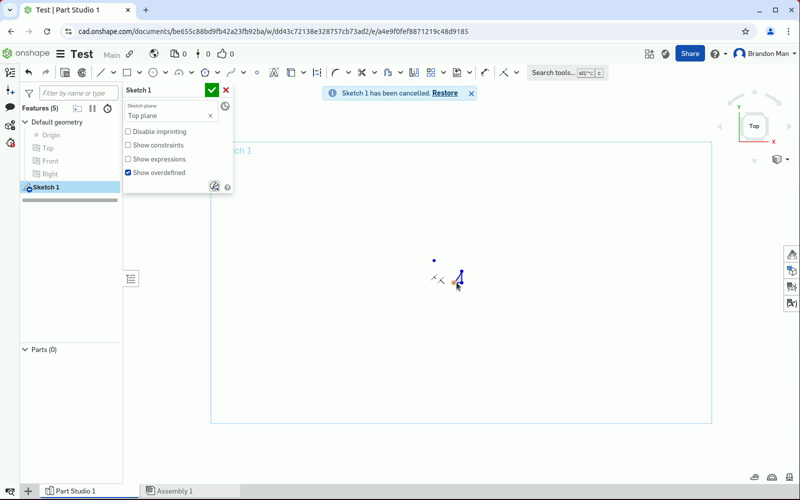
scroll(6)
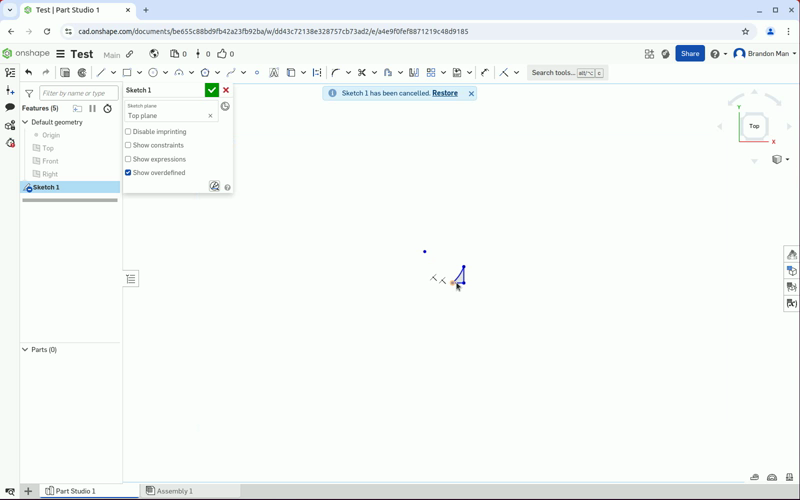
scroll(6)
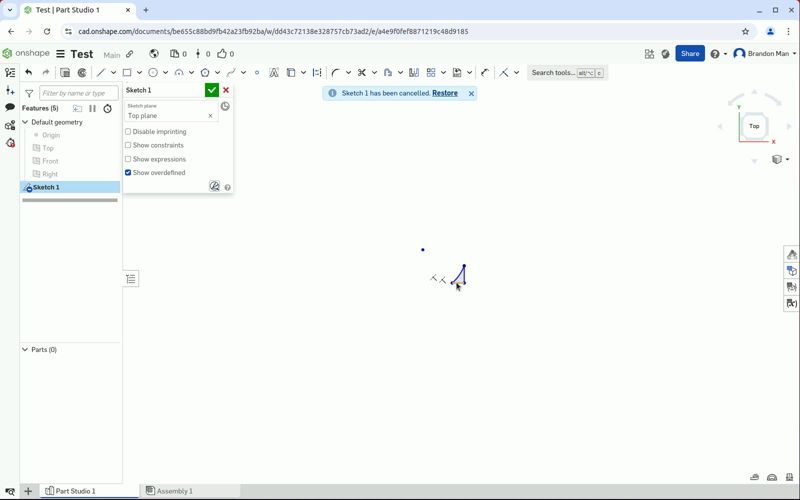
scroll(6)
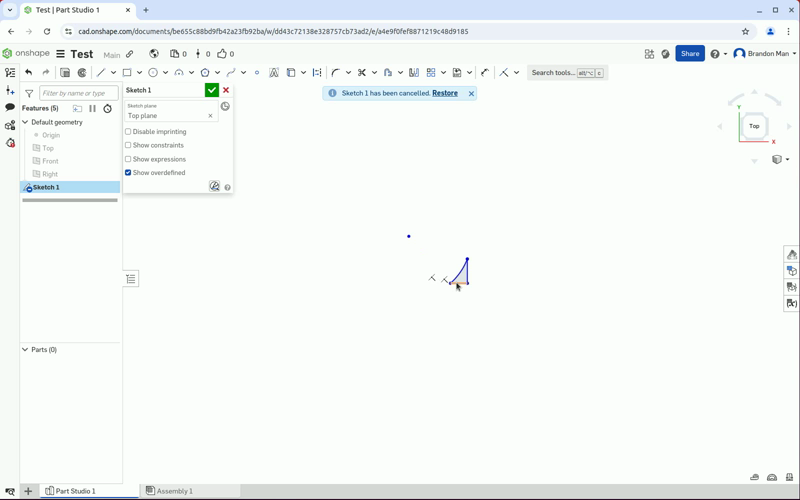
scroll(6)
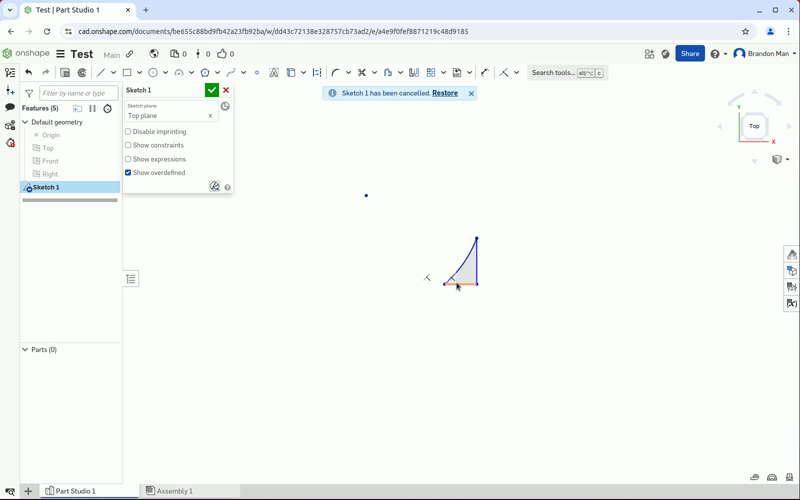
scroll(6)
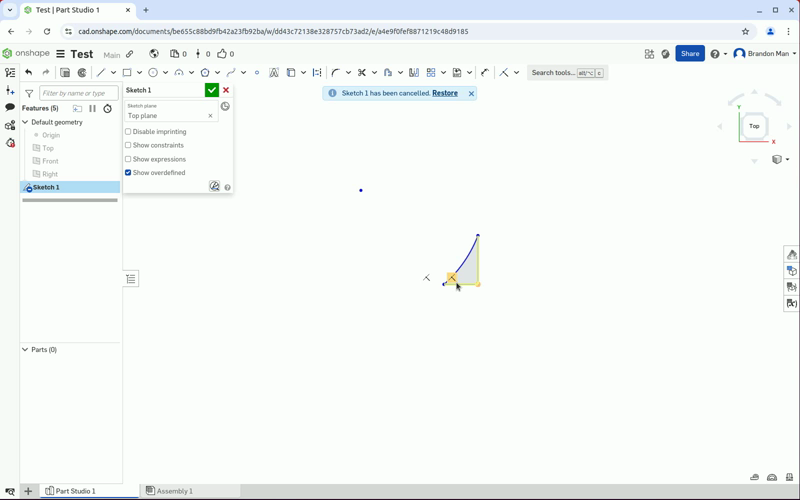
scroll(6)
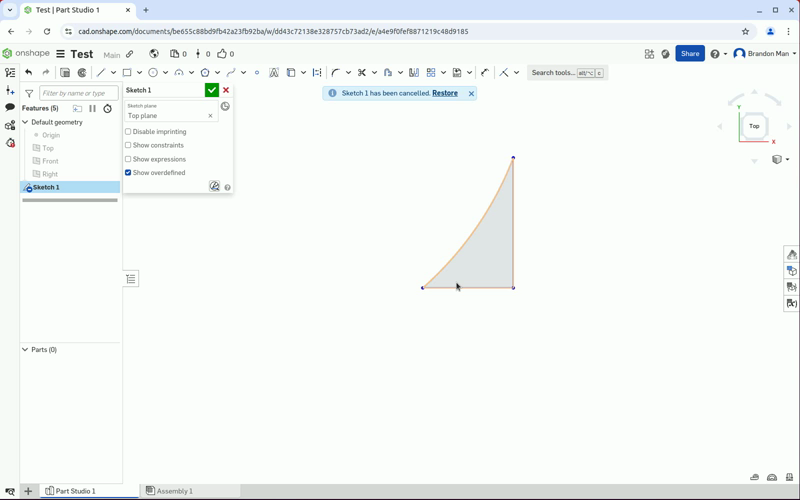
click(456, 282)
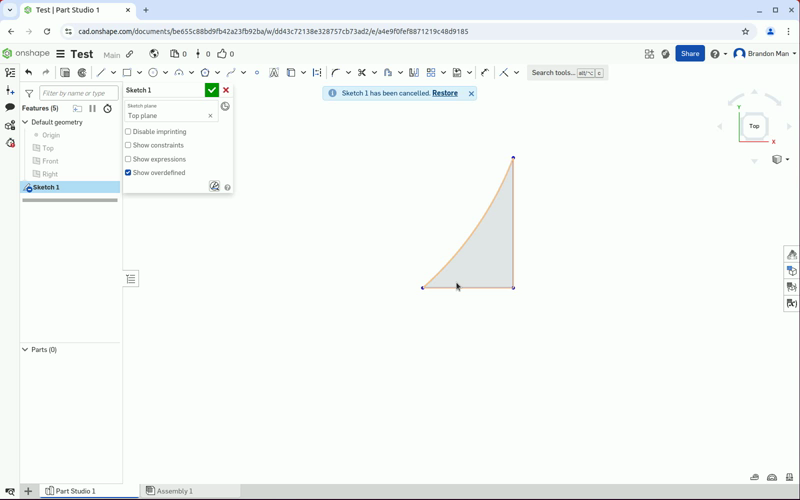
scroll(-6)
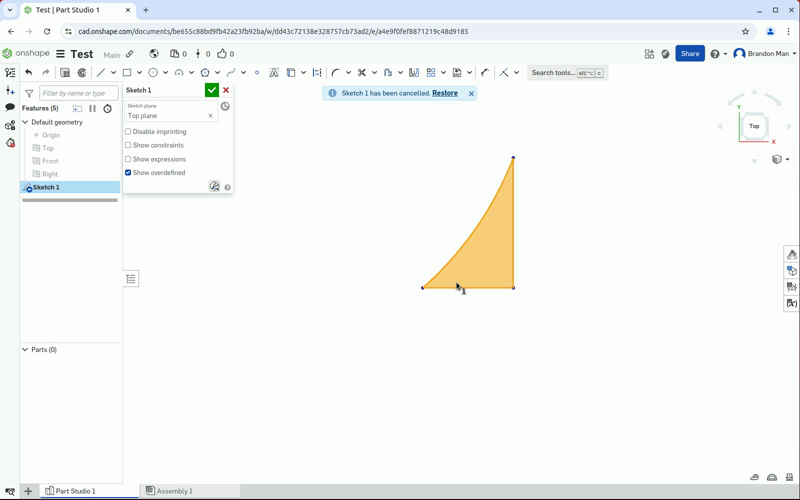
scroll(-6)
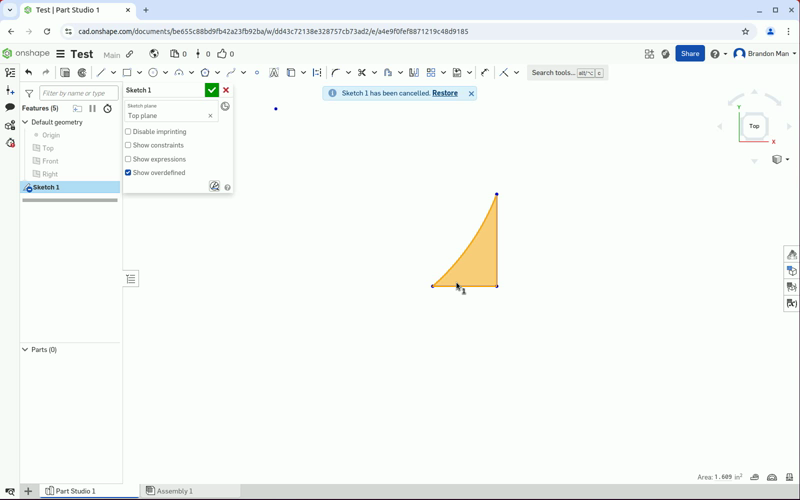
scroll(-6)
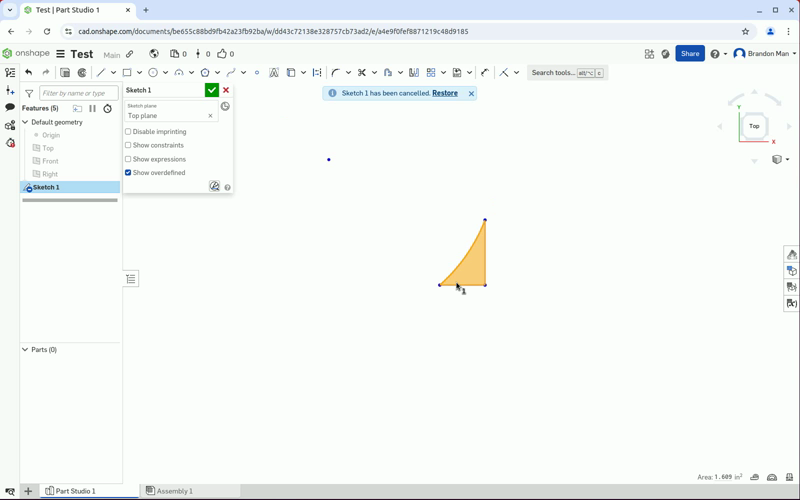
scroll(-6)
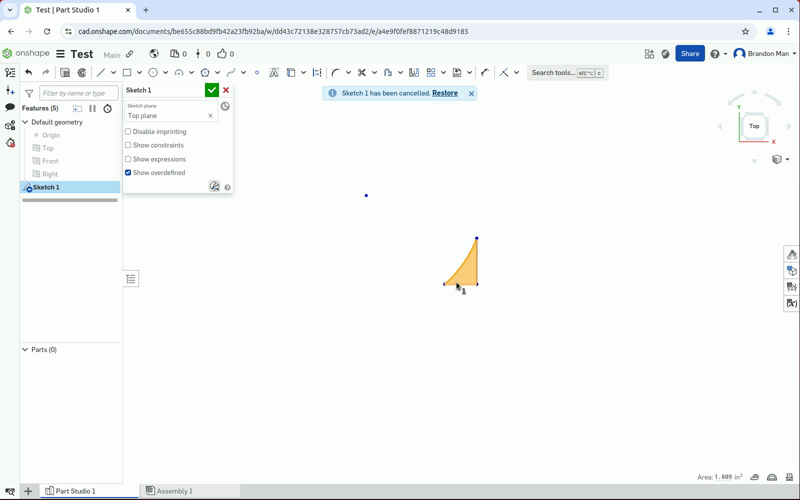
scroll(-6)
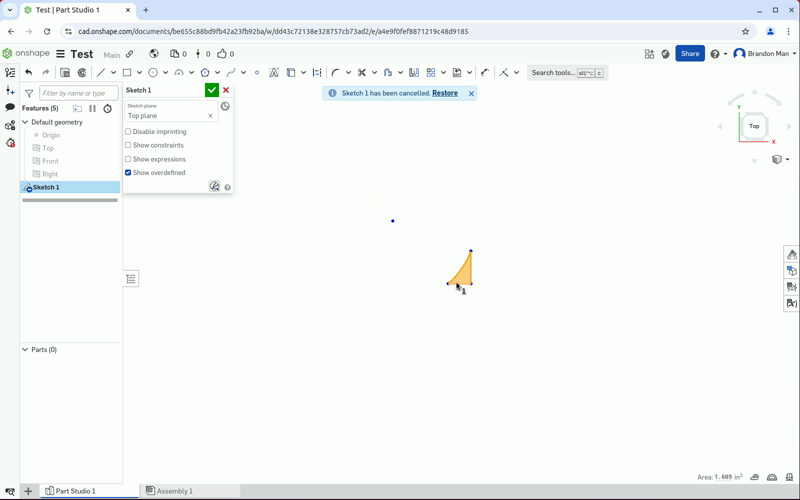
scroll(-6)
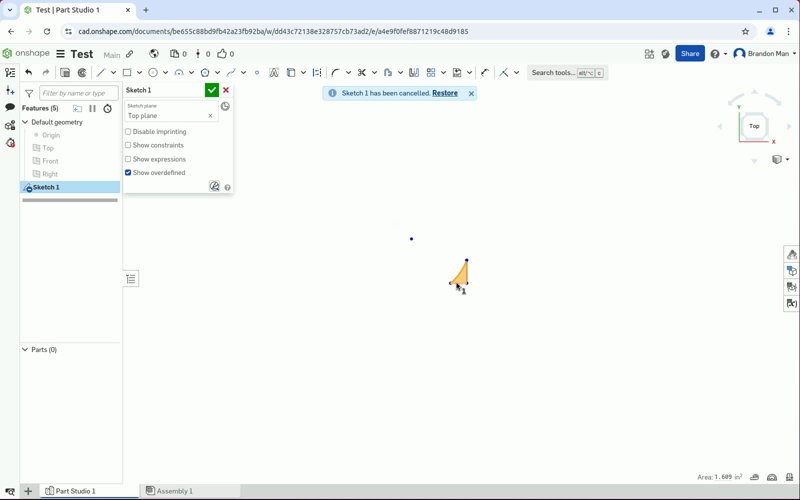
scroll(-6)
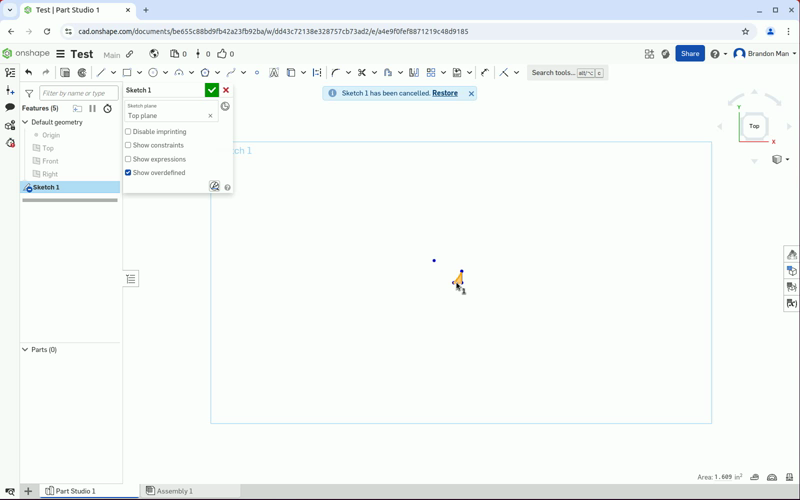
mouse_move(73, 352)
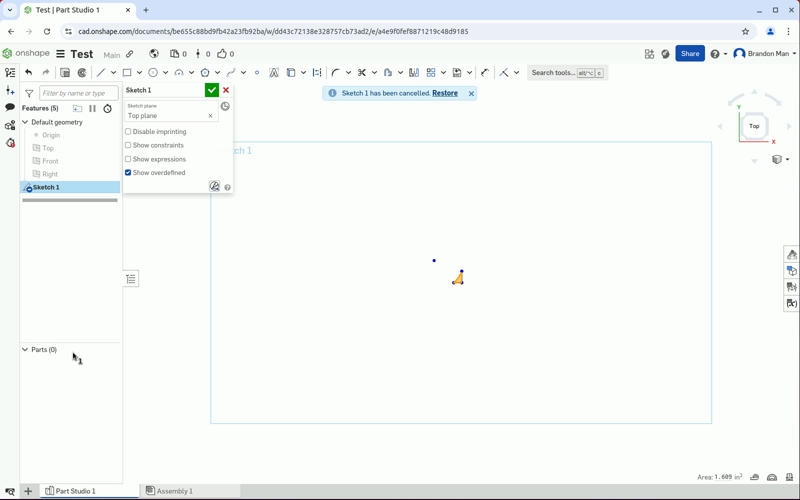
key(shift+y)
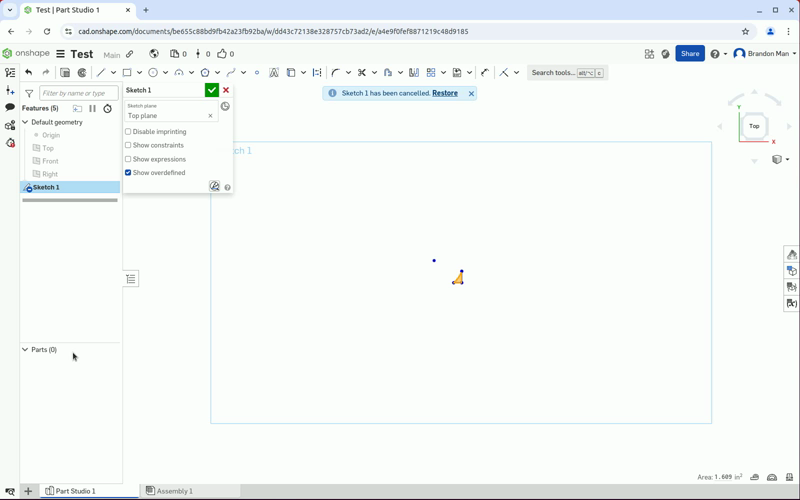
key(shift+e)
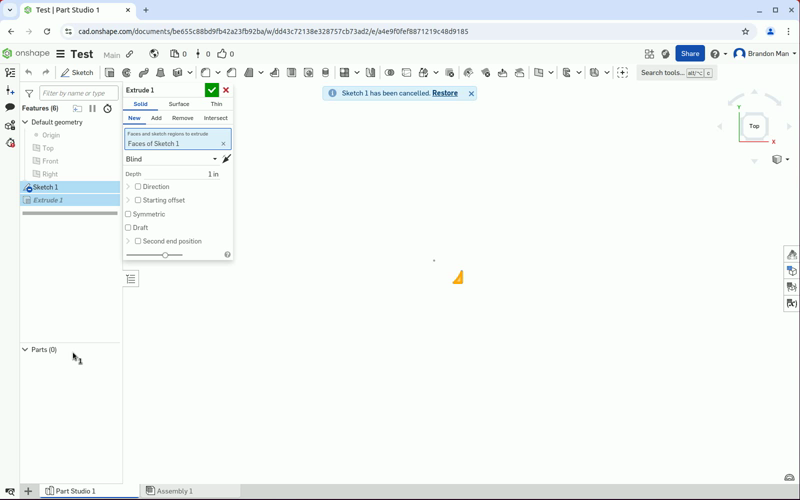
mouse_move(143, 106)
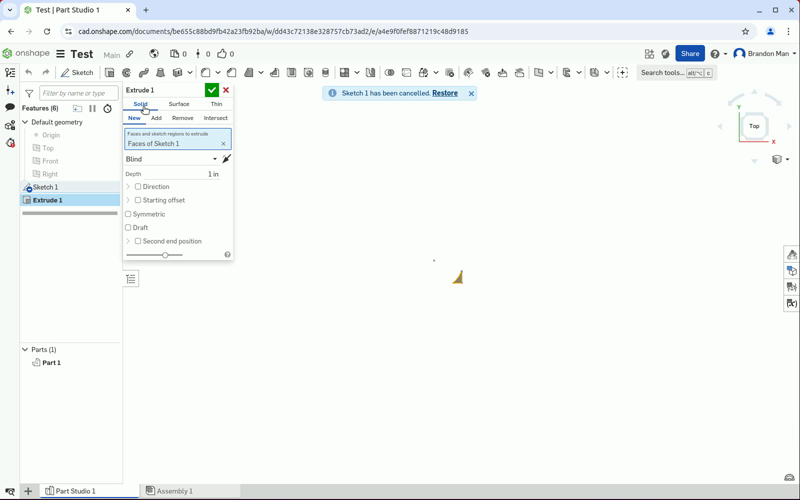
click(143, 106)
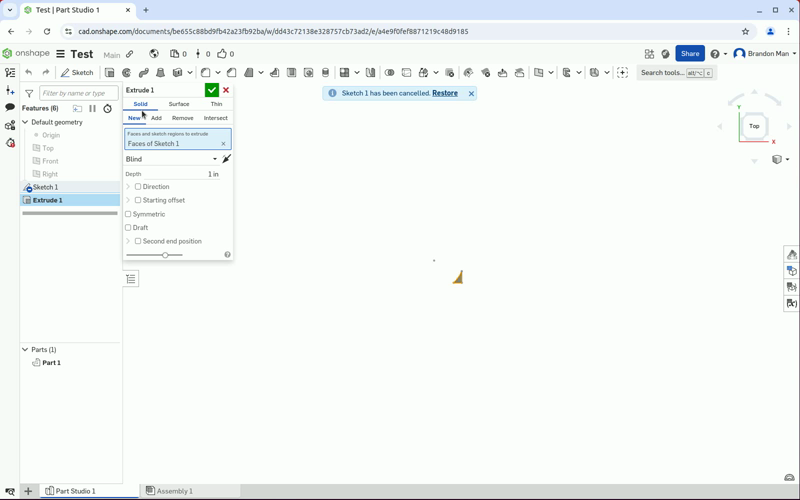
mouse_move(137, 120)
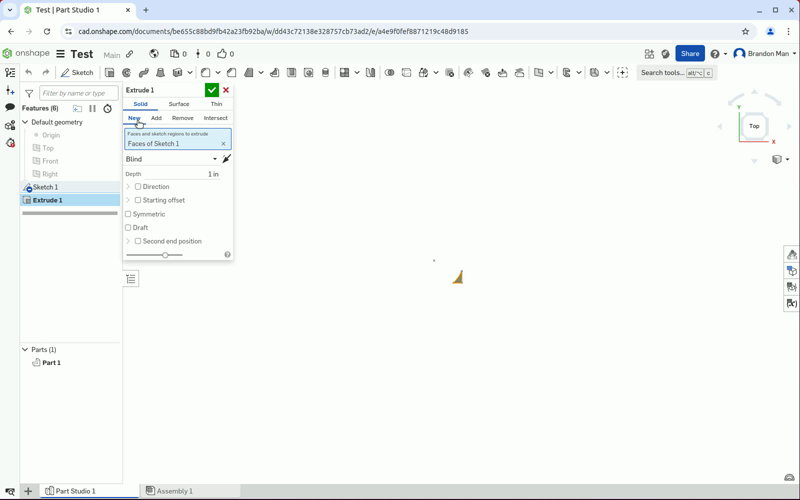
click(137, 120)
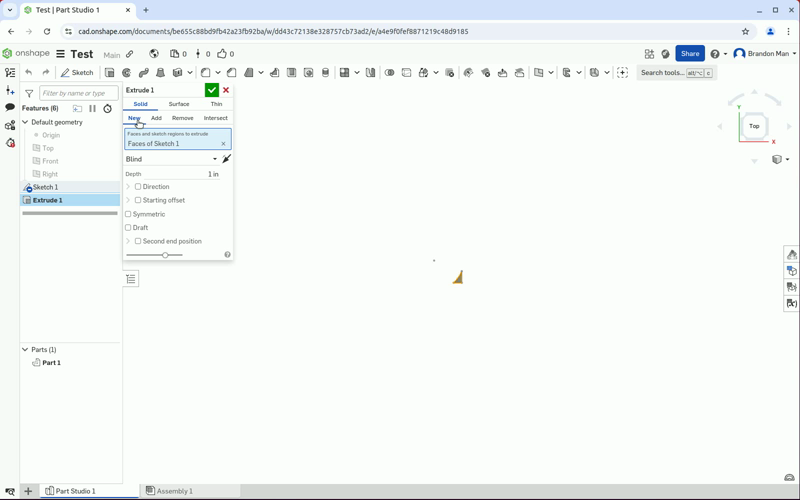
key(tab, 4)
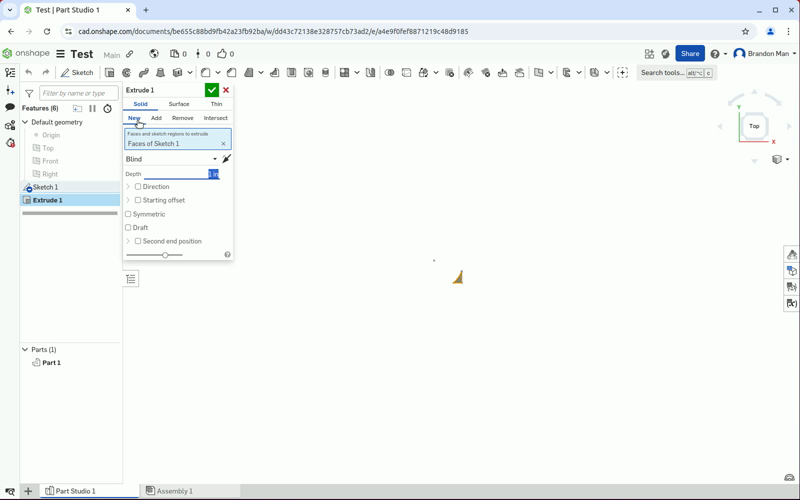
text(2.648)
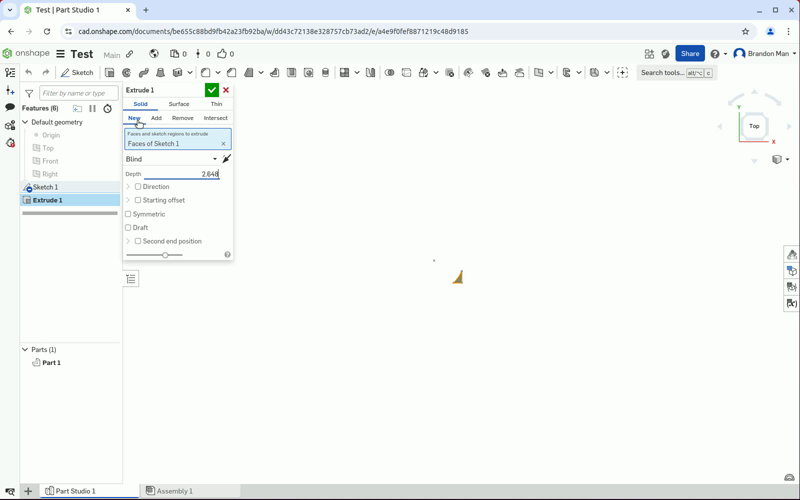
key(enter)
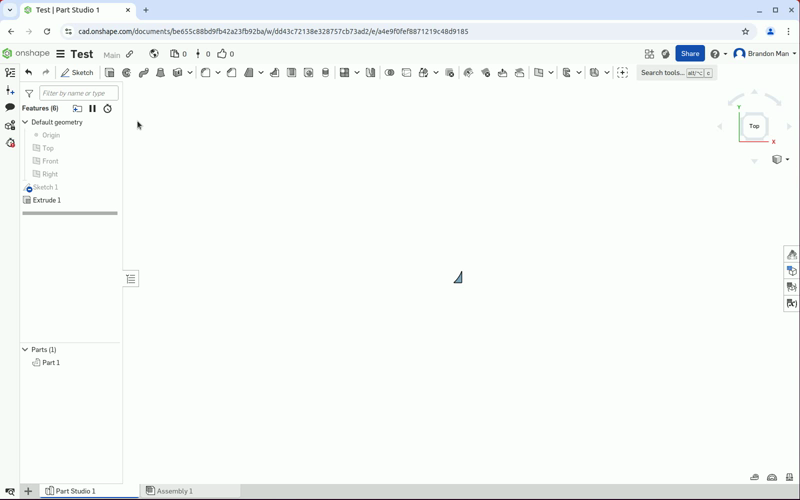
key(shift+h)
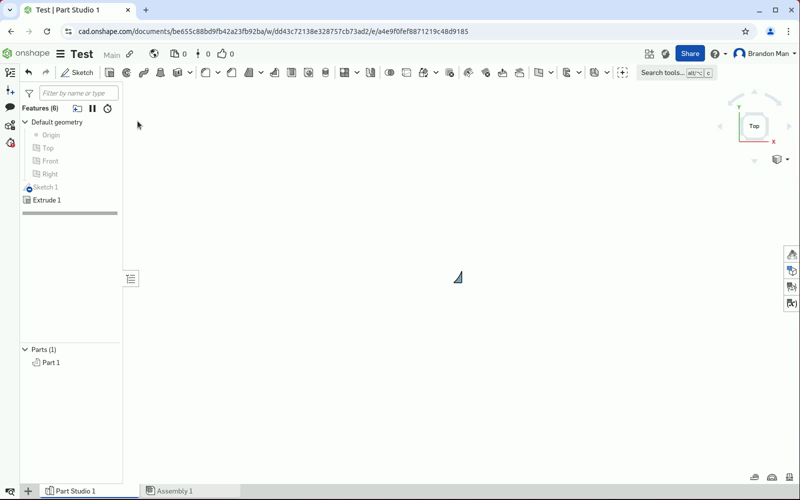
key(shift+h)
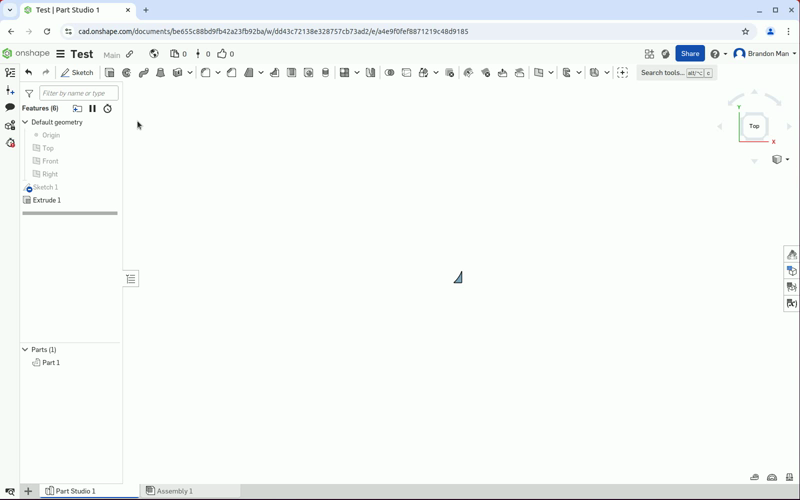
mouse_move(73, 189)
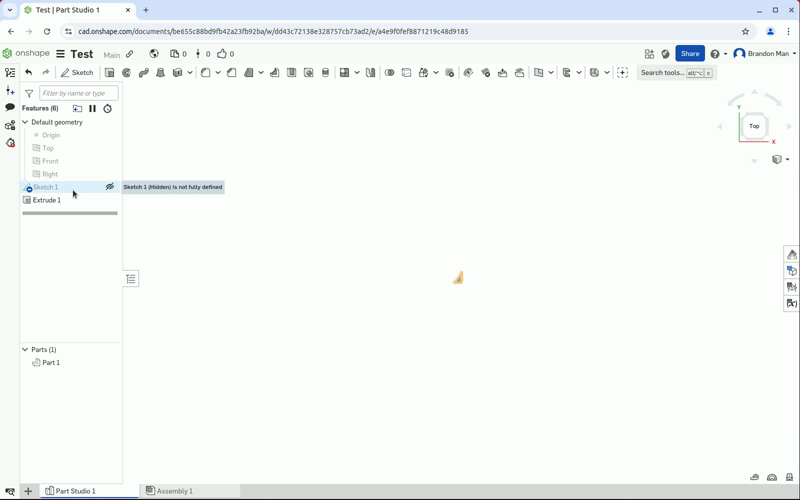
click(73, 189)
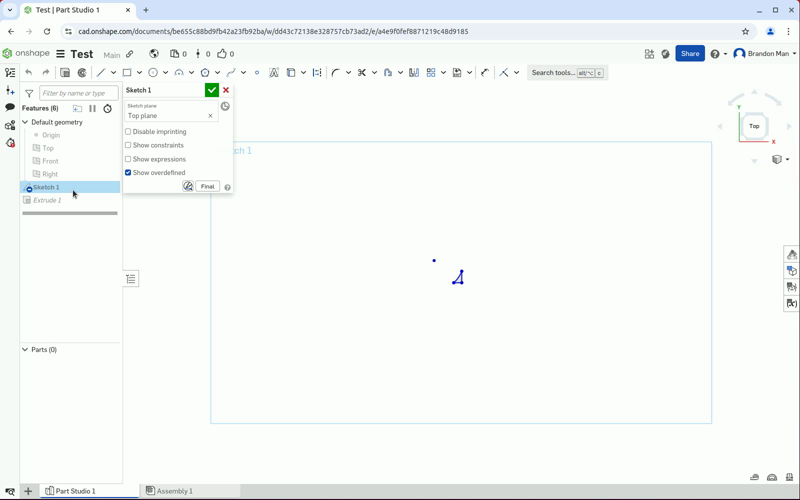
mouse_move(229, 92)
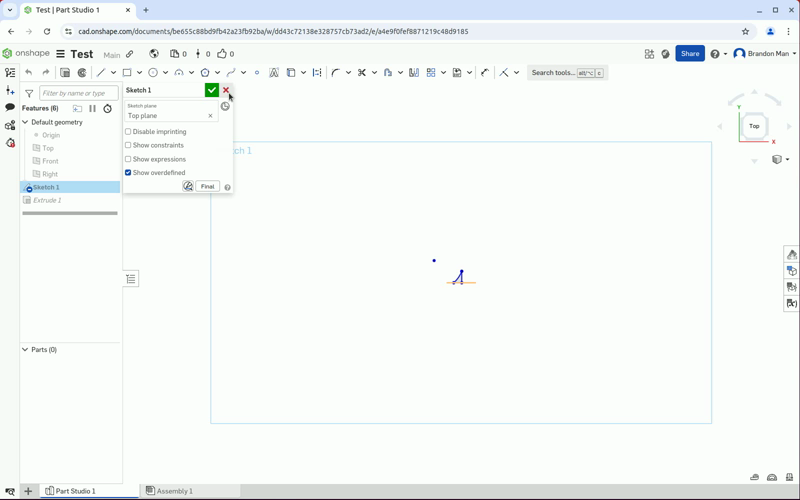
click(229, 92)
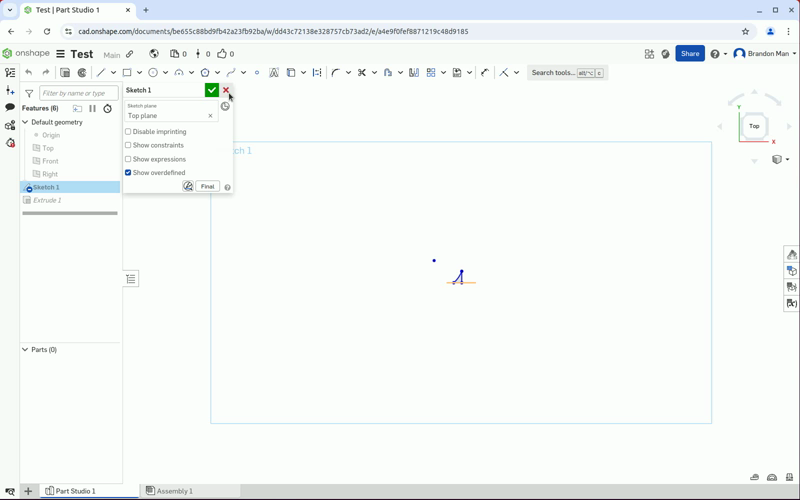
key(shift+s)
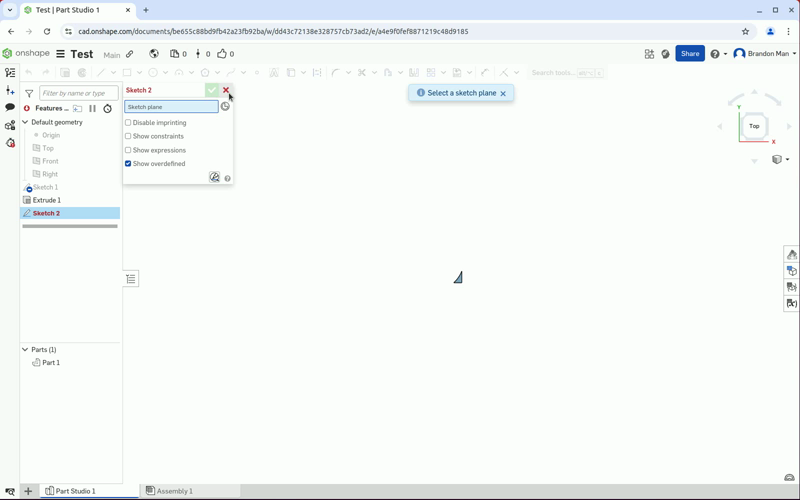
mouse_move(73, 150)
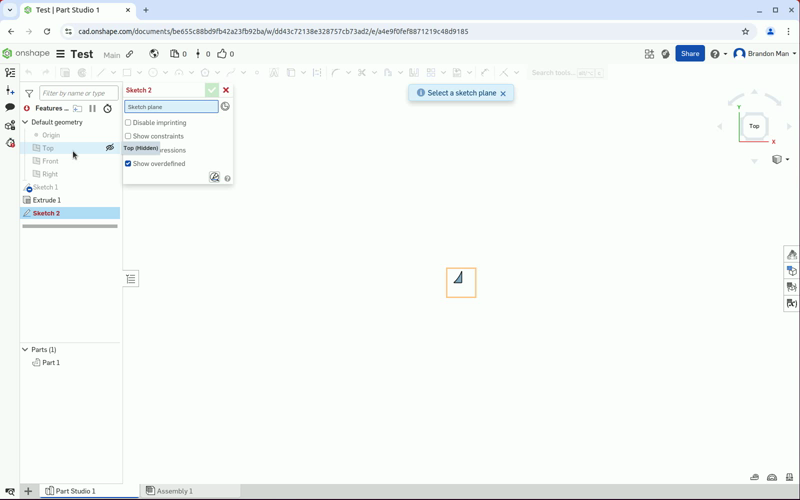
click(73, 150)
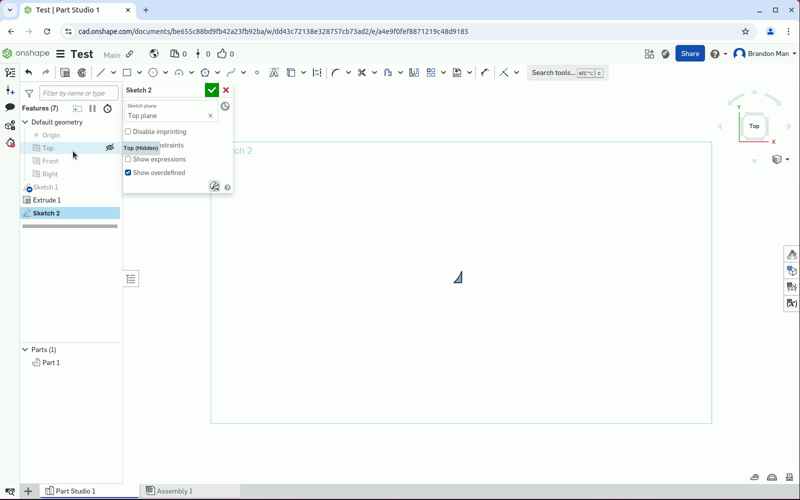
mouse_move(73, 352)
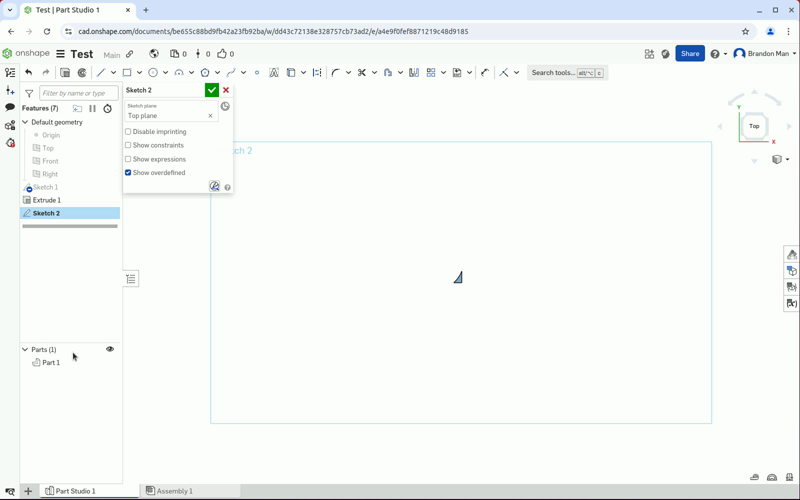
key(y)
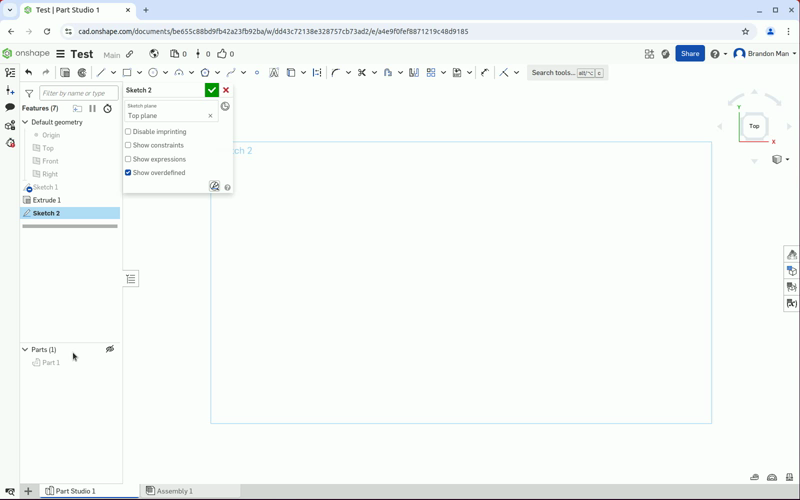
key(l)
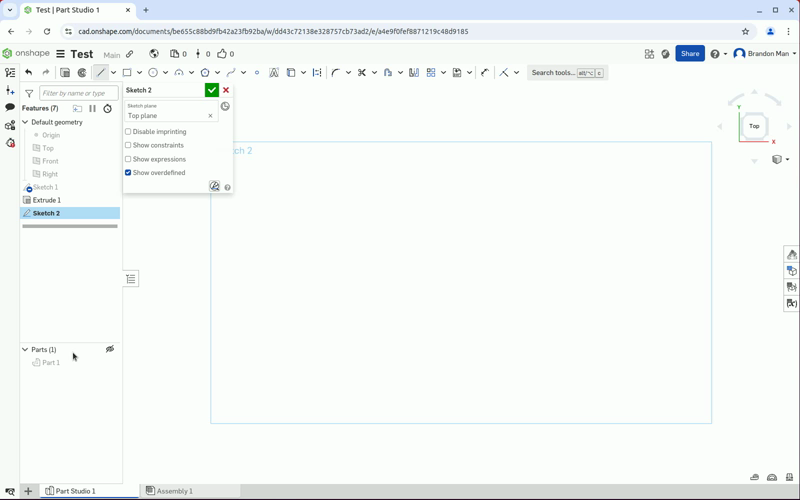
key_down(shift)
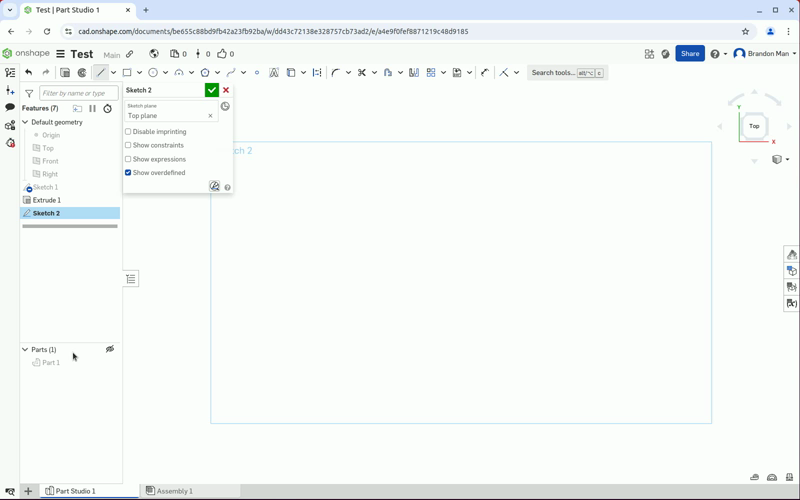
mouse_move(390, 282)
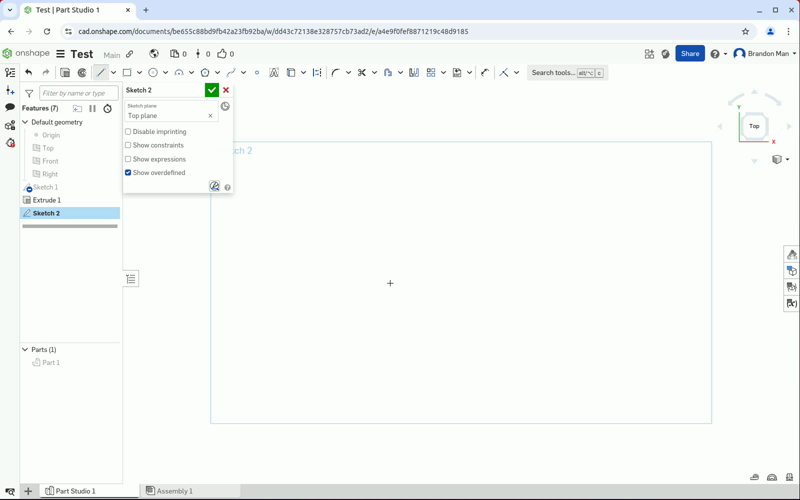
click(390, 282)
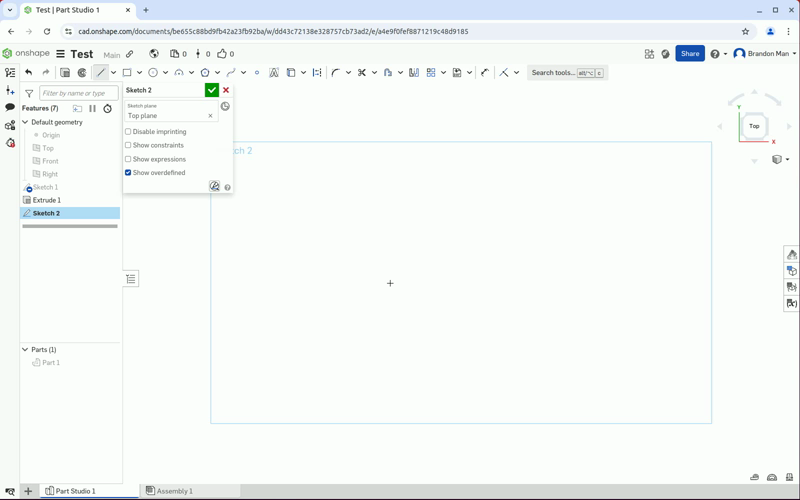
key_up(shift)
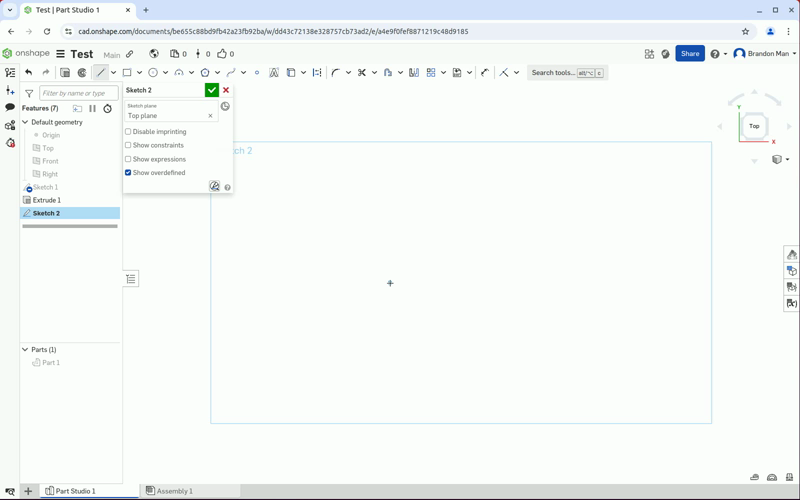
key_down(shift)
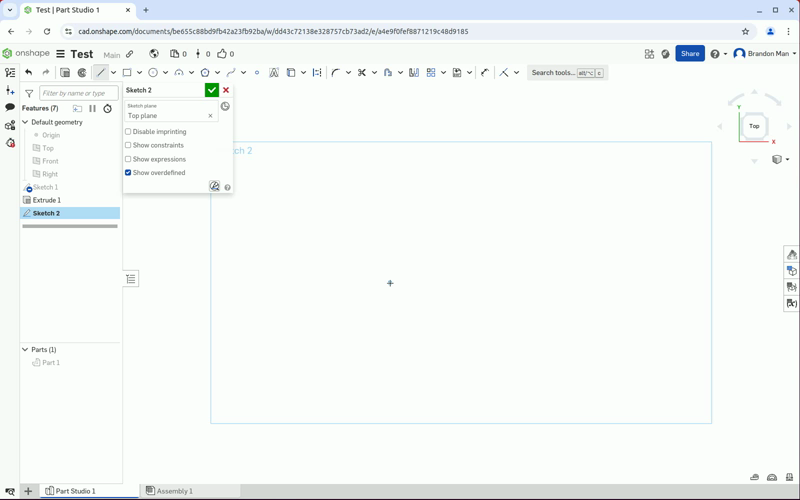
mouse_move(420, 282)
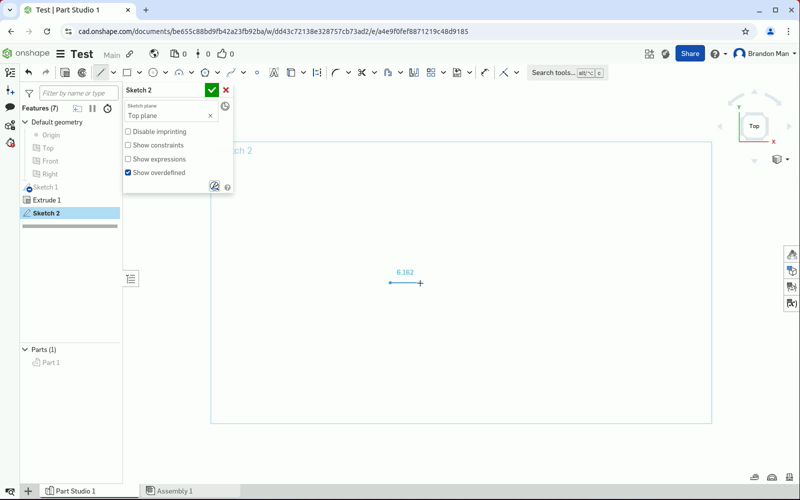
mouse_move(416, 282)
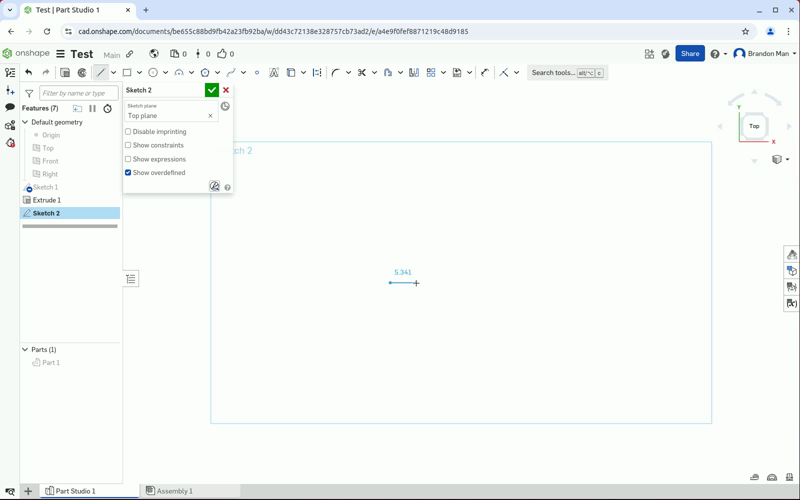
click(416, 282)
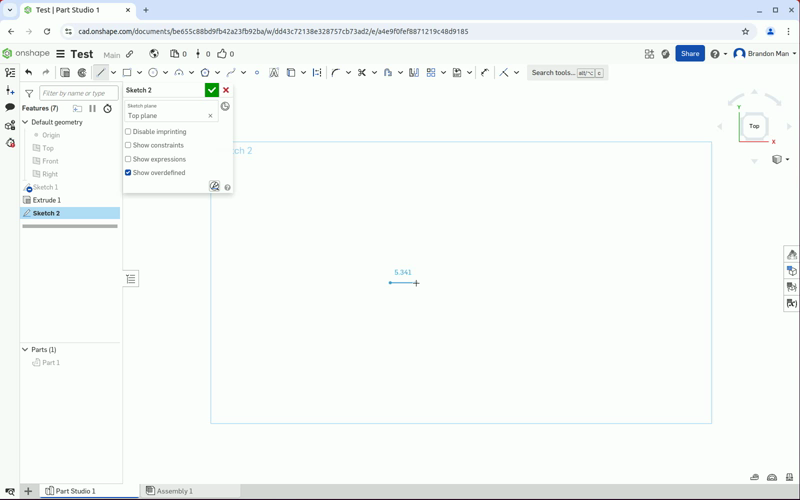
key_up(shift)
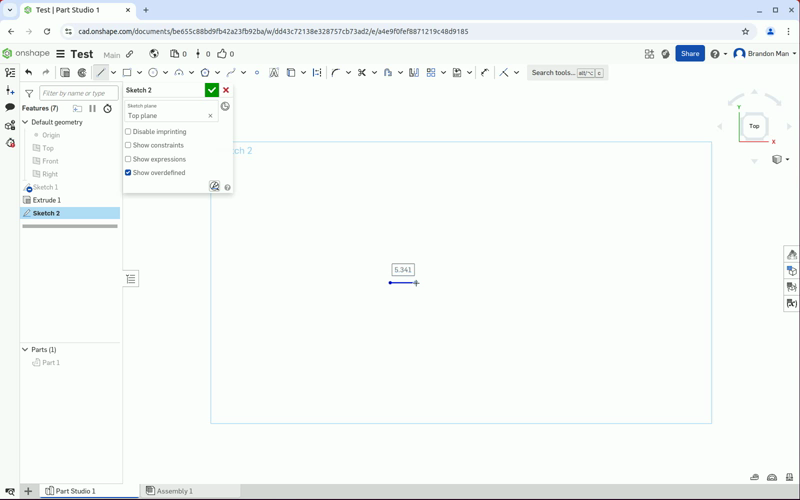
key(esc)
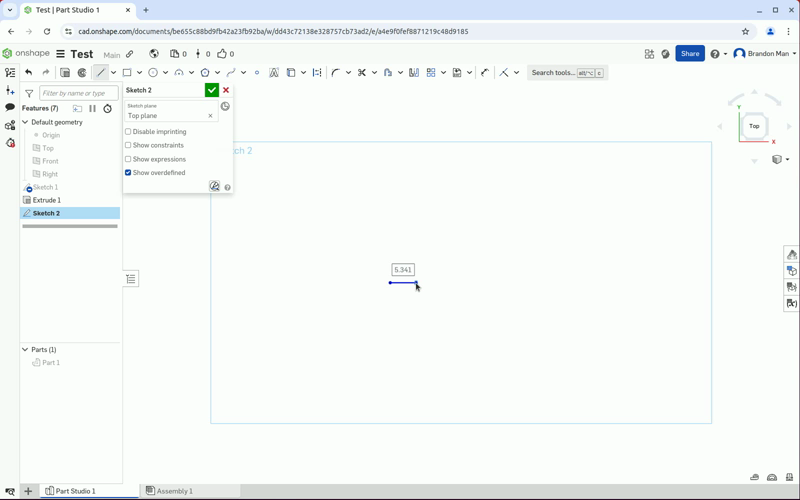
key(a)
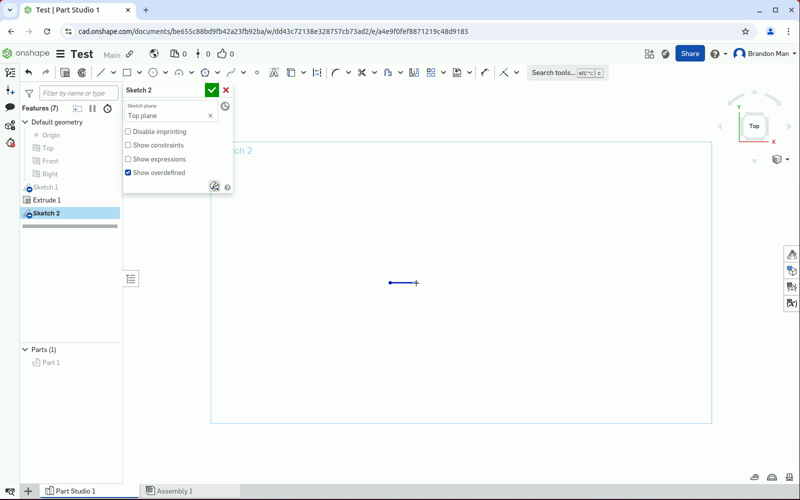
mouse_move(416, 282)
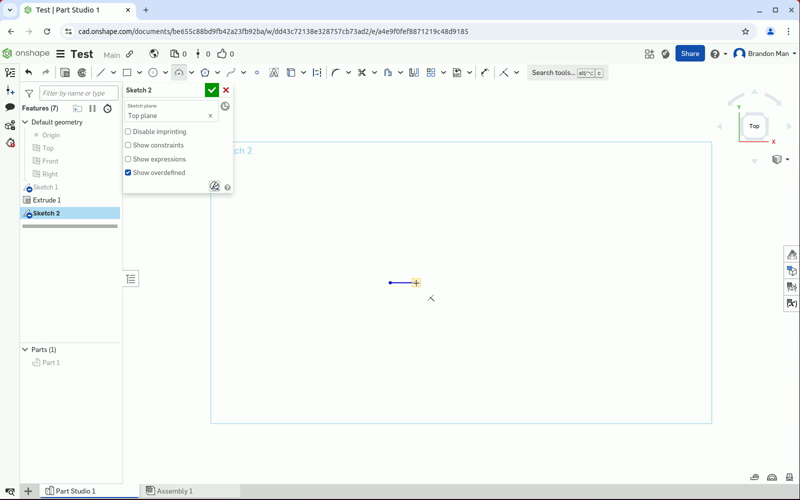
click(416, 282)
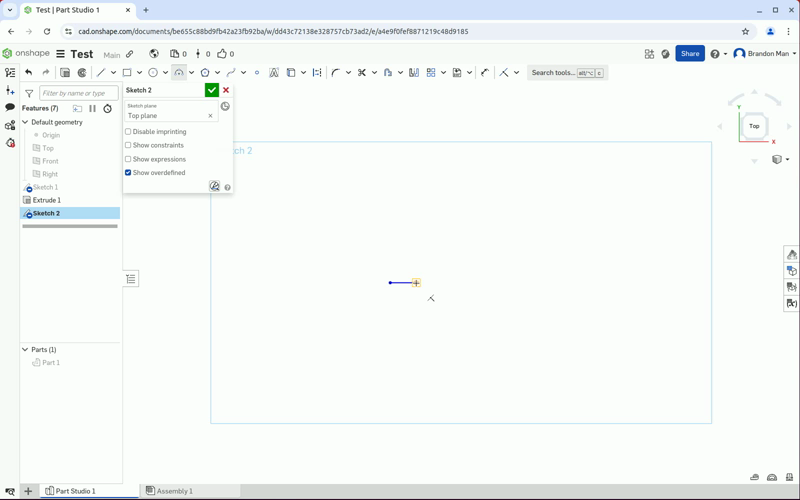
key_down(shift)
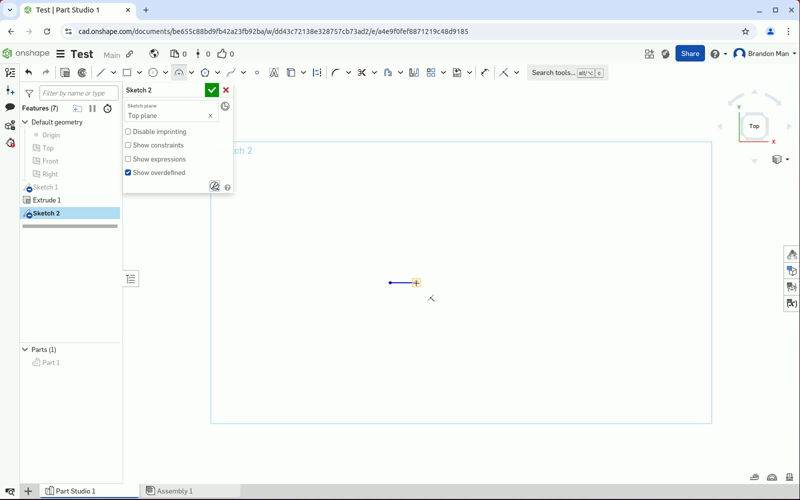
mouse_move(460, 250)
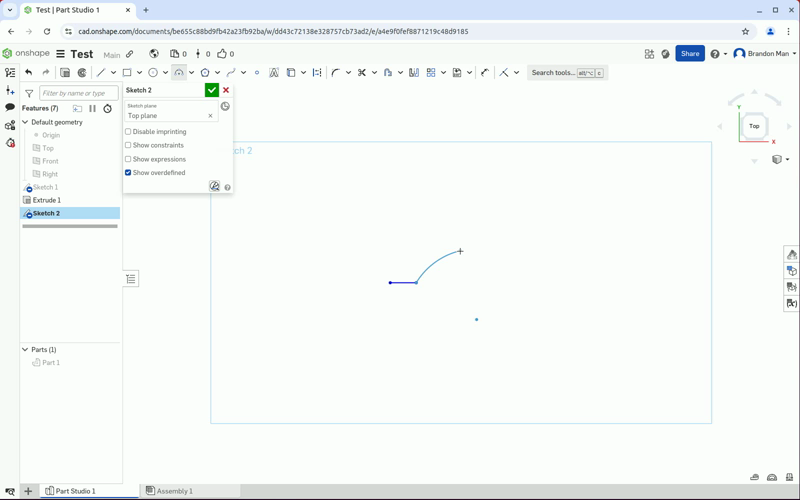
click(460, 250)
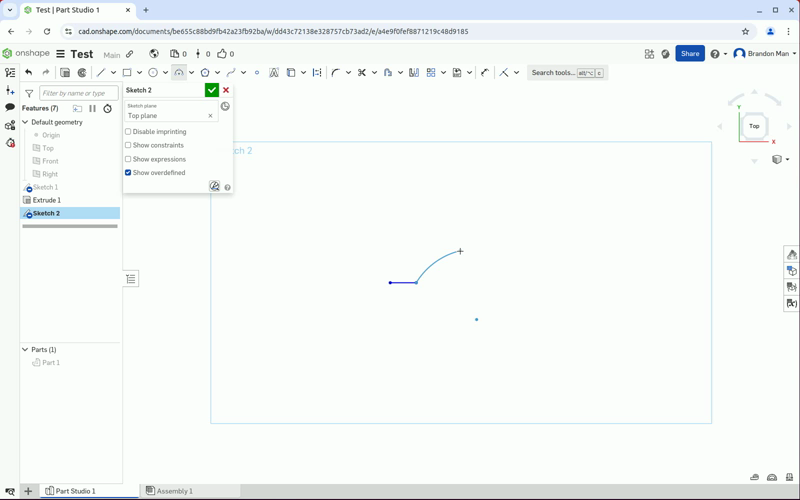
mouse_move(418, 239)
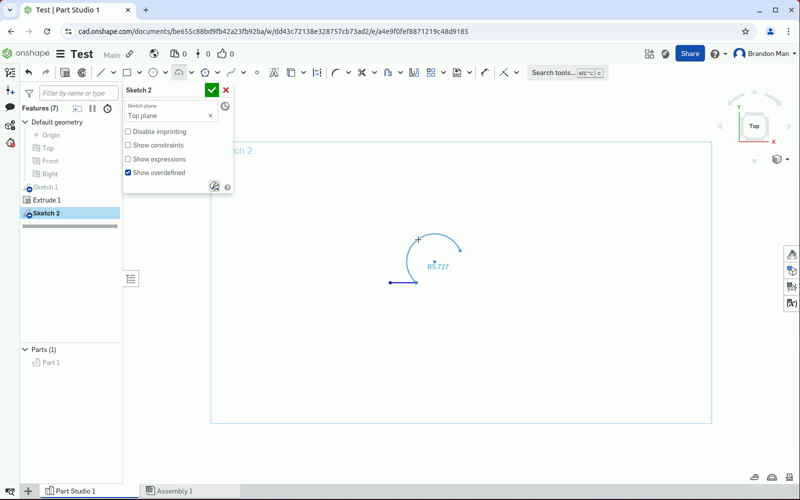
click(418, 239)
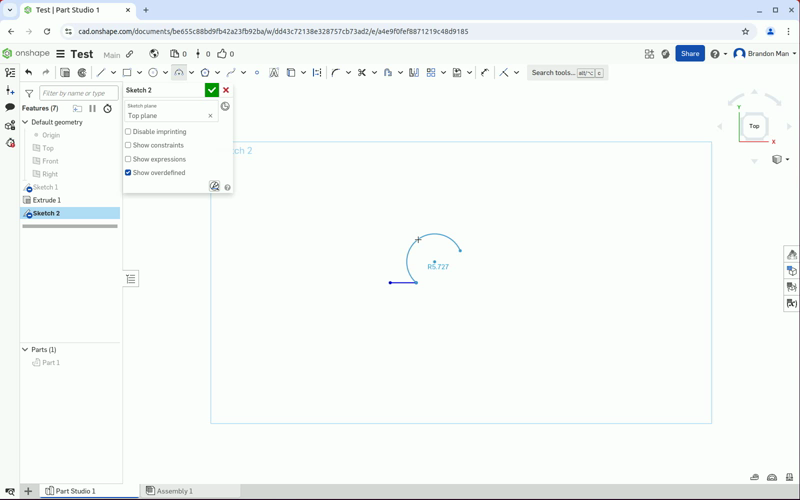
key_up(shift)
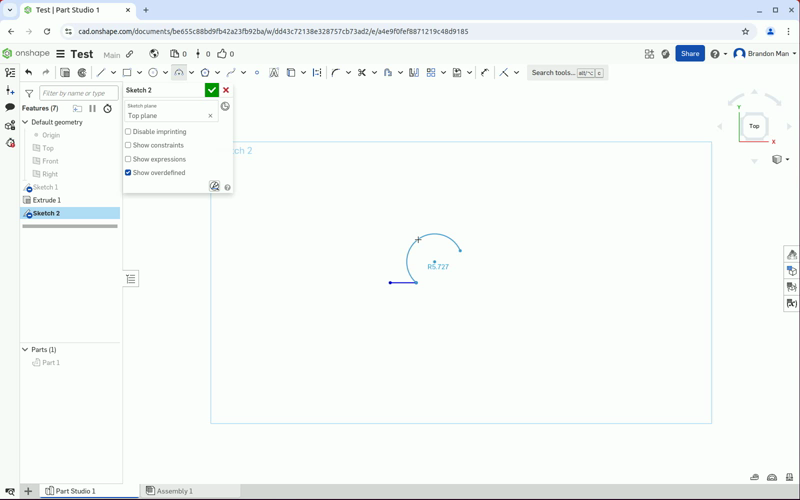
key(esc)
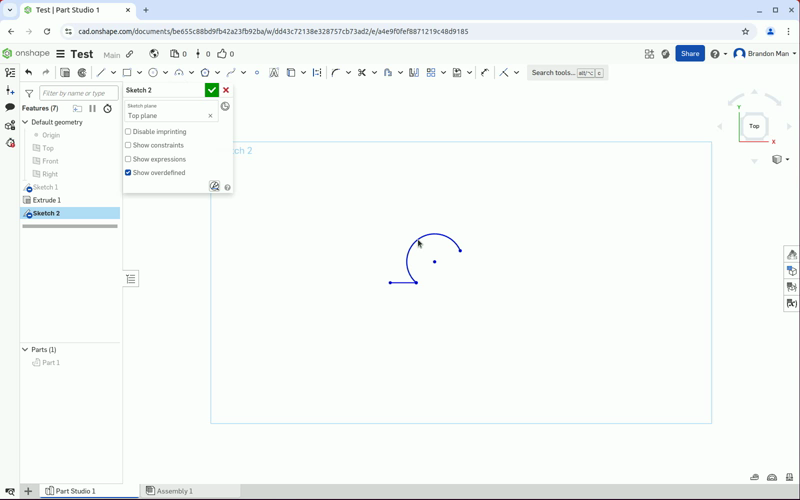
key(l)
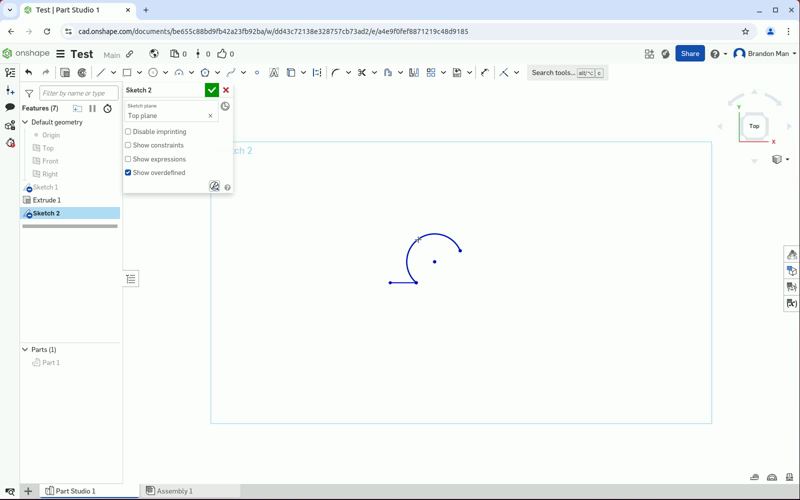
mouse_move(460, 250)
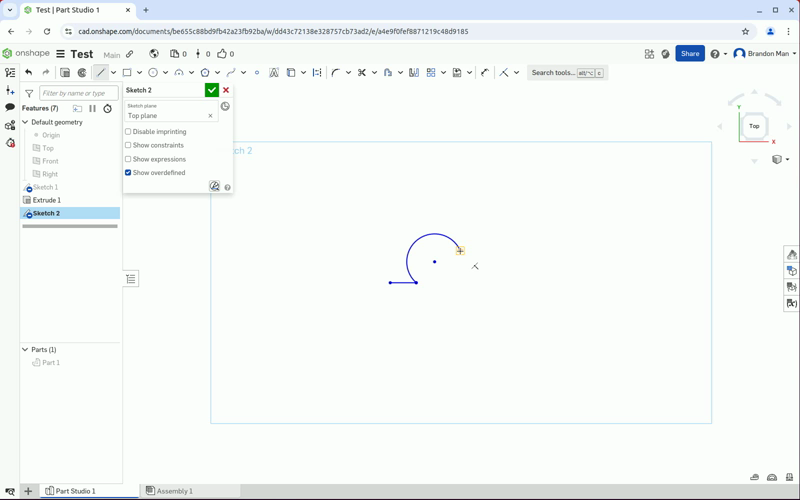
click(460, 250)
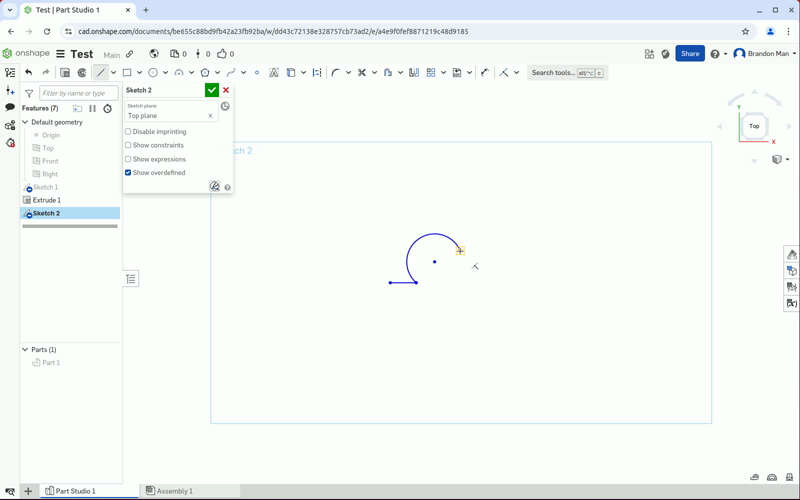
key_down(shift)
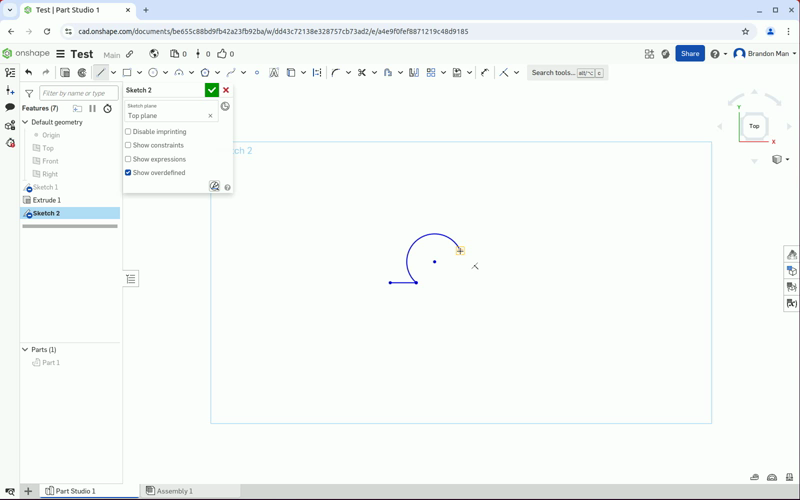
mouse_move(460, 170)
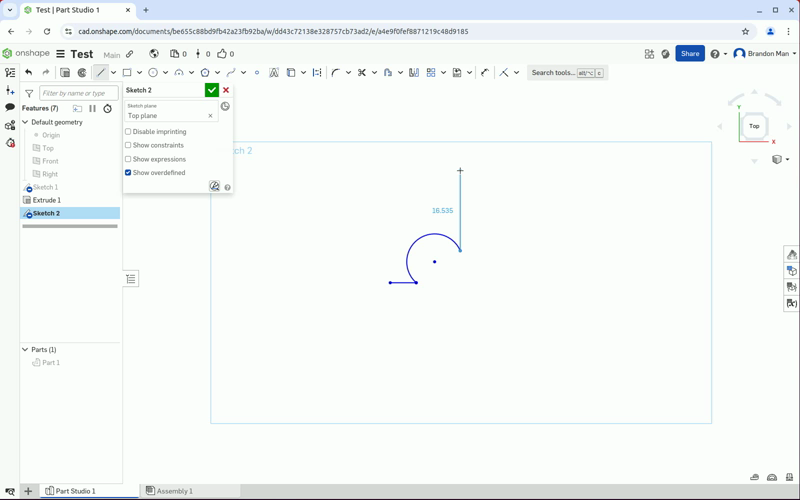
click(460, 170)
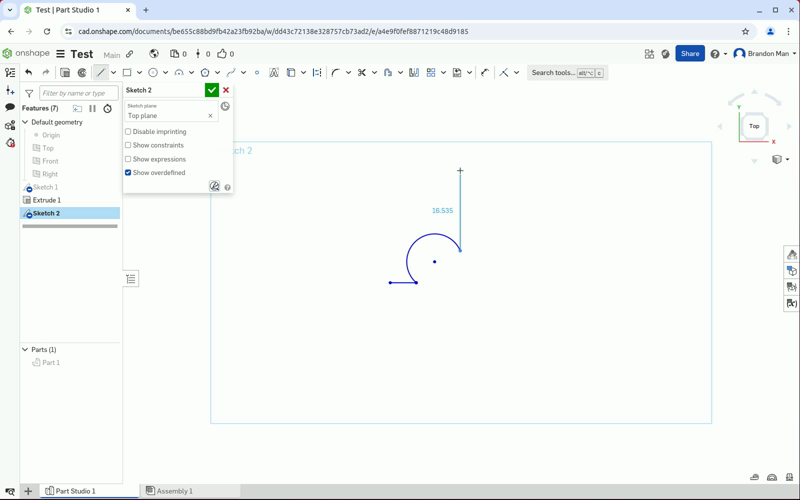
key_up(shift)
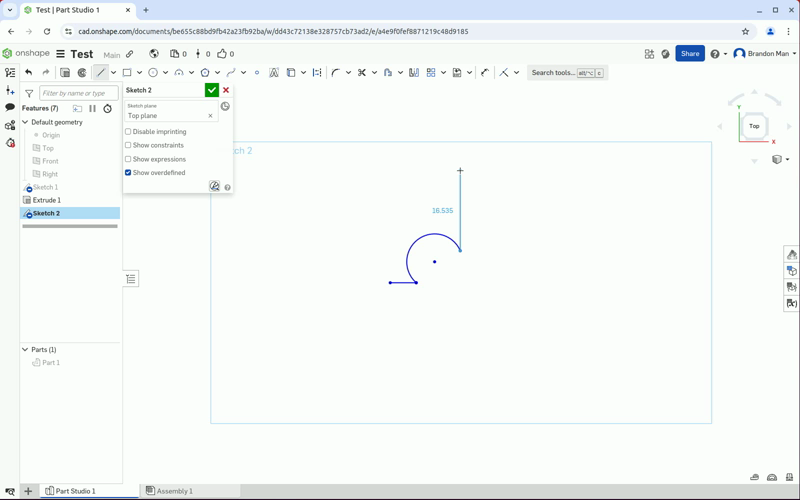
key_down(shift)
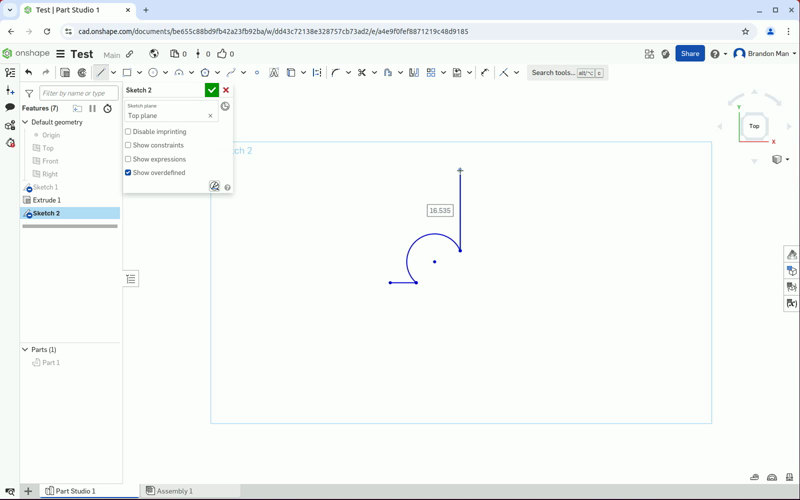
mouse_move(390, 170)
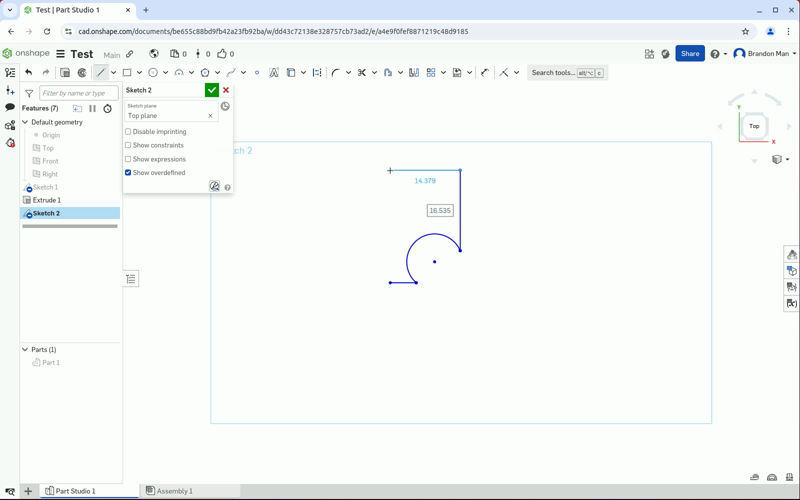
click(390, 170)
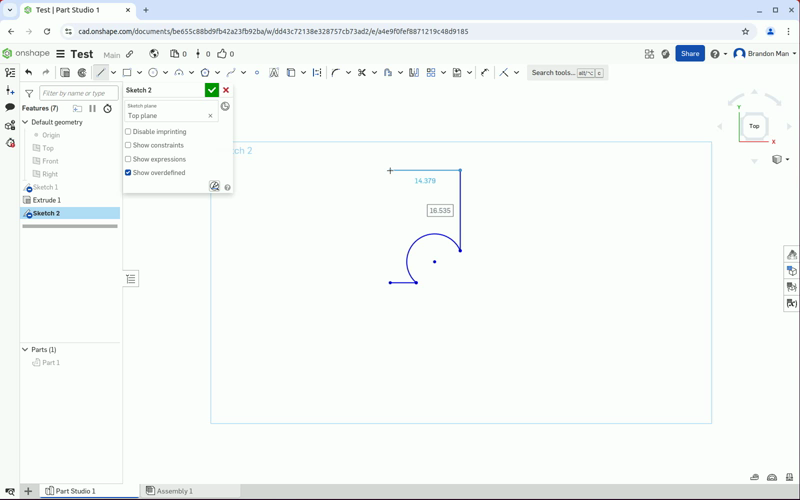
key_up(shift)
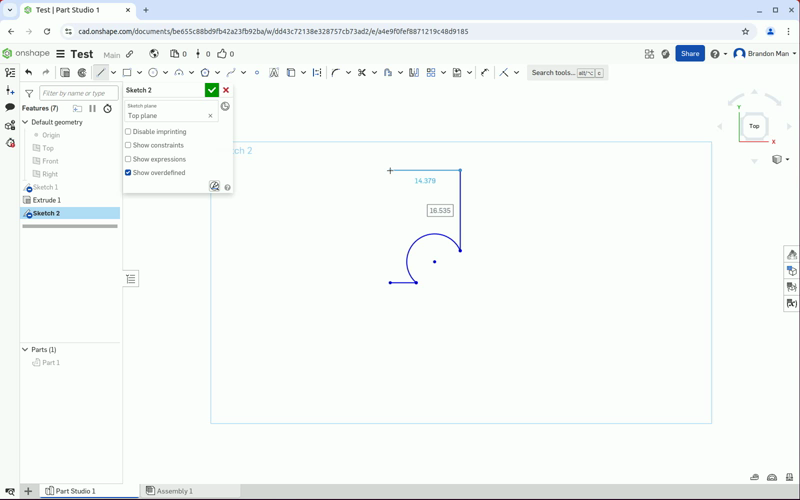
key_down(shift)
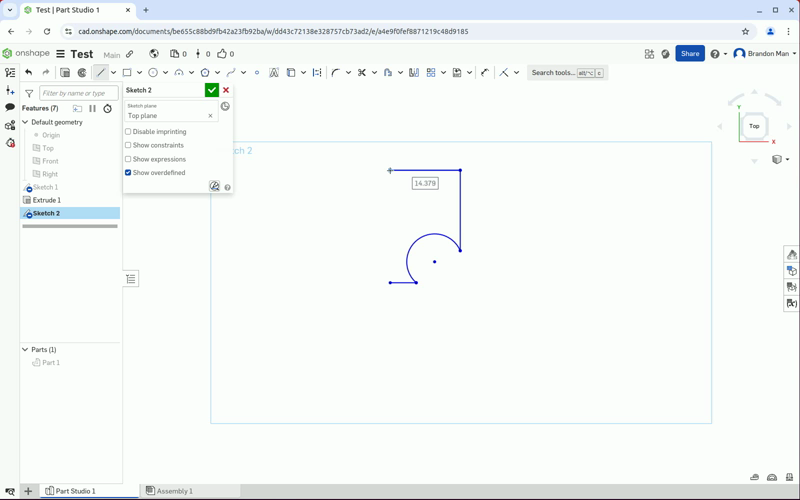
mouse_move(390, 282)
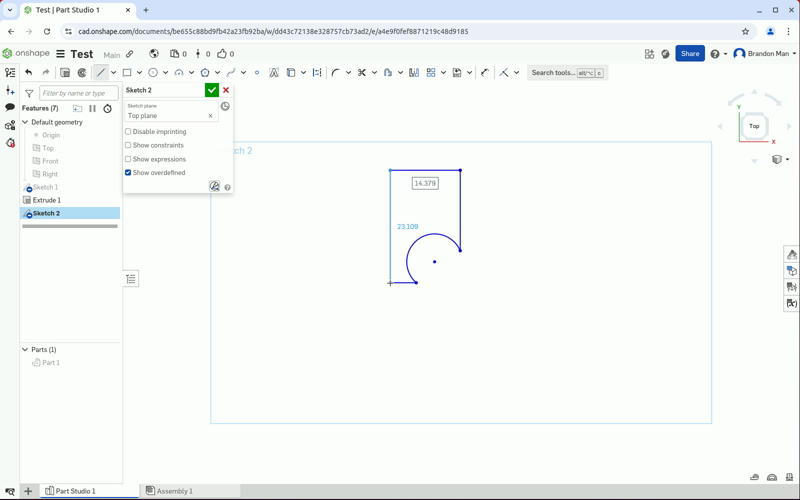
key_up(shift)
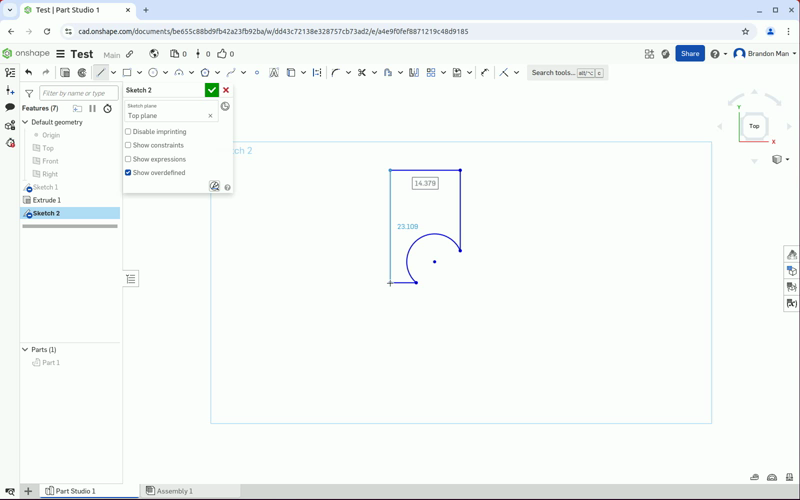
click(390, 282)
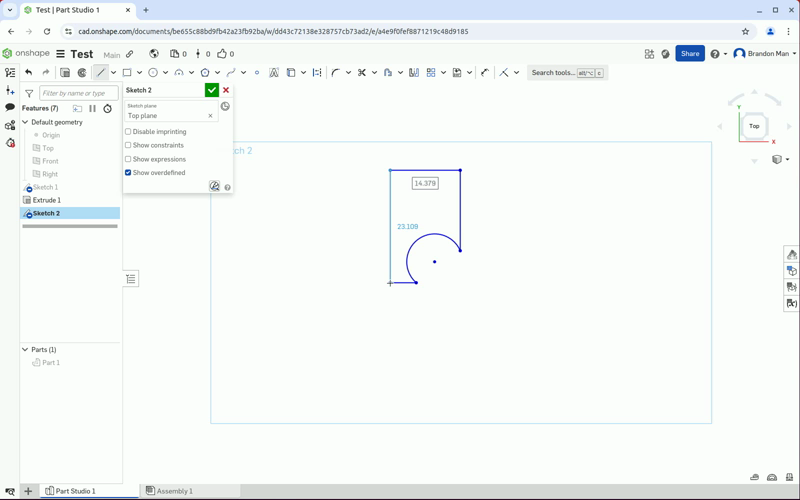
key(esc)
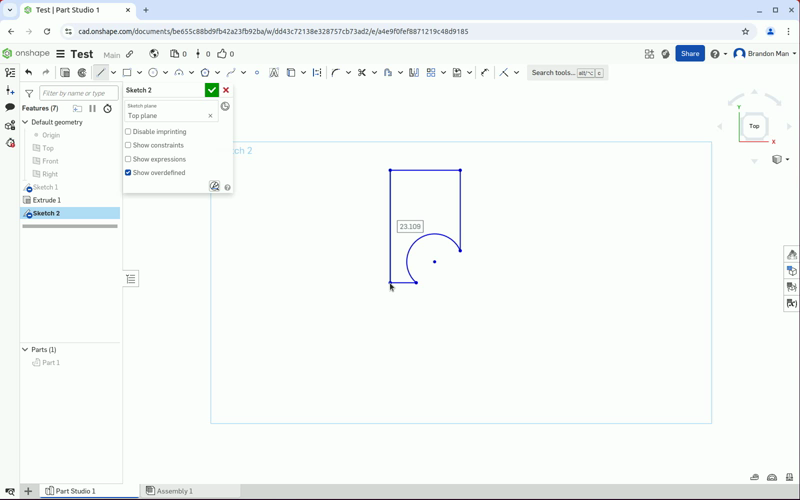
mouse_move(408, 191)
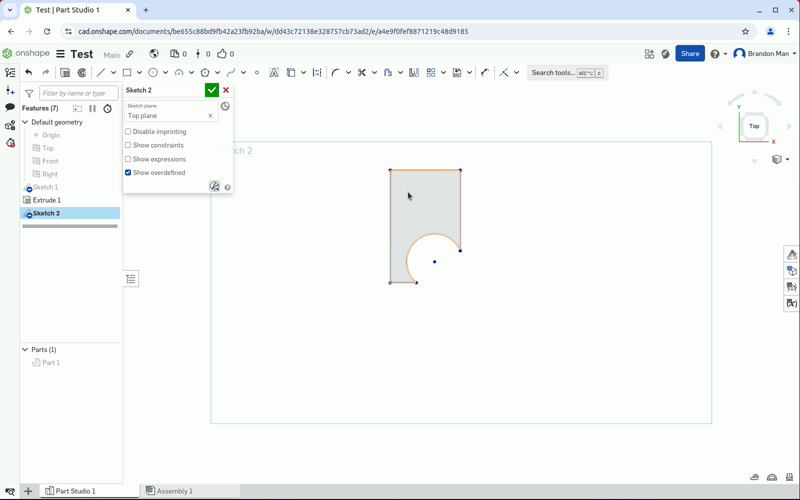
click(408, 191)
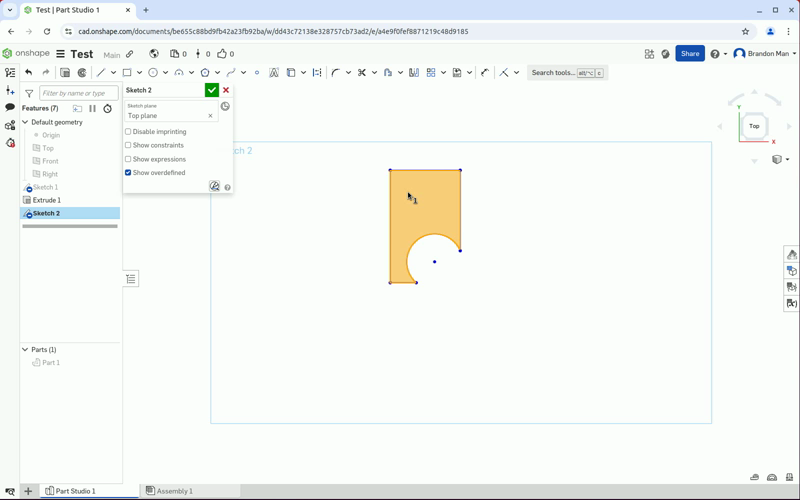
mouse_move(73, 352)
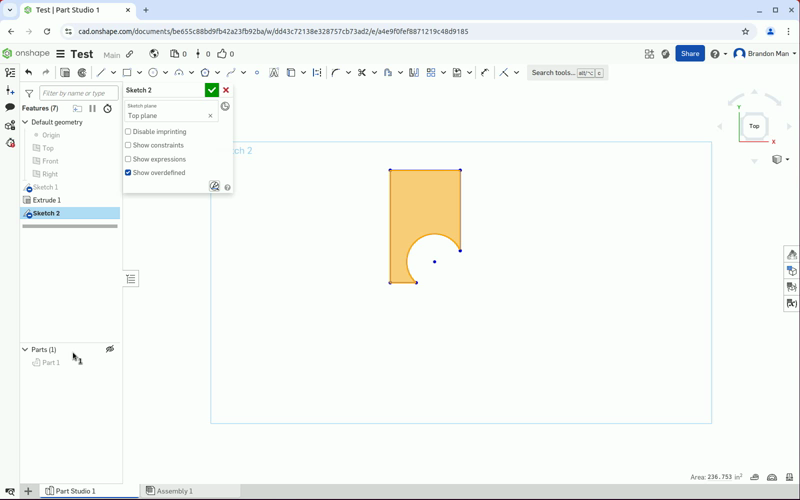
key(shift+y)
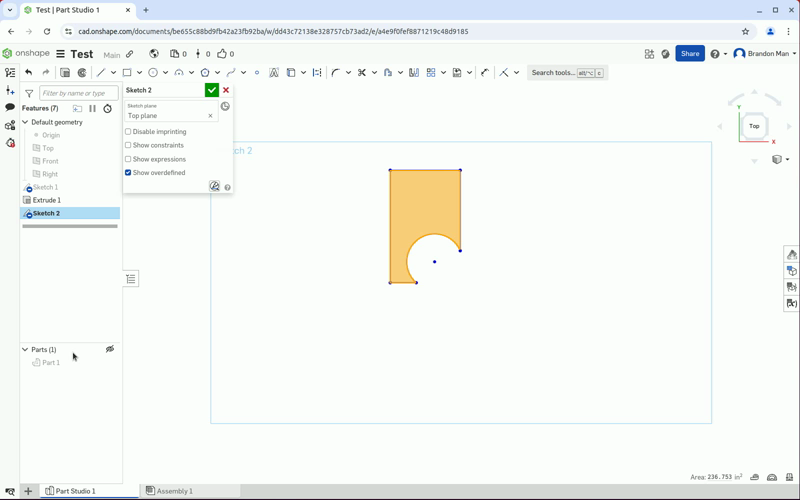
key(shift+e)
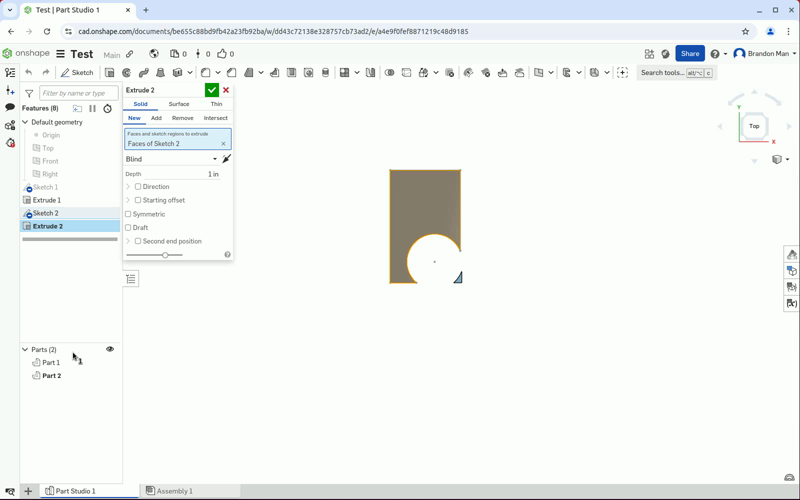
mouse_move(143, 106)
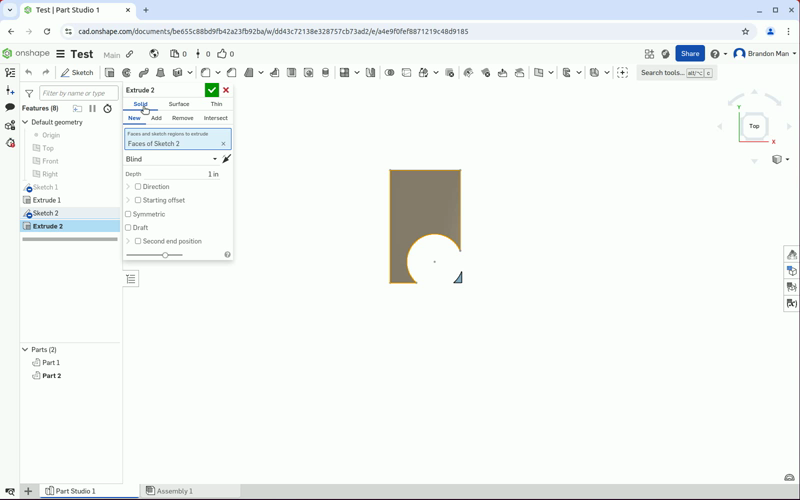
click(143, 106)
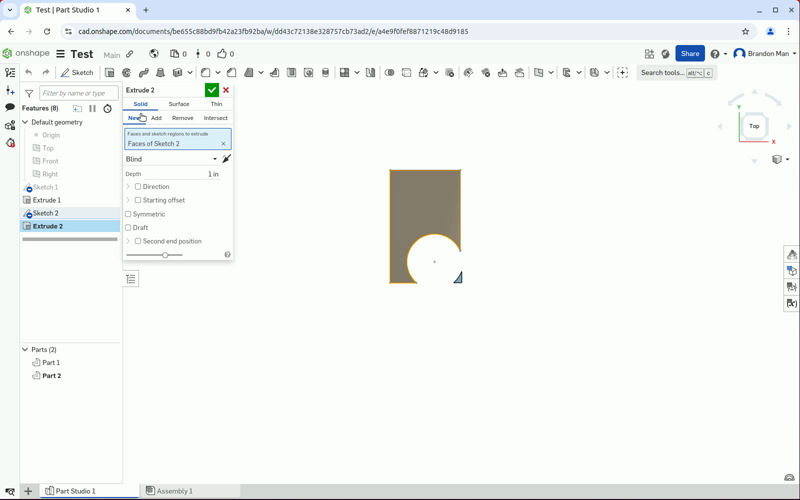
mouse_move(137, 120)
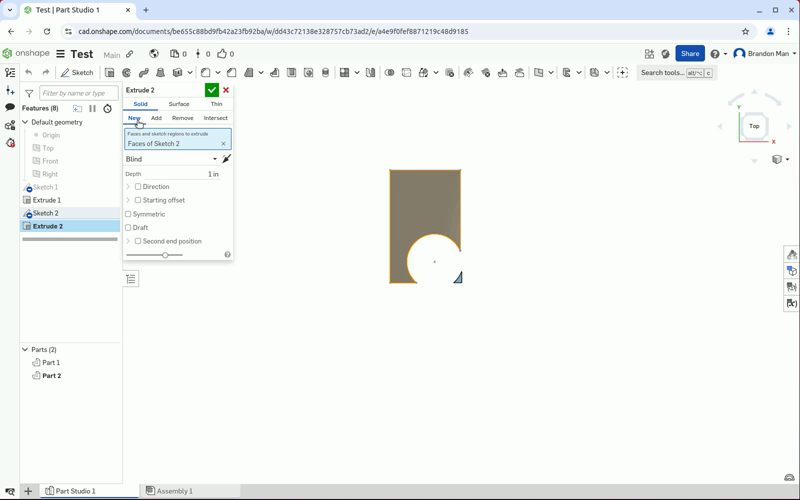
click(137, 120)
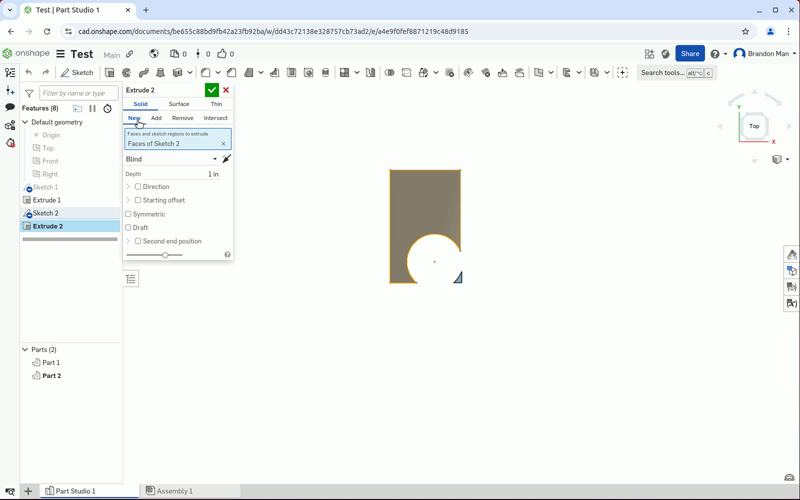
key(tab, 4)
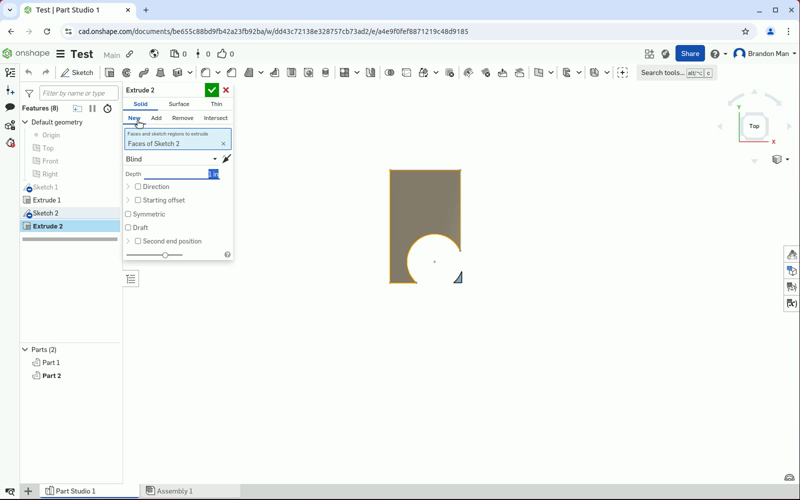
text(2.648)
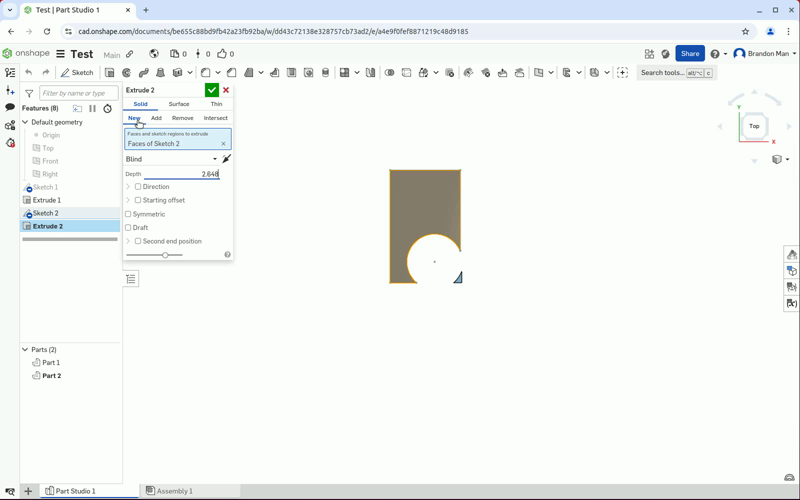
key(enter)
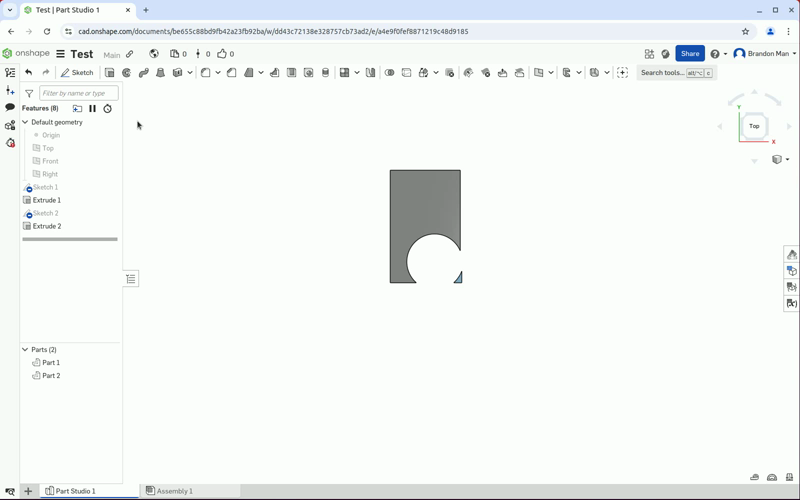
key(shift+h)
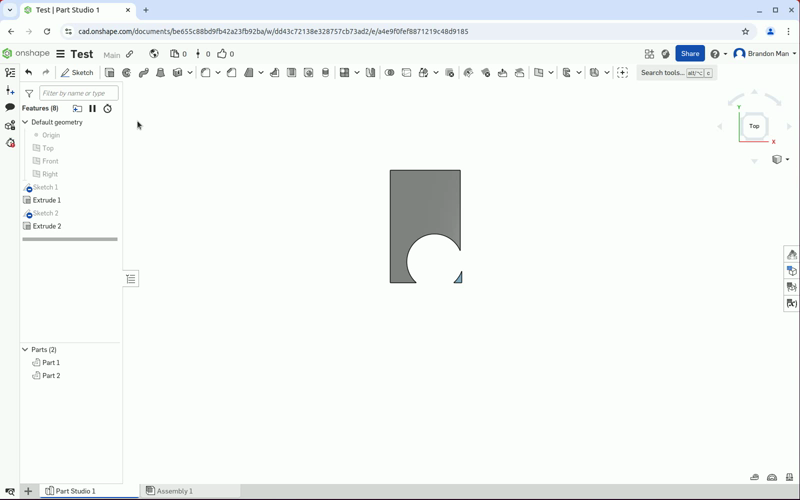
key(shift+h)
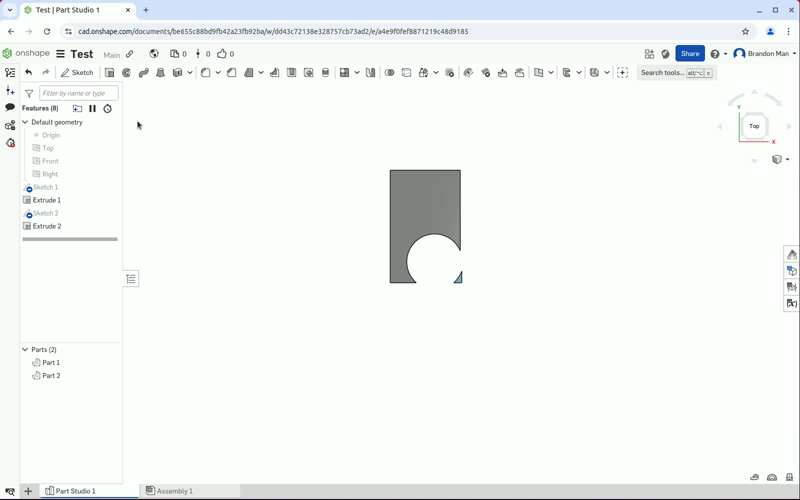
mouse_move(73, 189)
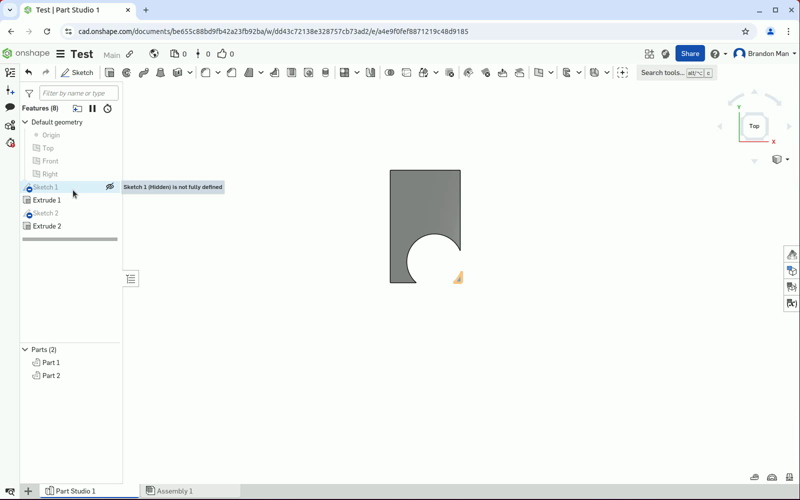
click(73, 189)
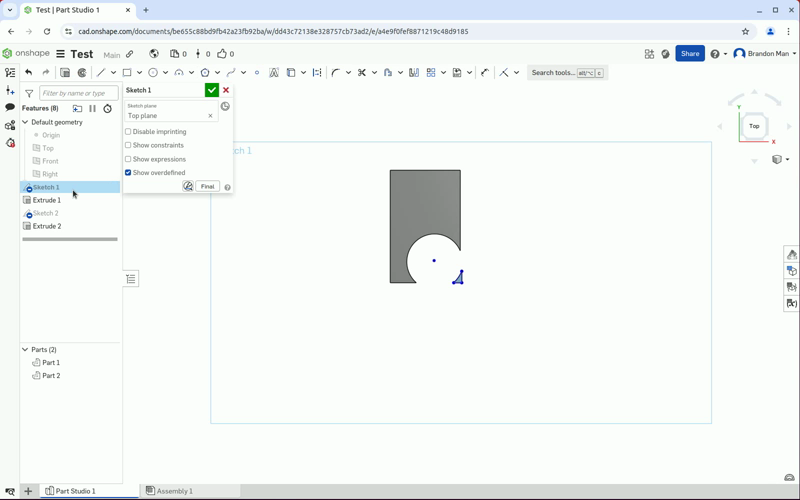
mouse_move(229, 92)
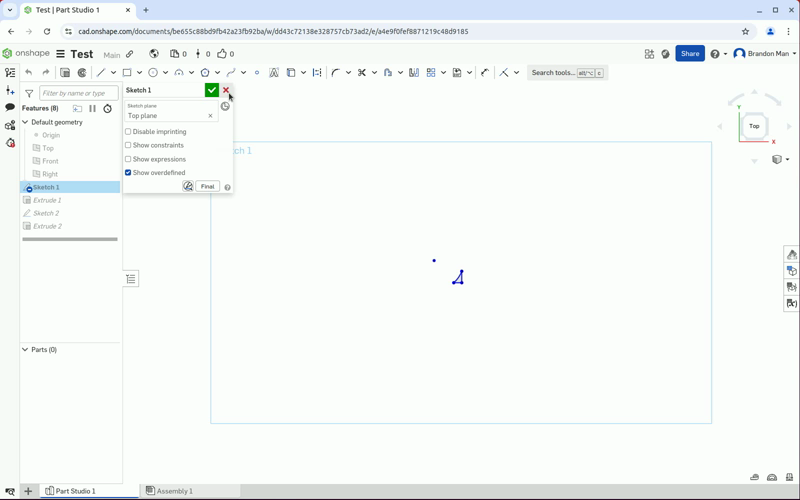
click(229, 92)
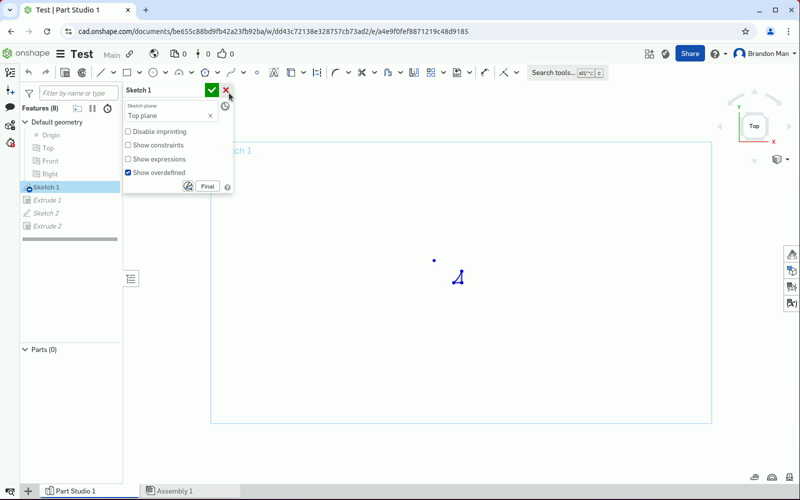
key(shift+s)
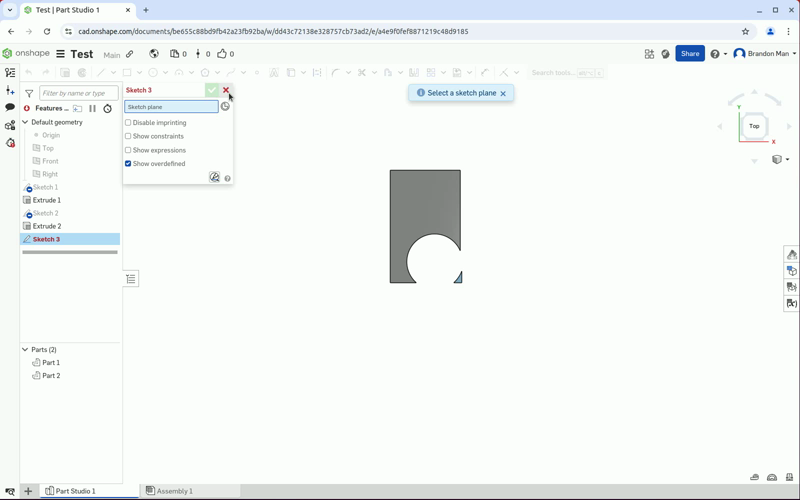
mouse_move(73, 150)
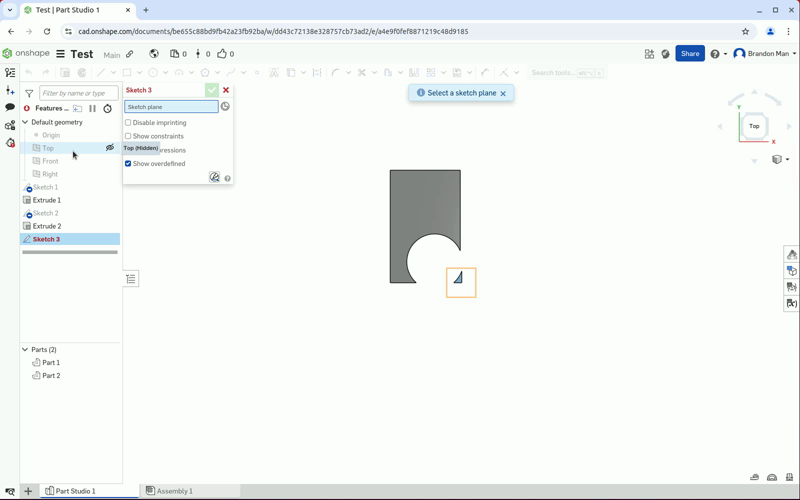
click(73, 150)
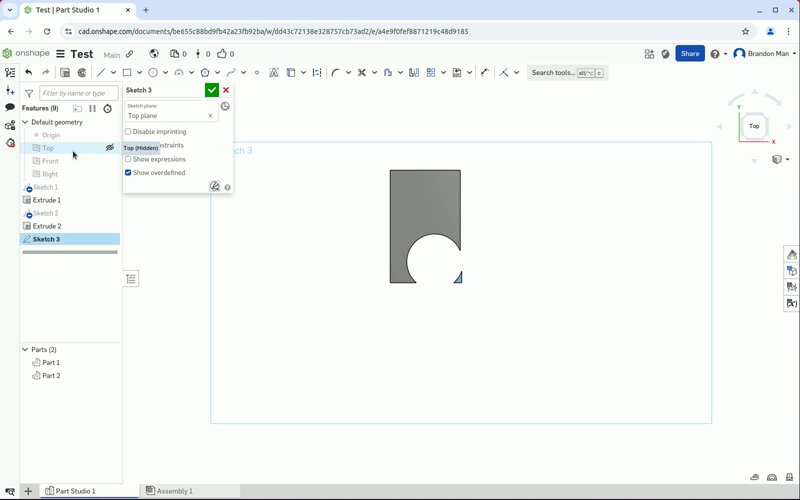
mouse_move(73, 352)
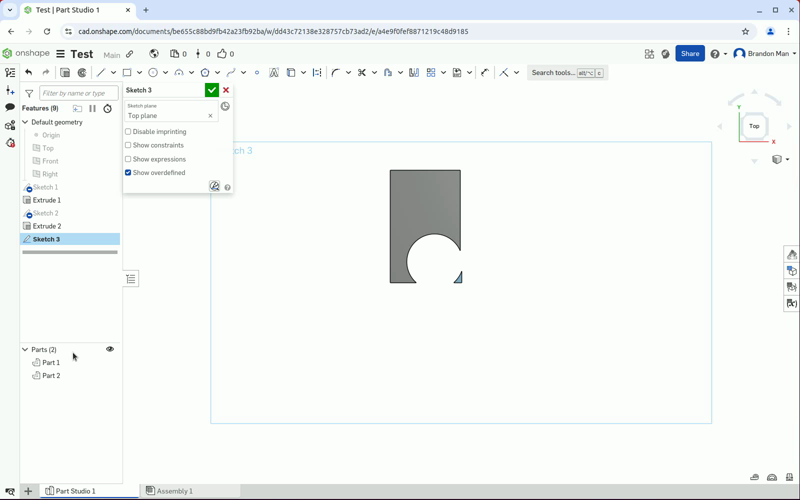
key(y)
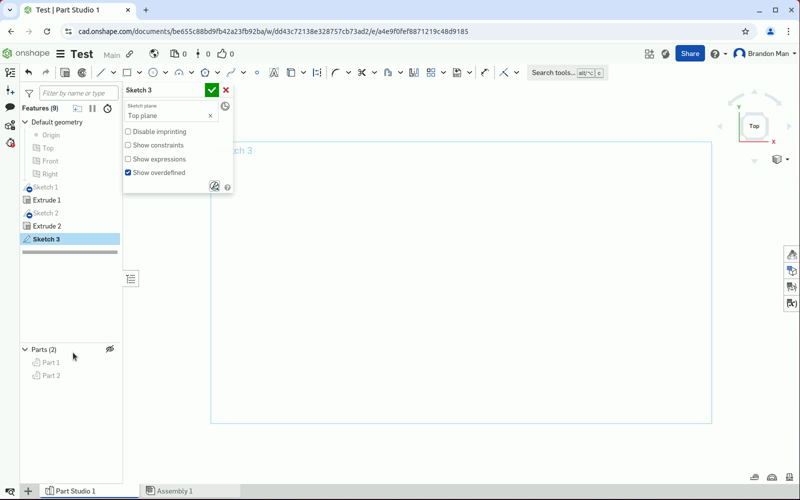
key(l)
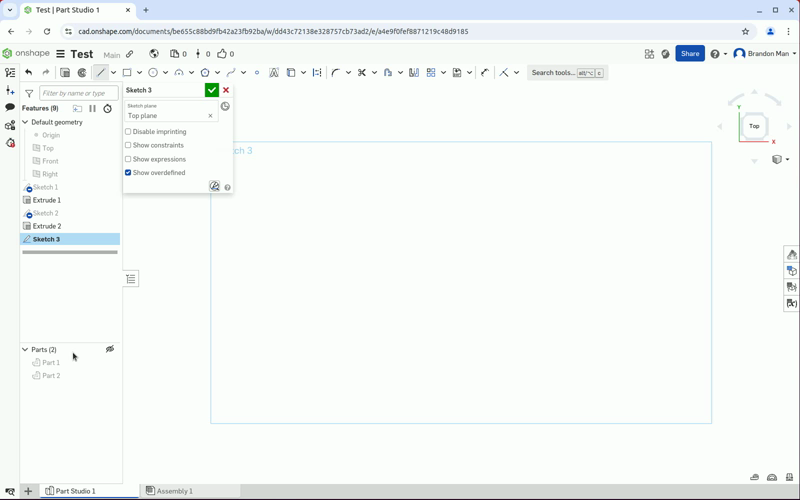
key_down(shift)
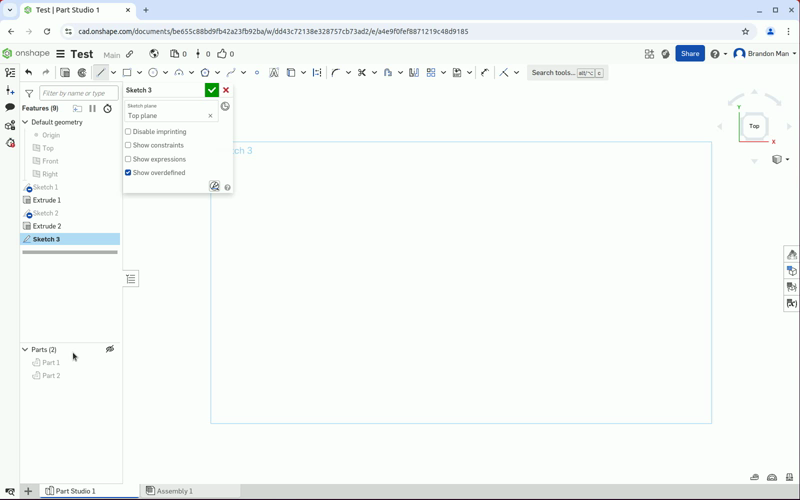
mouse_move(416, 282)
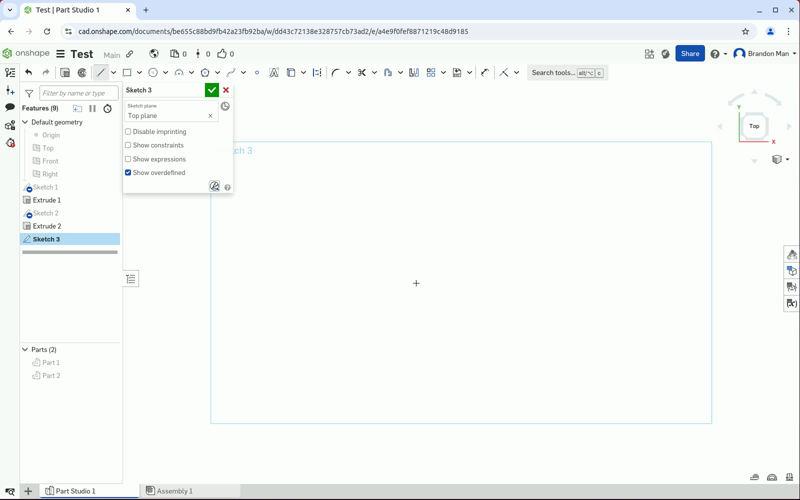
click(416, 282)
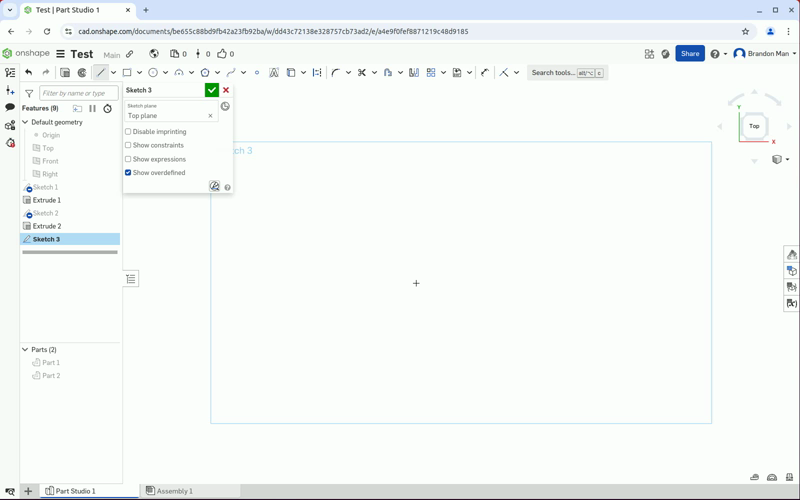
key_up(shift)
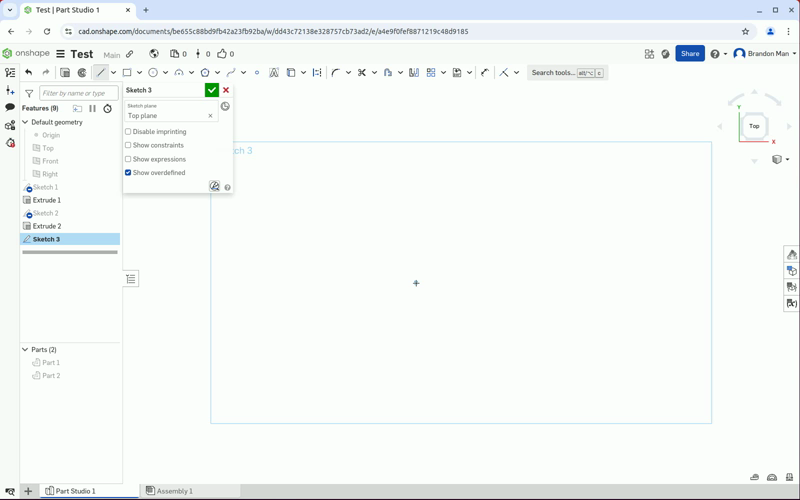
key_down(shift)
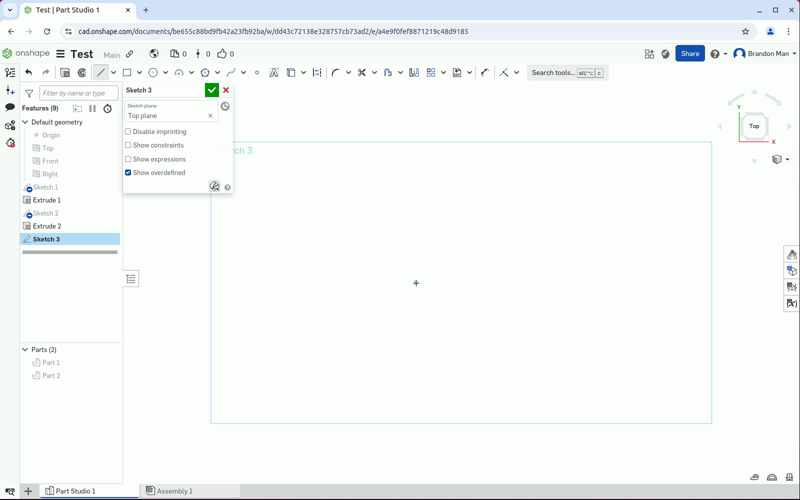
mouse_move(446, 282)
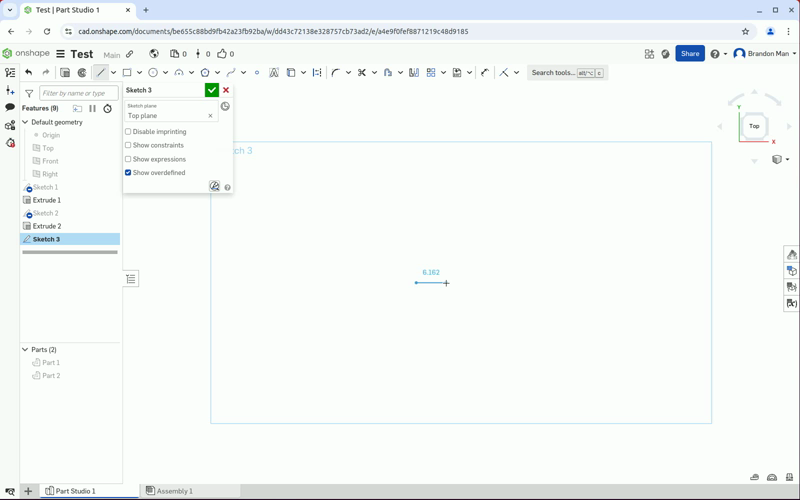
mouse_move(453, 282)
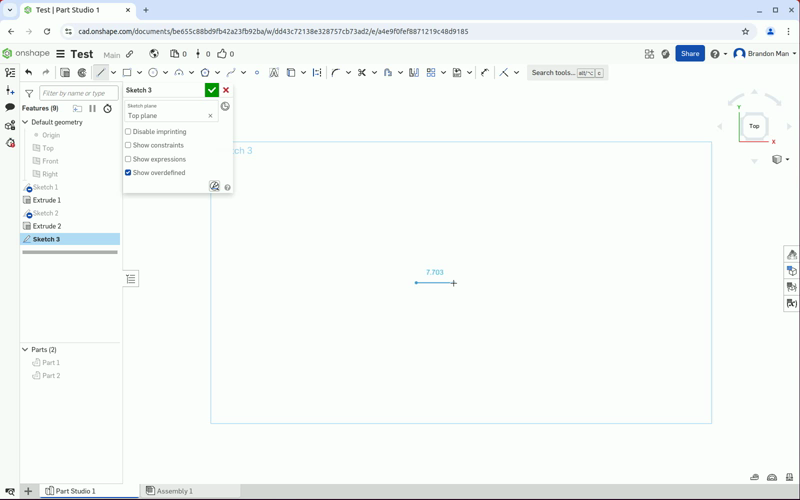
click(453, 282)
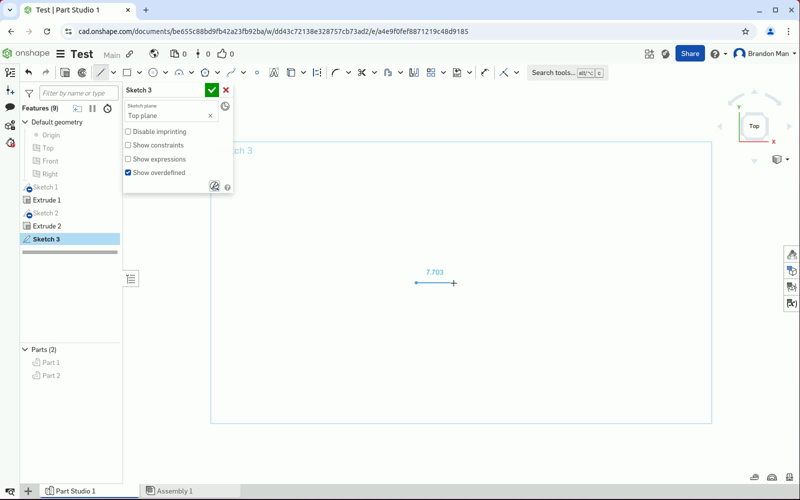
key_up(shift)
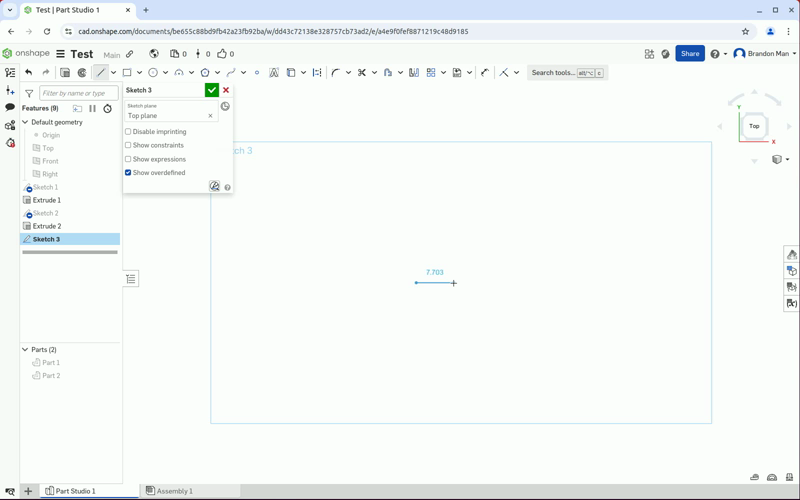
key(esc)
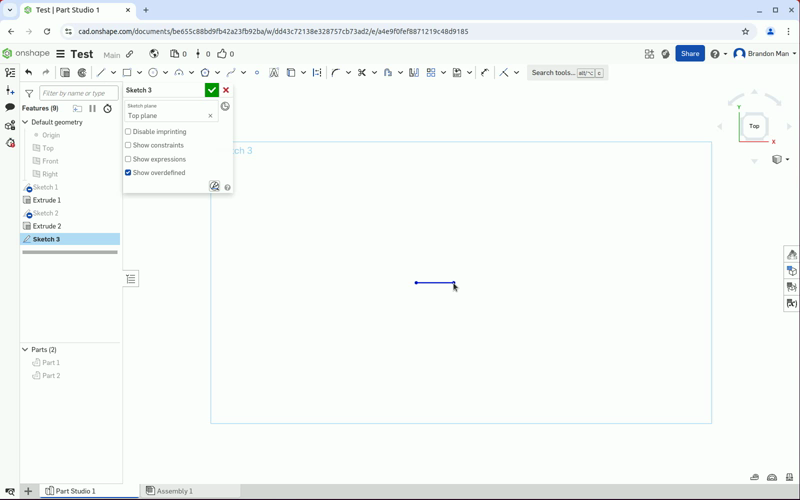
key(a)
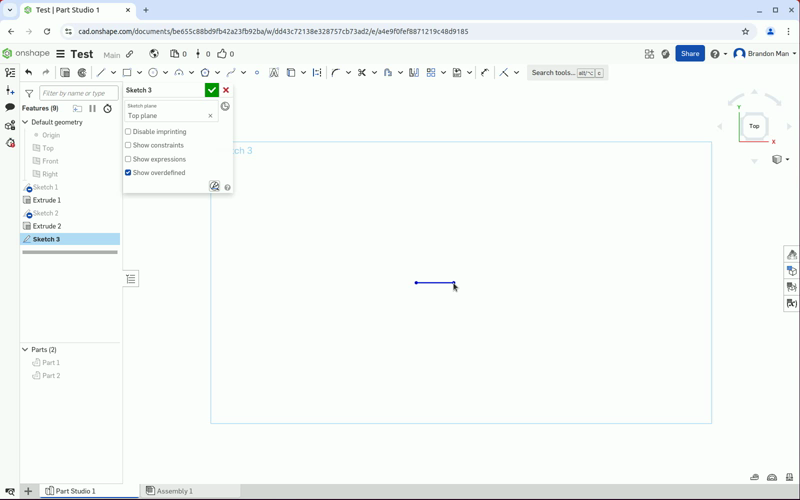
mouse_move(453, 282)
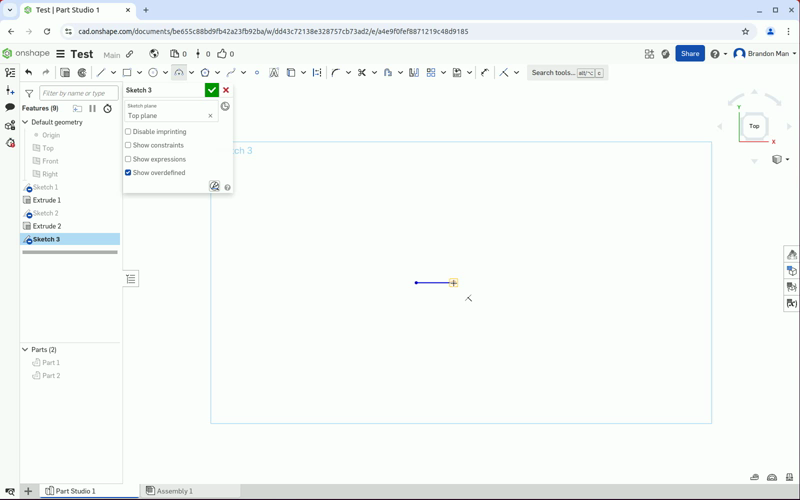
click(453, 282)
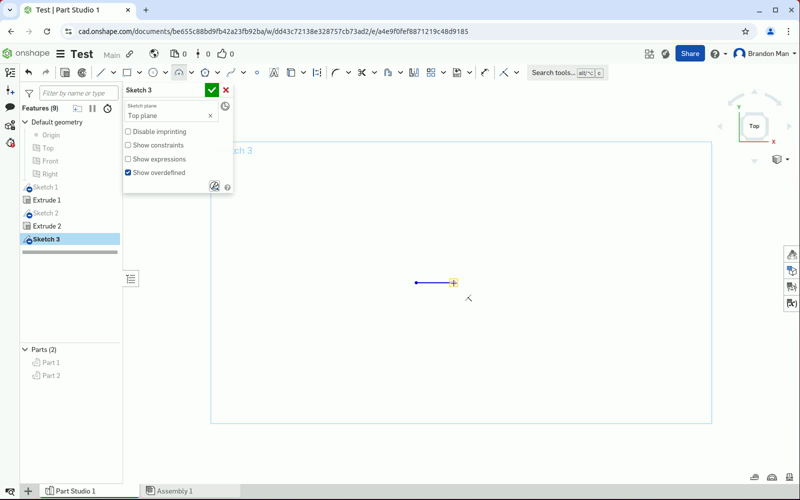
key_down(shift)
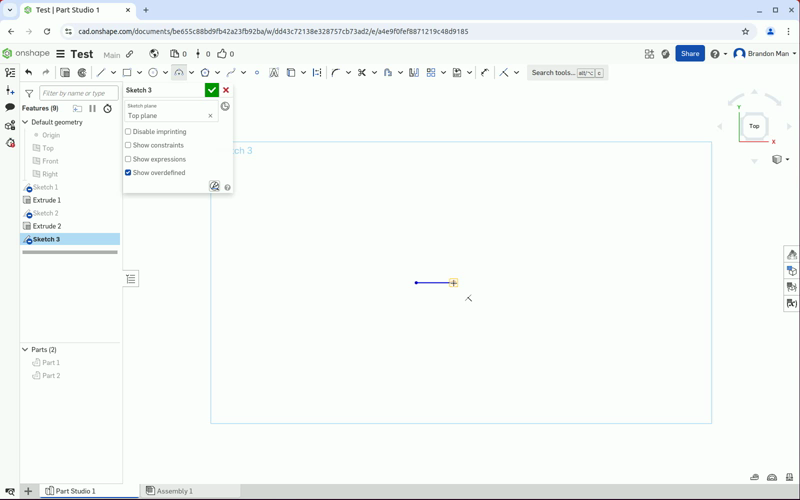
mouse_move(461, 271)
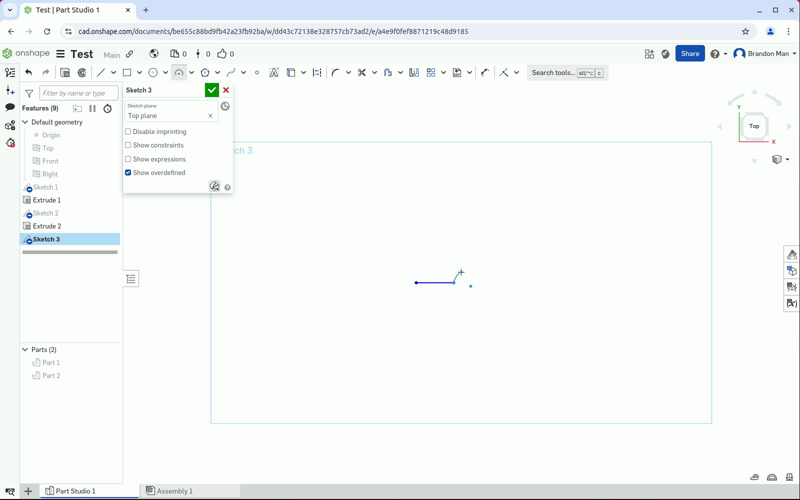
click(461, 271)
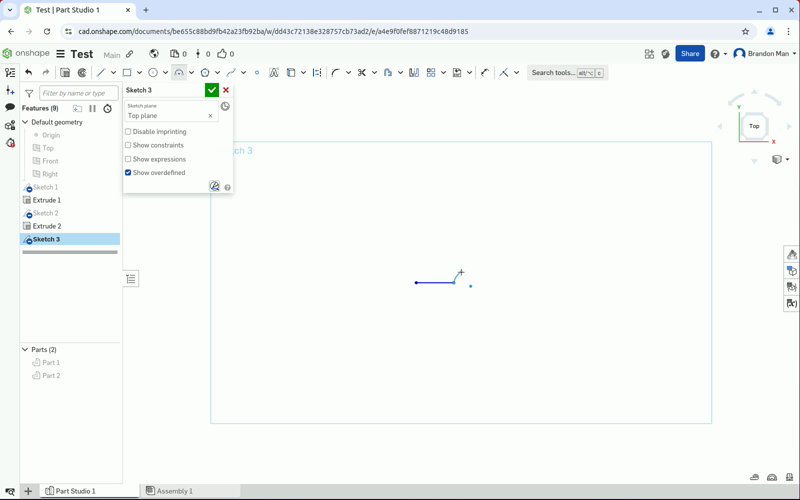
mouse_move(458, 277)
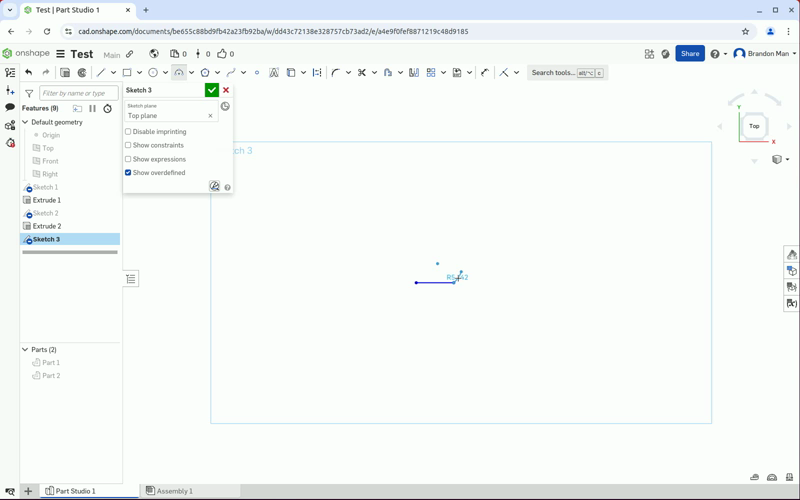
click(458, 277)
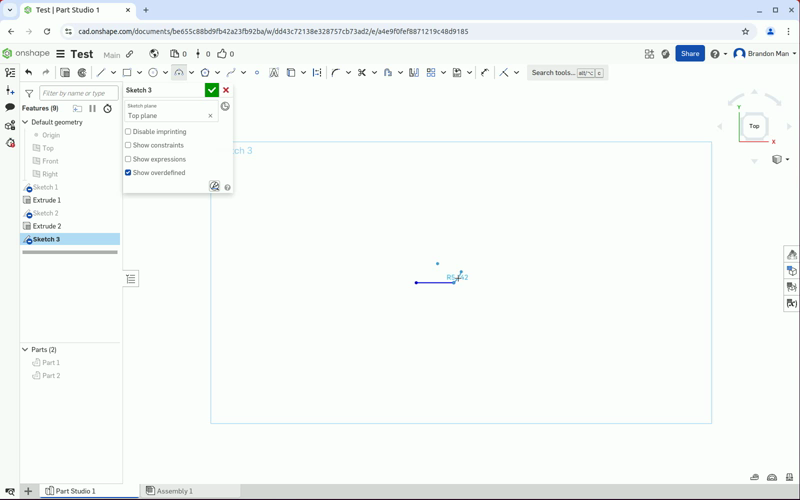
key_up(shift)
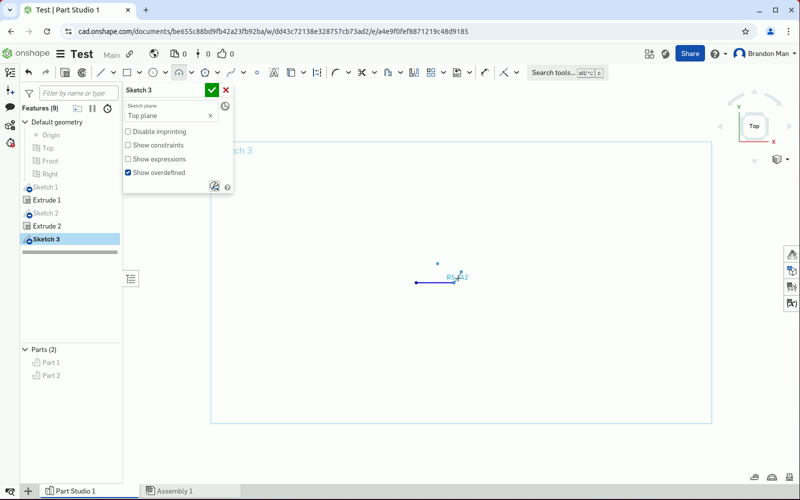
key(esc)
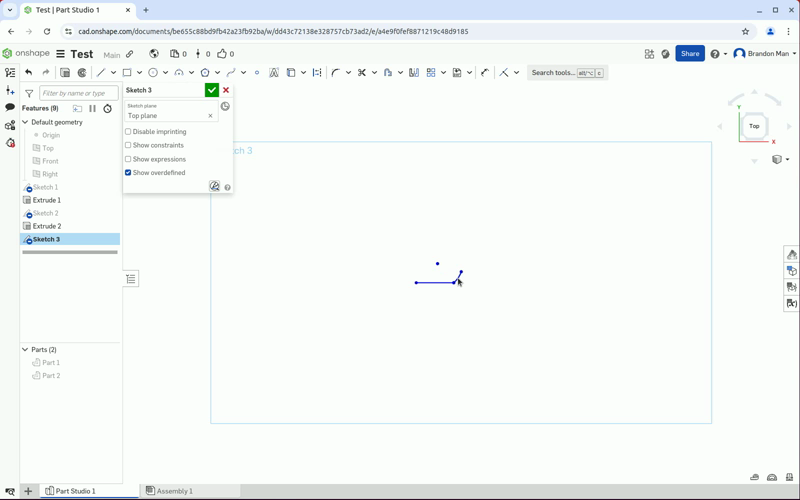
key(l)
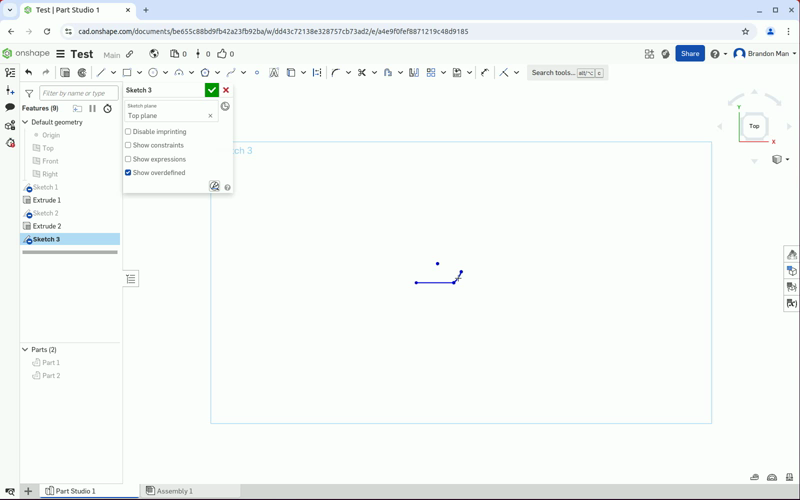
mouse_move(461, 271)
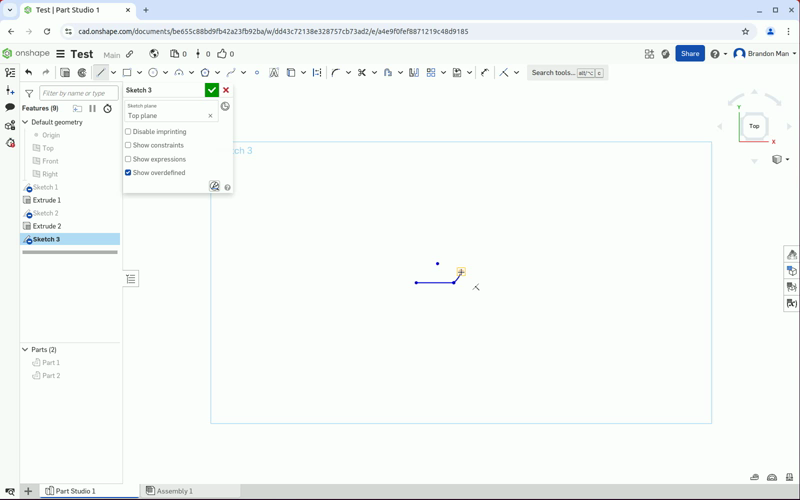
click(461, 271)
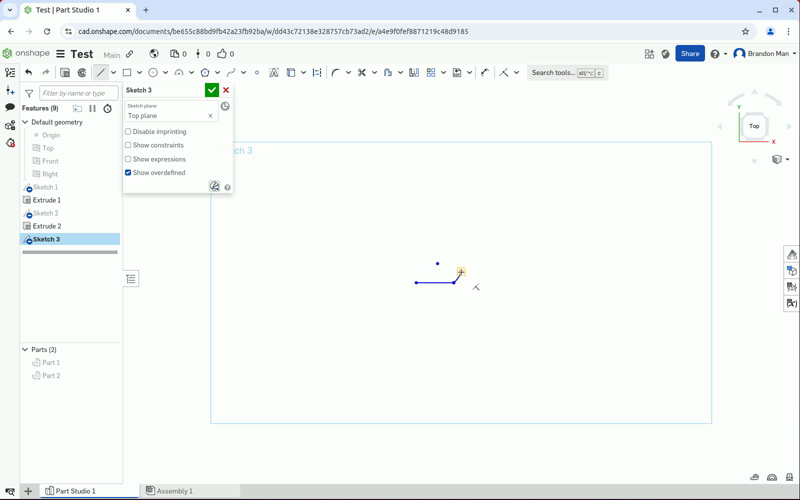
key_down(shift)
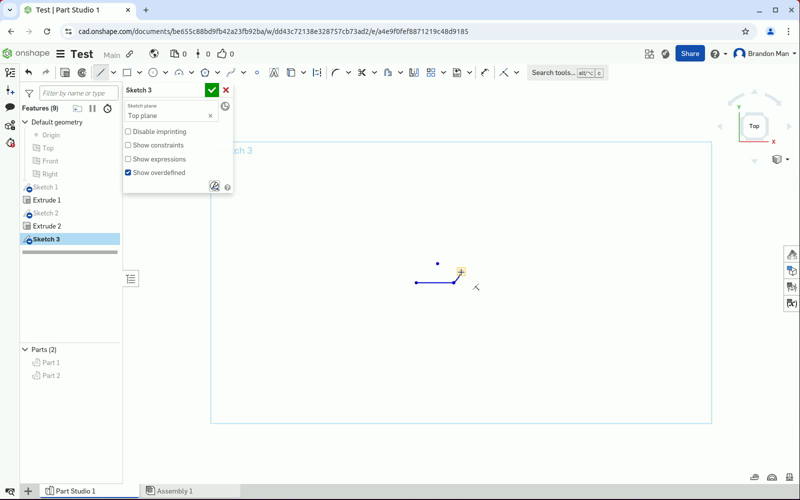
mouse_move(491, 271)
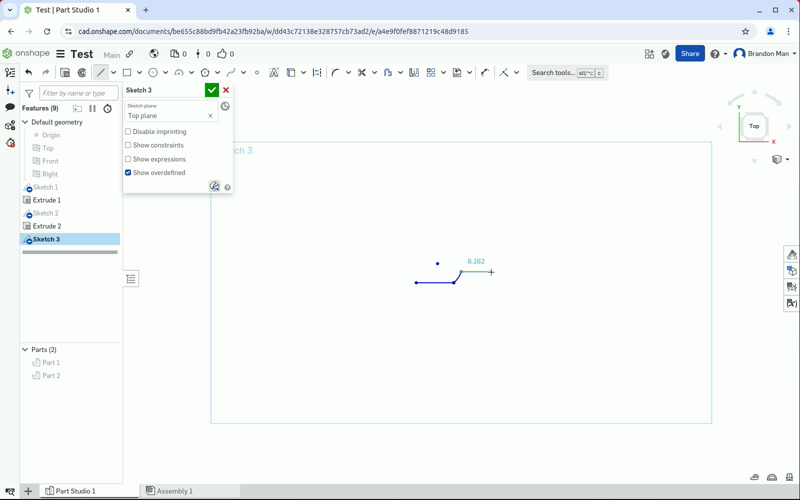
mouse_move(461, 250)
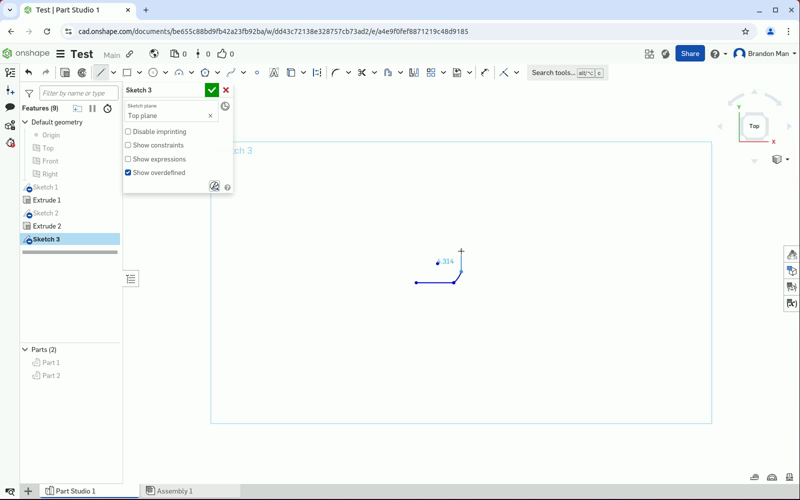
click(461, 250)
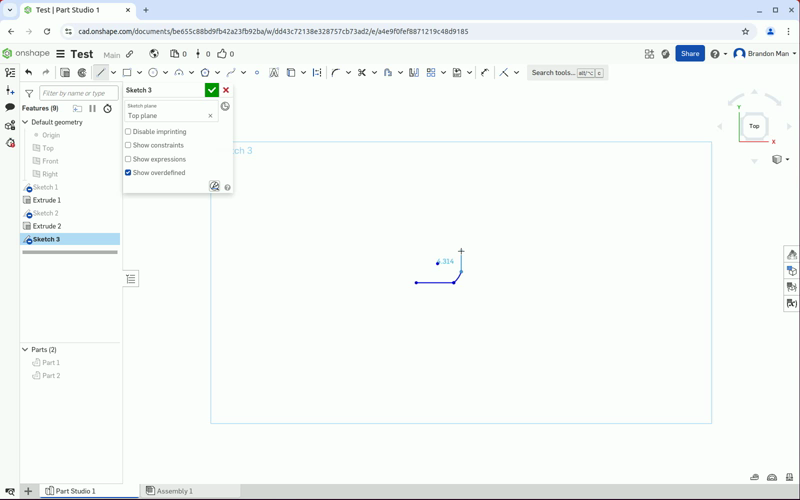
key_up(shift)
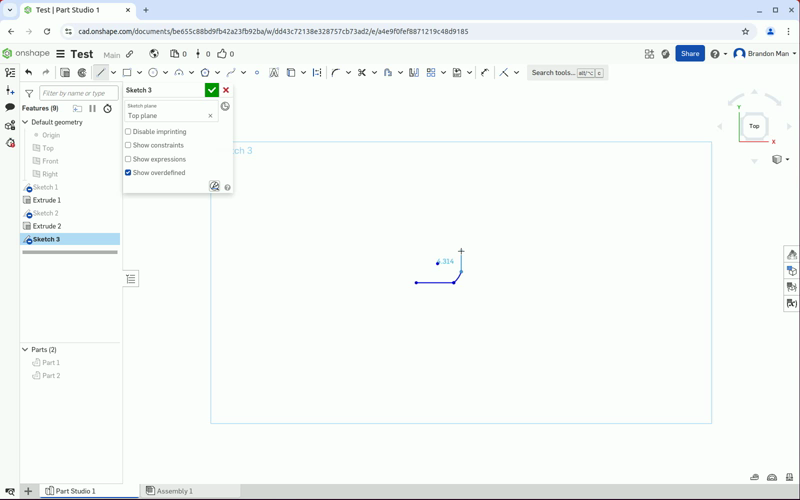
key(esc)
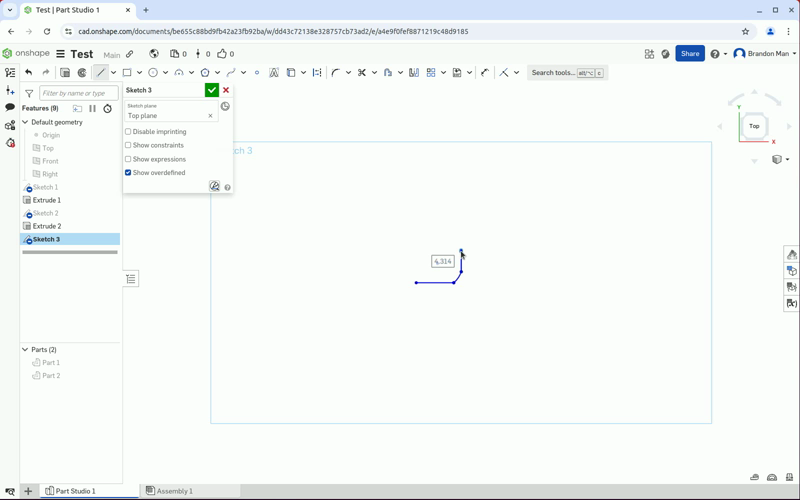
key(a)
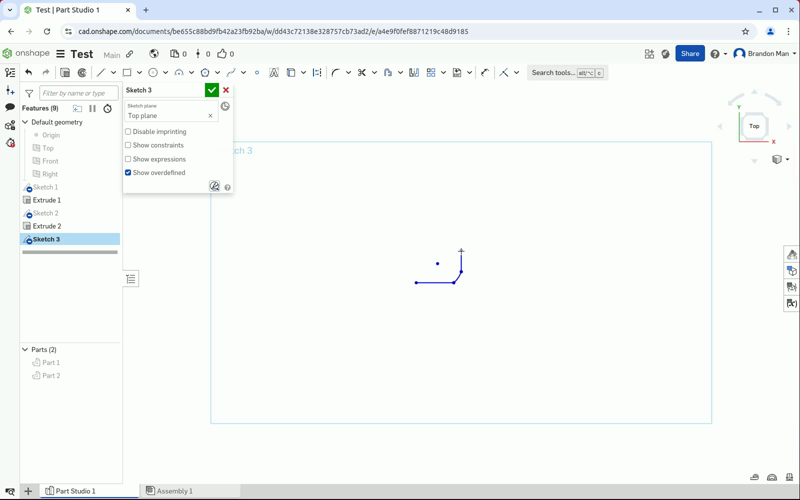
mouse_move(461, 250)
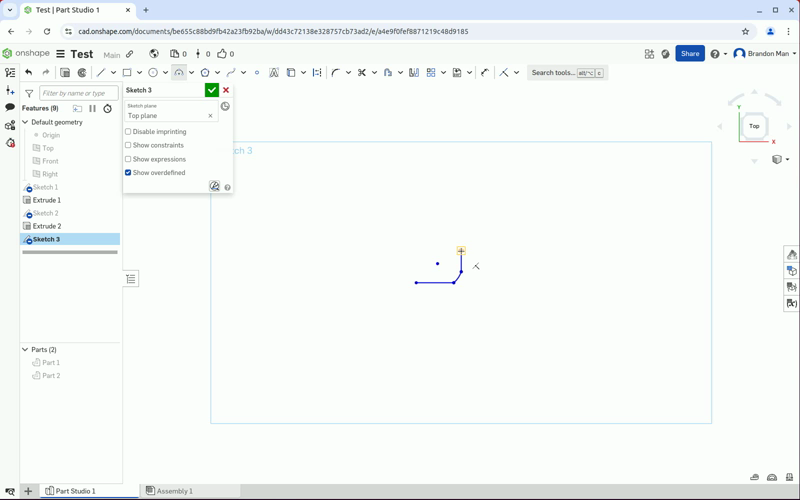
click(461, 250)
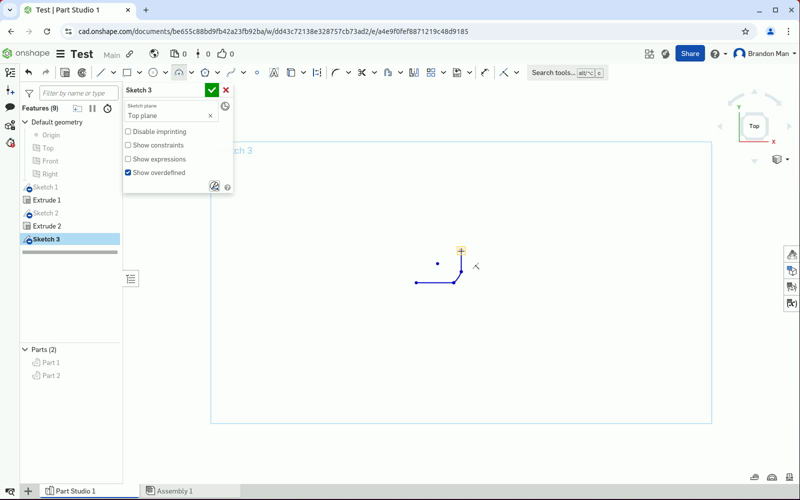
mouse_move(416, 282)
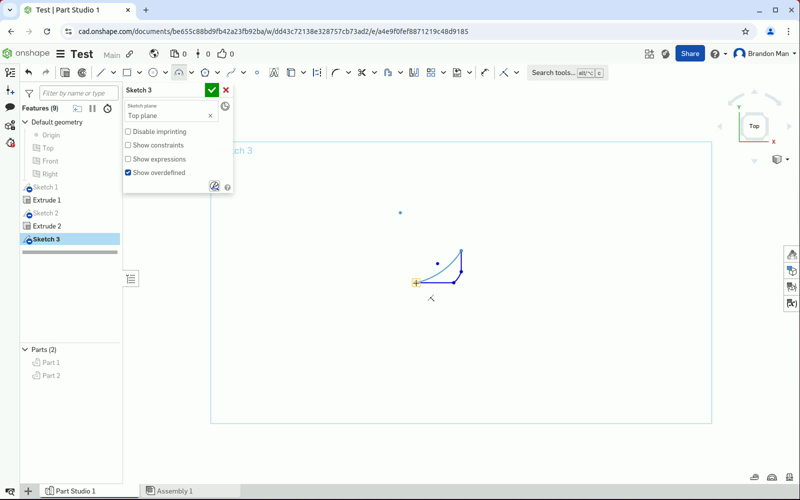
click(416, 282)
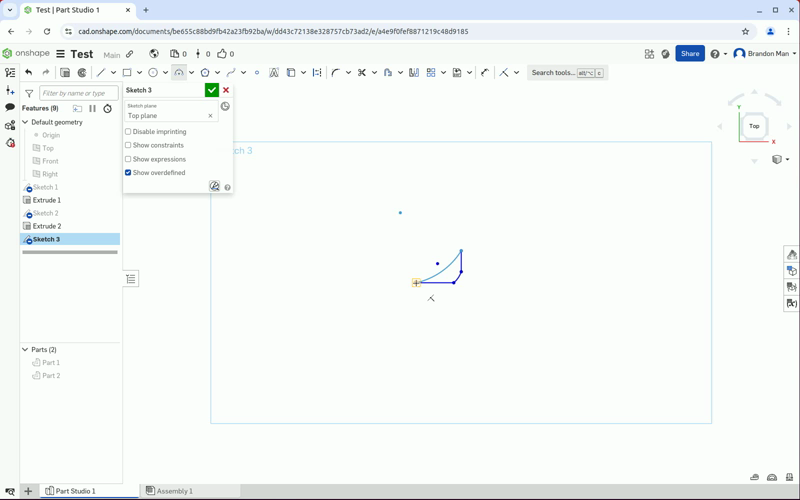
key_down(shift)
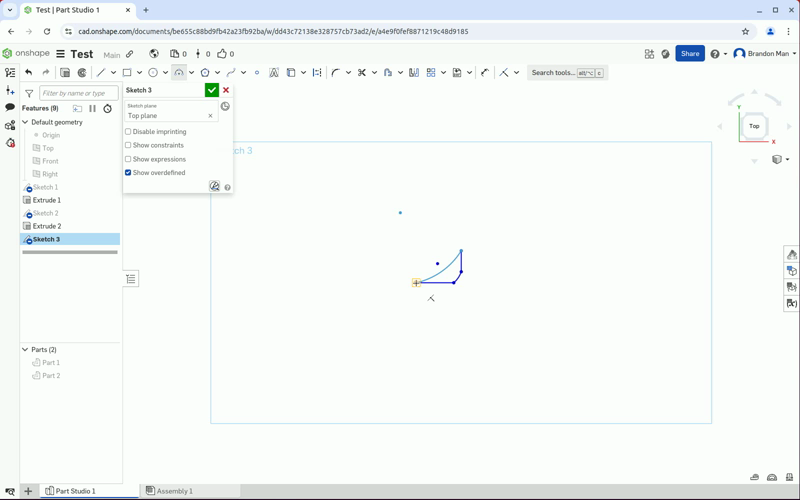
mouse_move(418, 238)
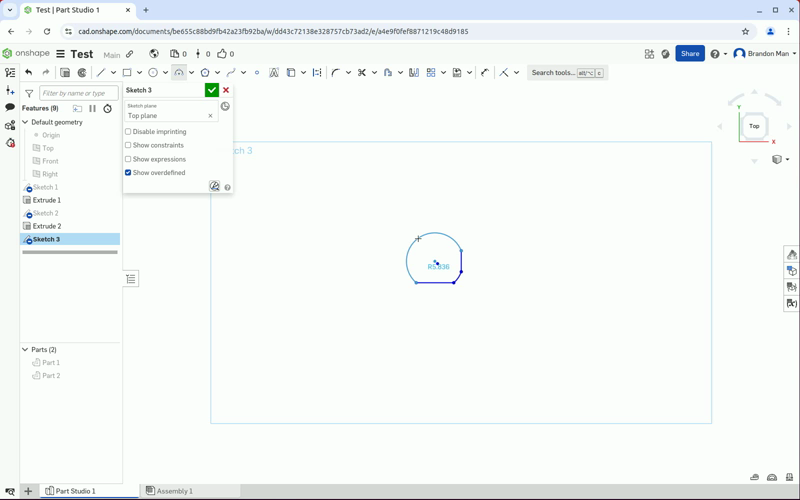
click(418, 238)
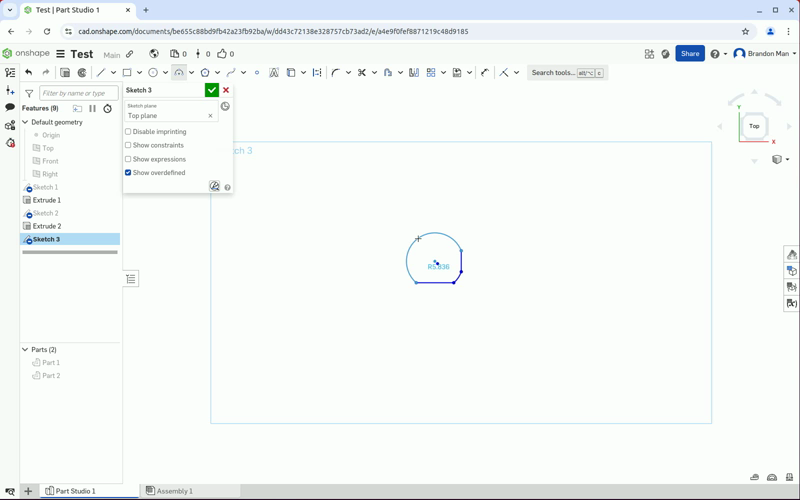
key_up(shift)
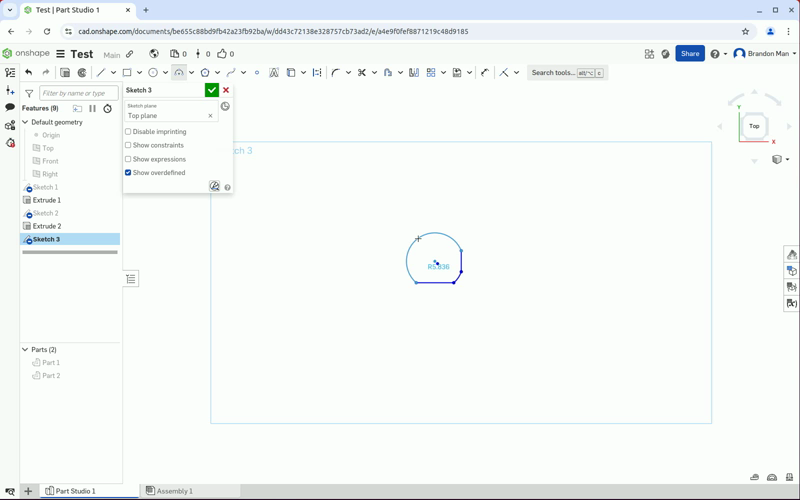
key(esc)
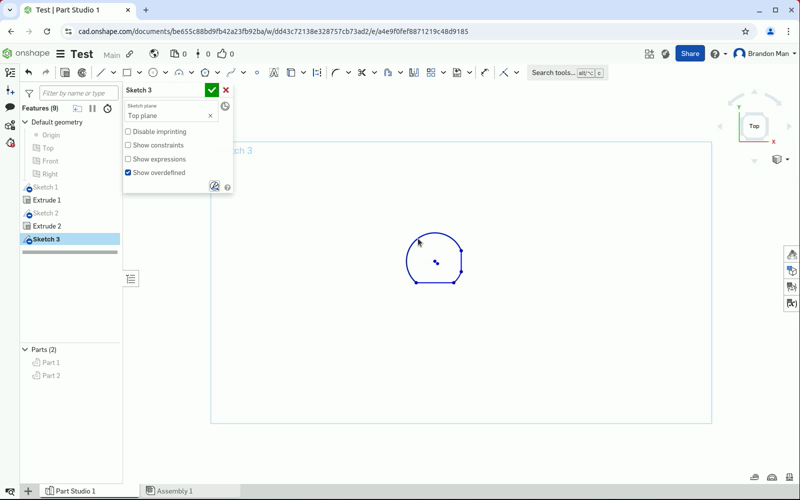
key(c)
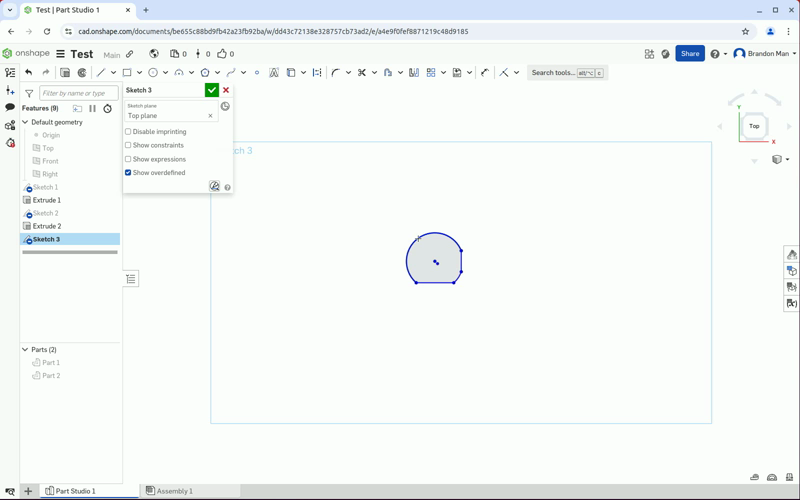
key_down(shift)
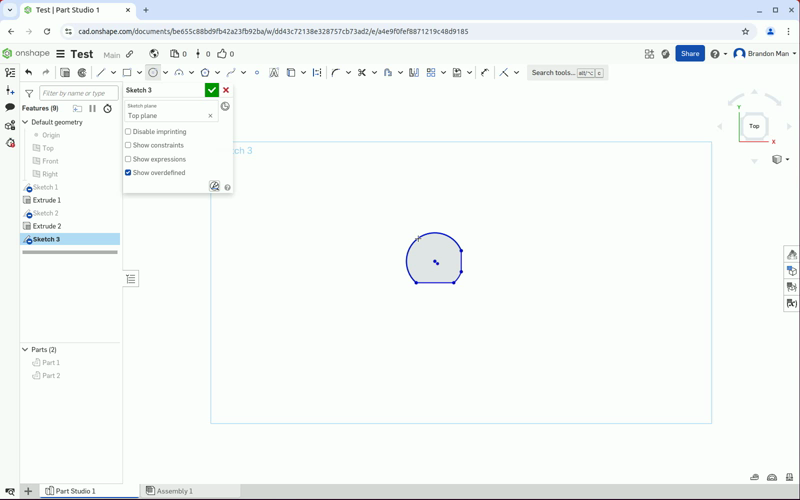
mouse_move(434, 261)
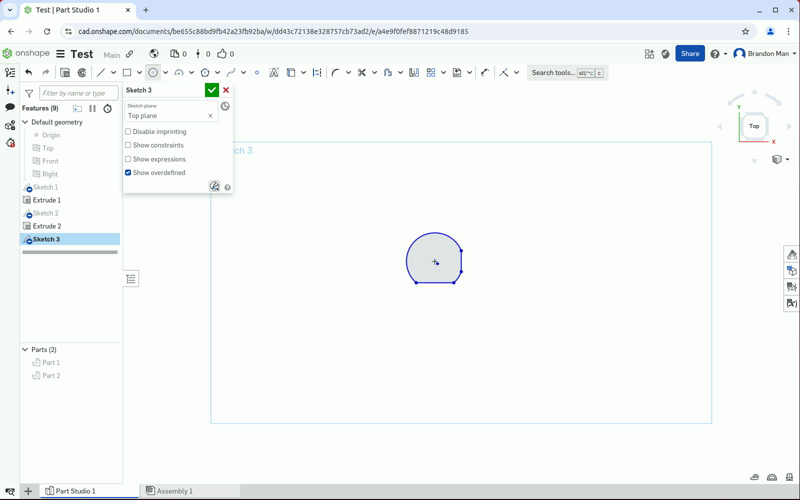
scroll(6)
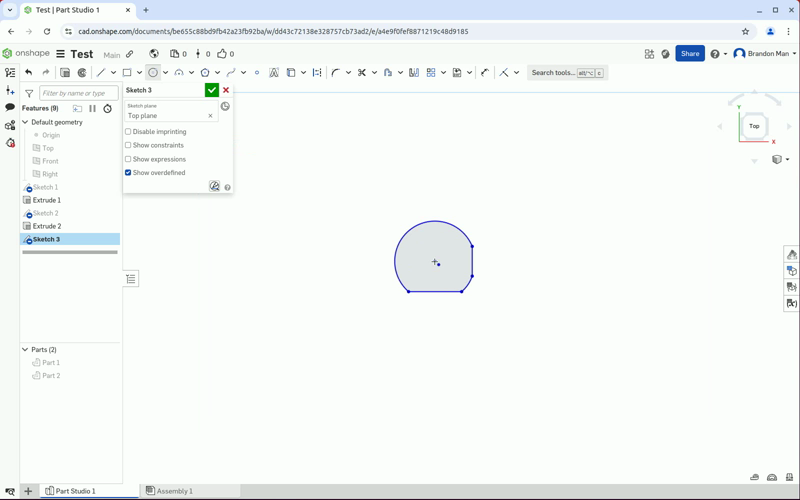
scroll(6)
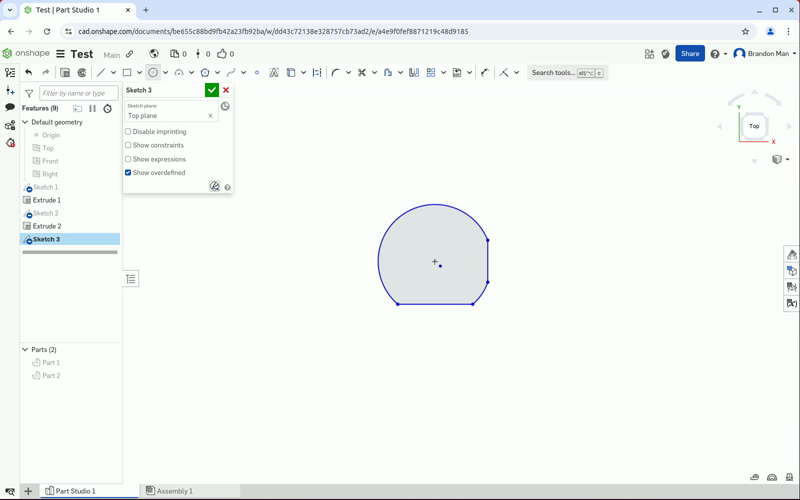
scroll(6)
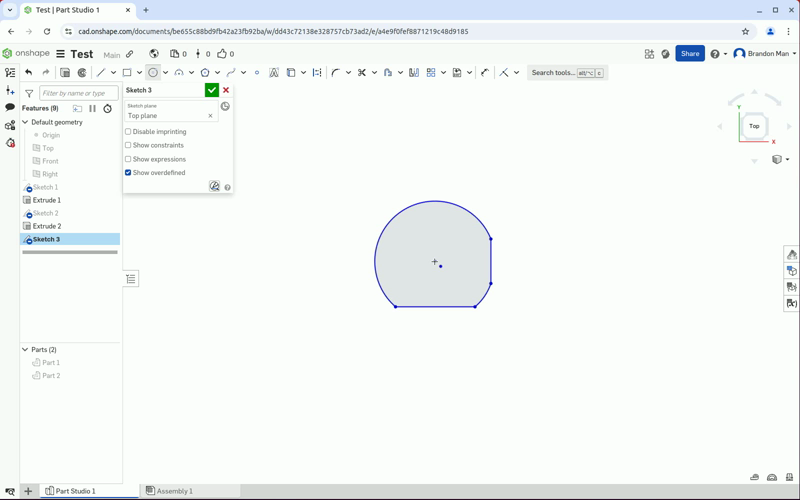
scroll(6)
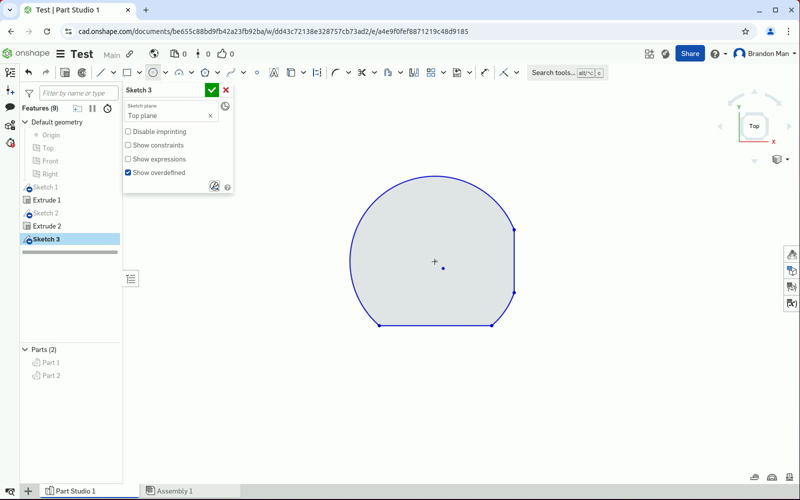
scroll(6)
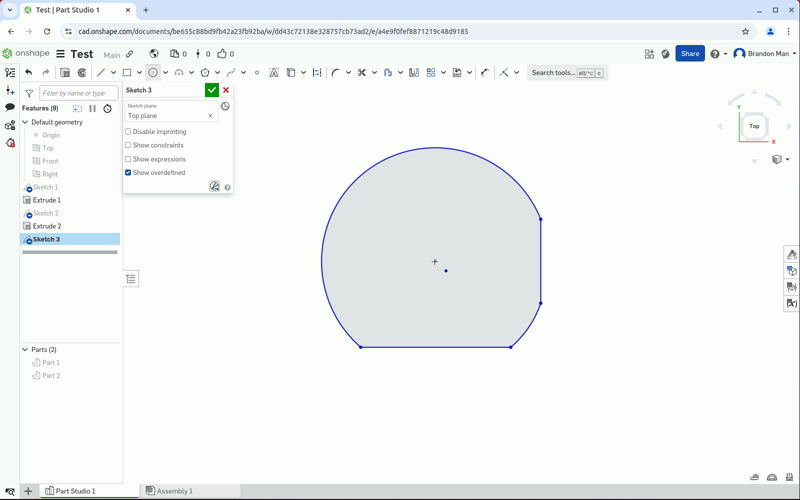
scroll(6)
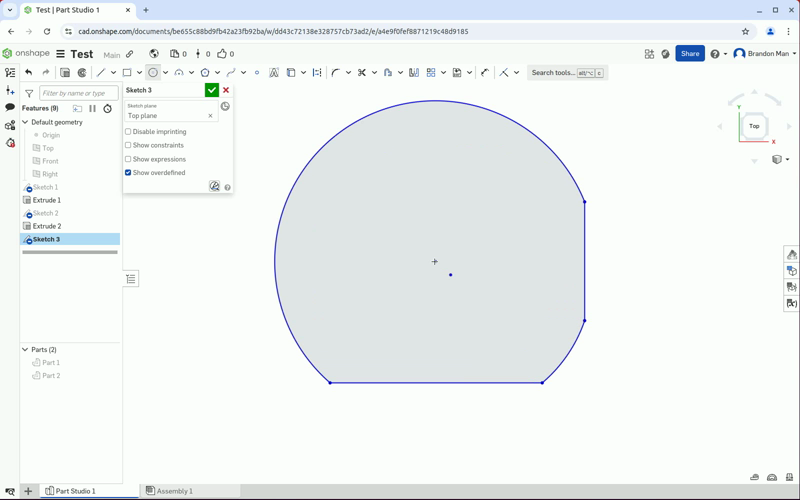
scroll(6)
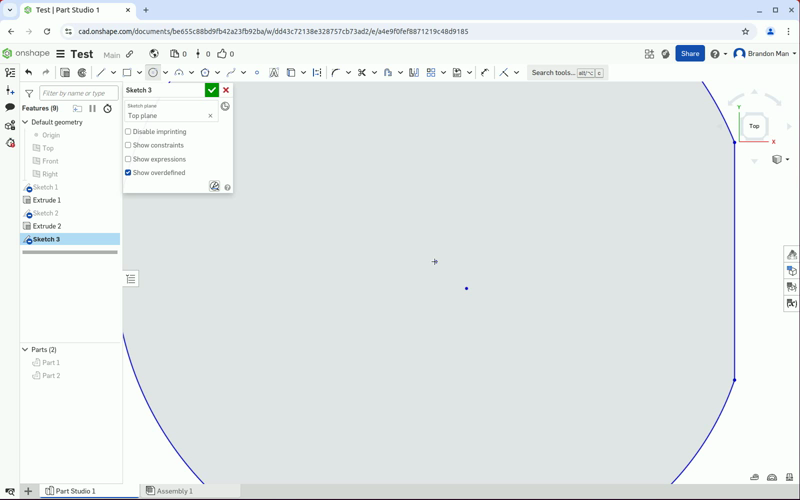
click(434, 261)
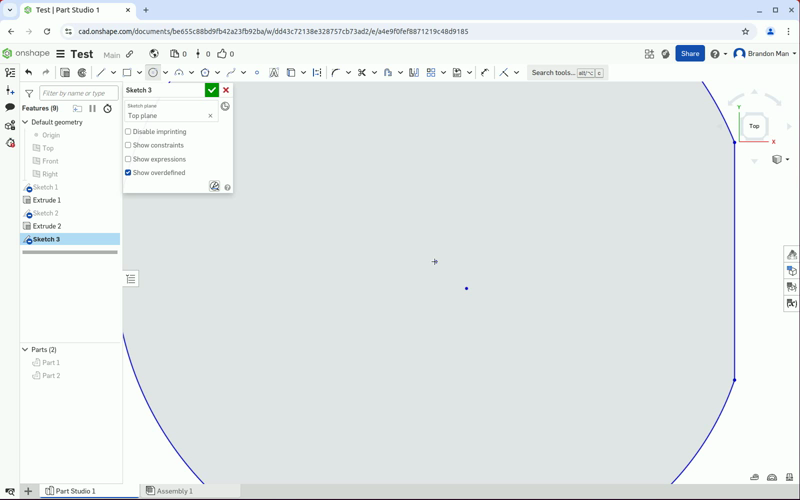
scroll(-6)
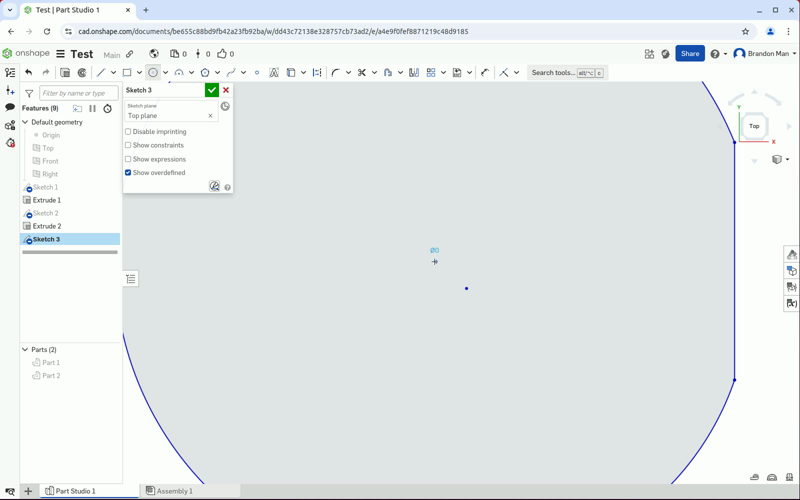
scroll(-6)
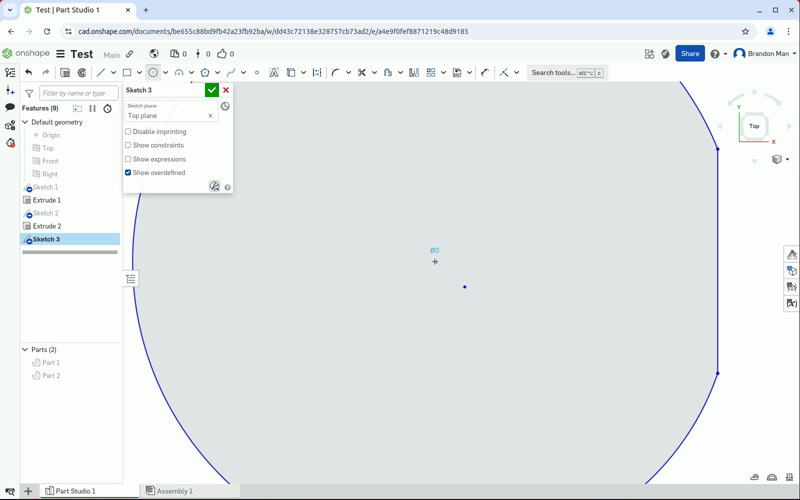
scroll(-6)
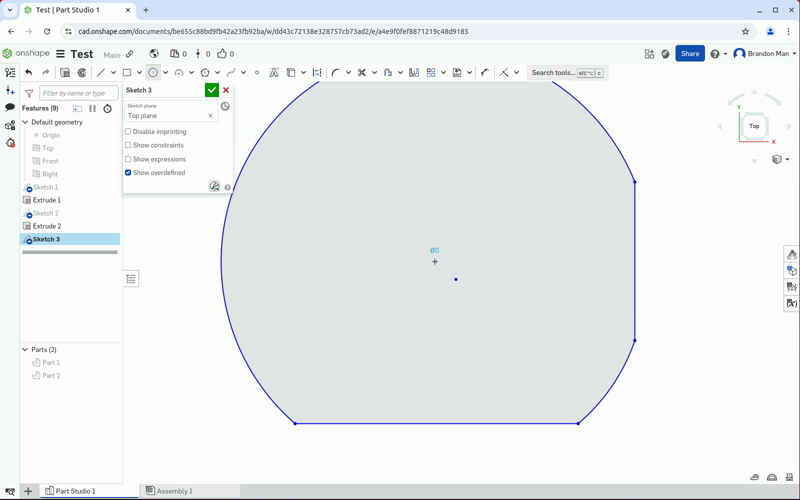
scroll(-6)
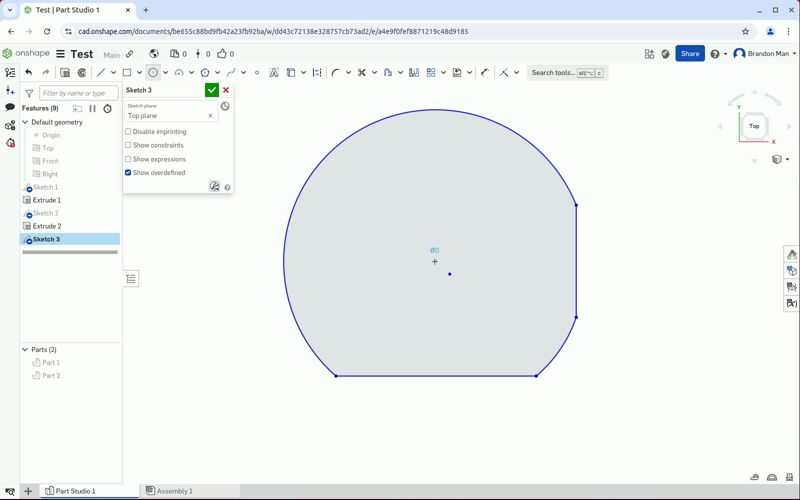
scroll(-6)
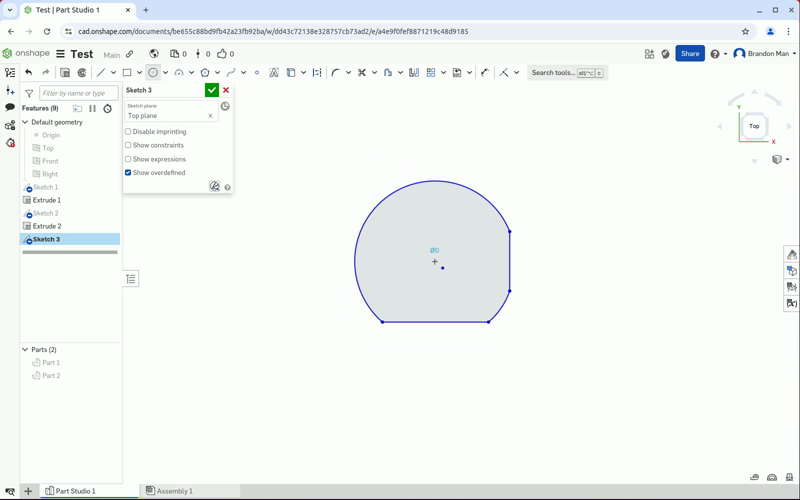
scroll(-6)
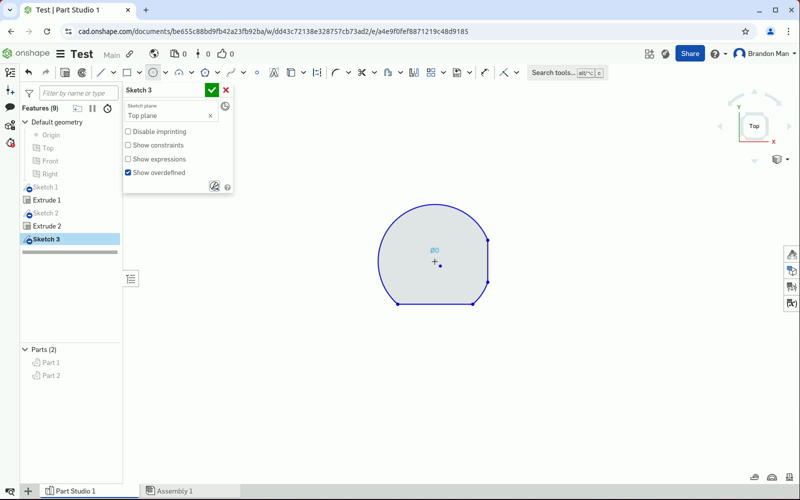
scroll(-6)
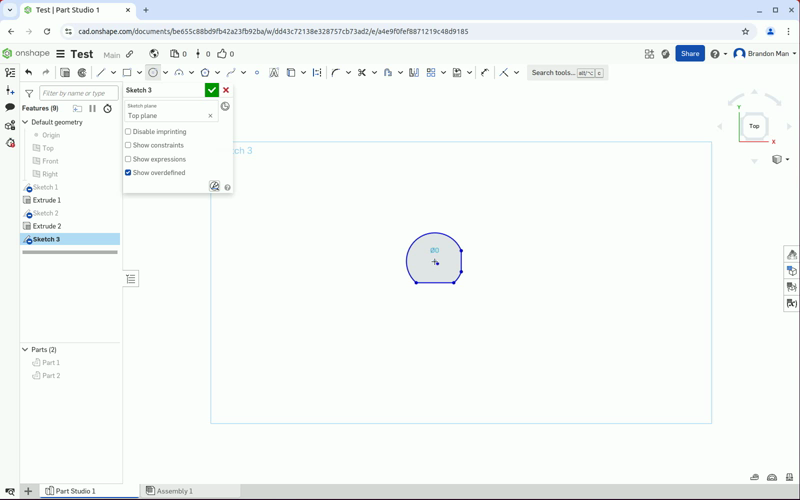
key_up(shift)
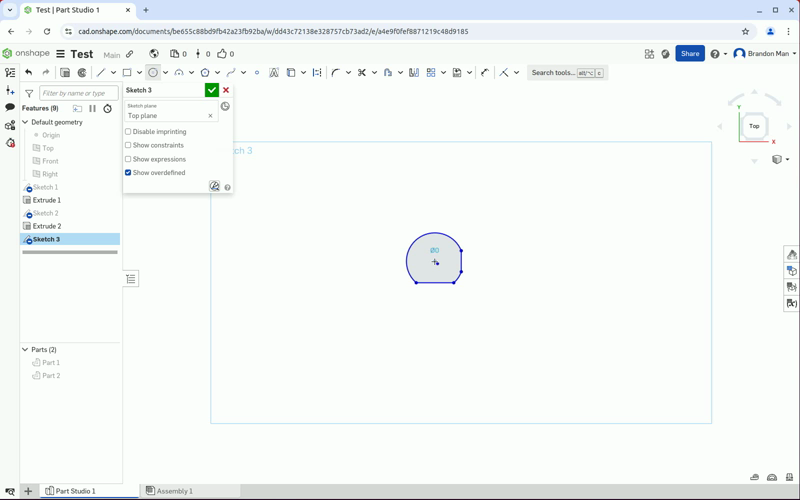
mouse_move(445, 261)
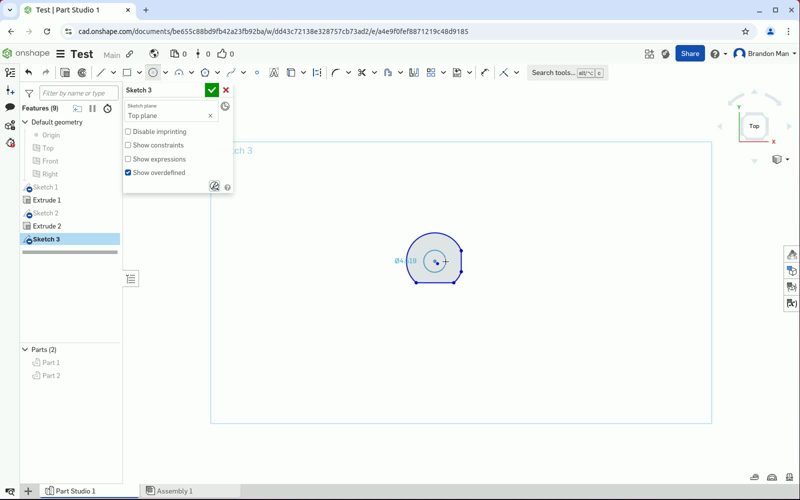
click(445, 261)
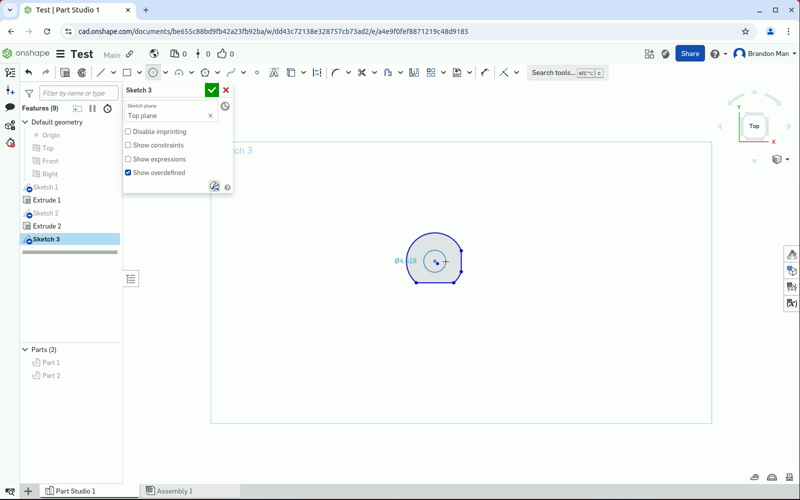
key(esc)
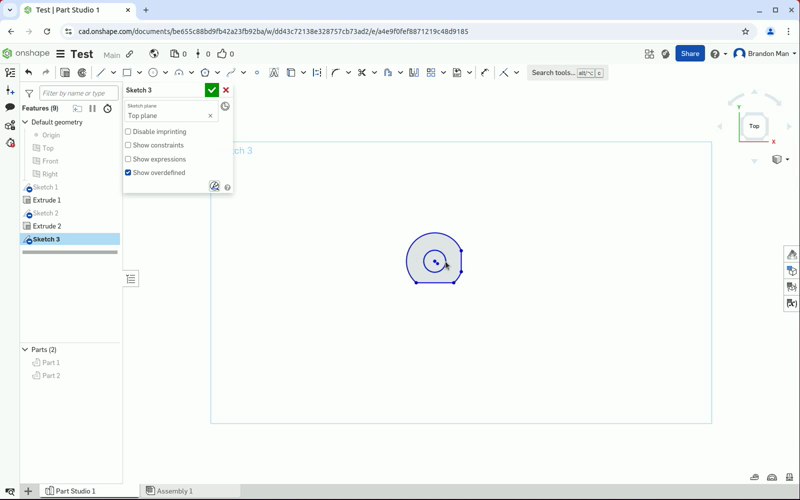
mouse_move(438, 241)
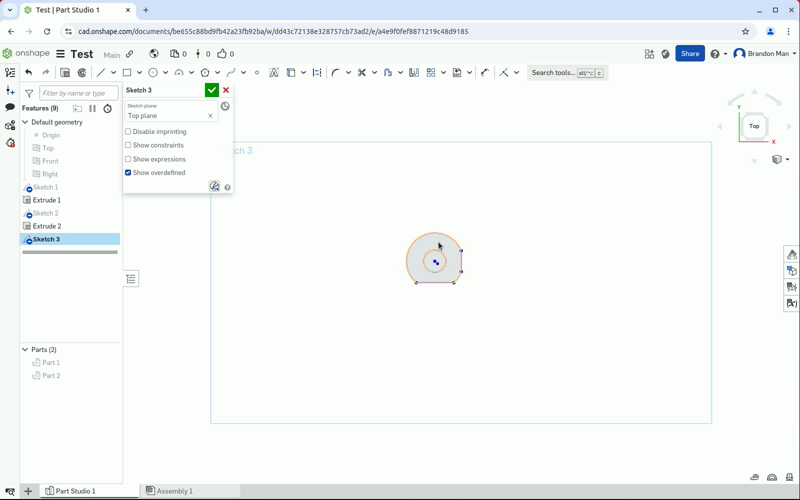
click(438, 241)
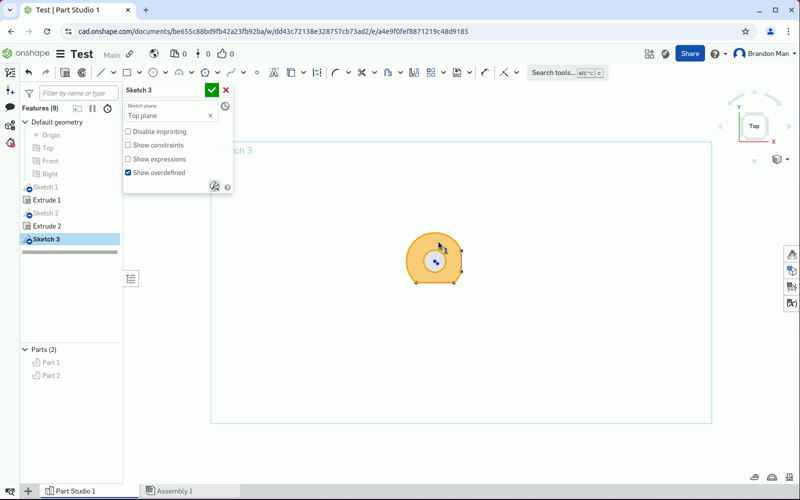
mouse_move(73, 352)
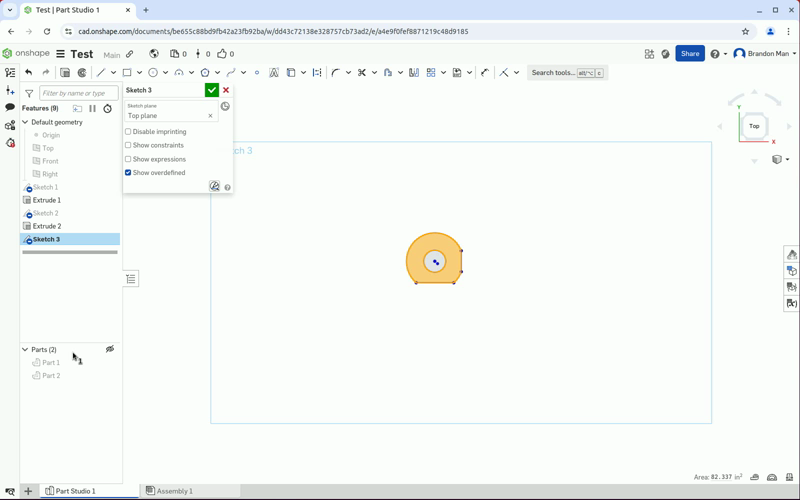
key(shift+y)
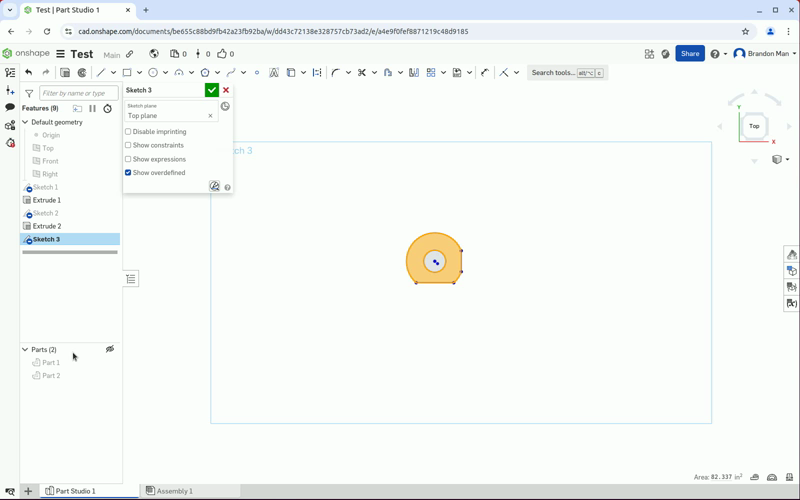
key(shift+e)
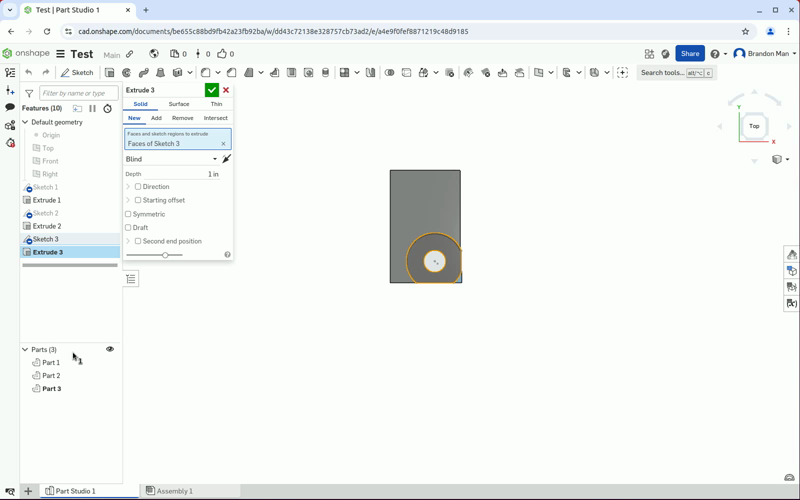
mouse_move(143, 106)
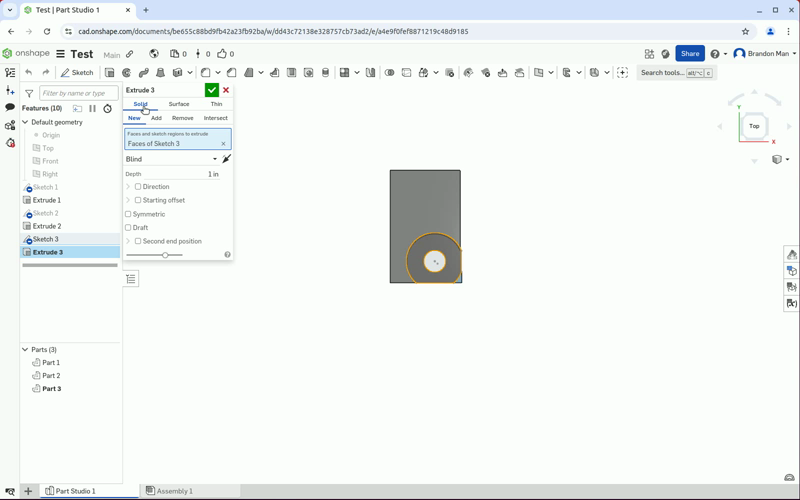
click(143, 106)
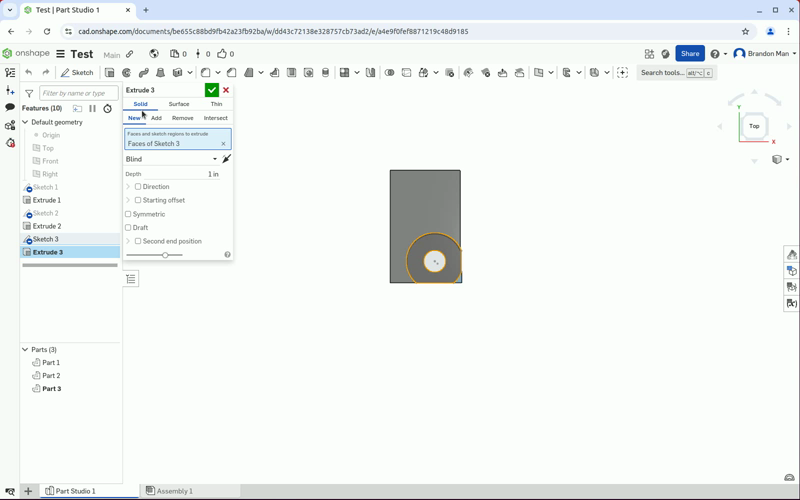
mouse_move(137, 120)
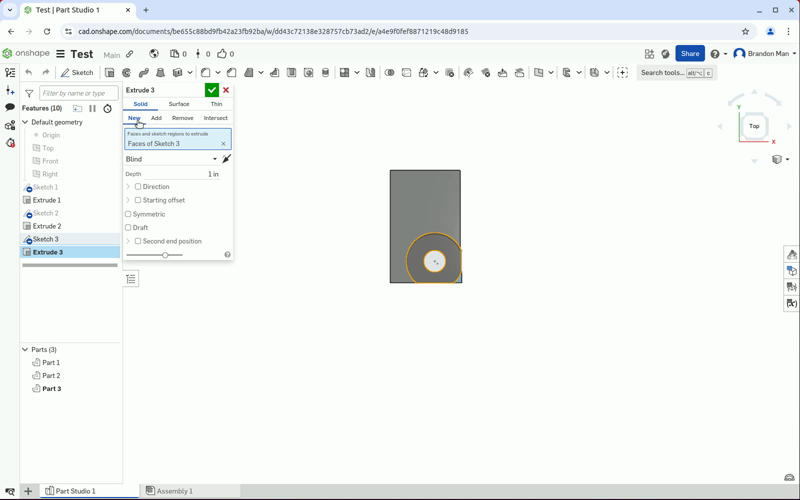
click(137, 120)
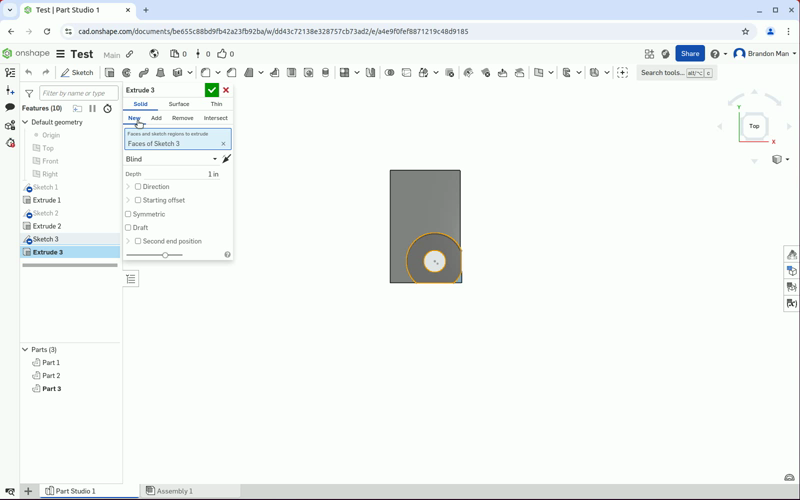
key(tab, 4)
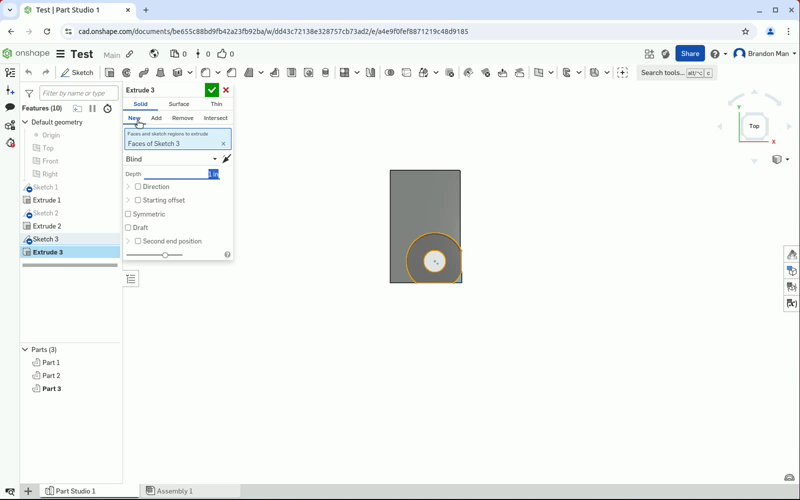
text(2.648)
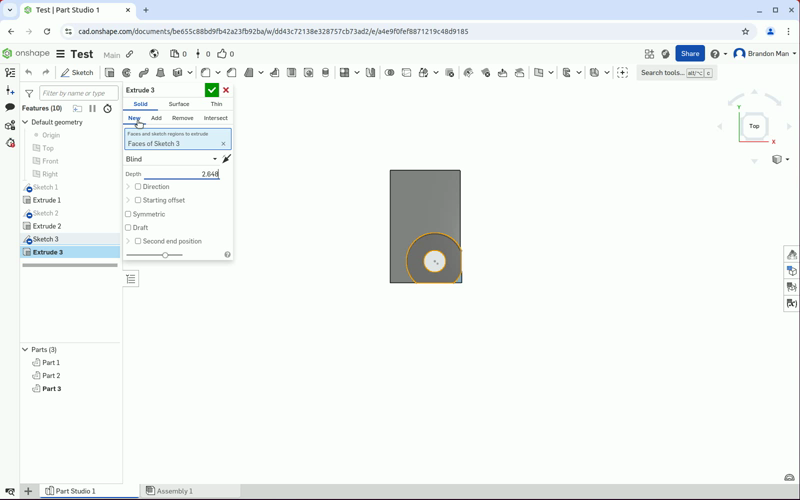
key(enter)
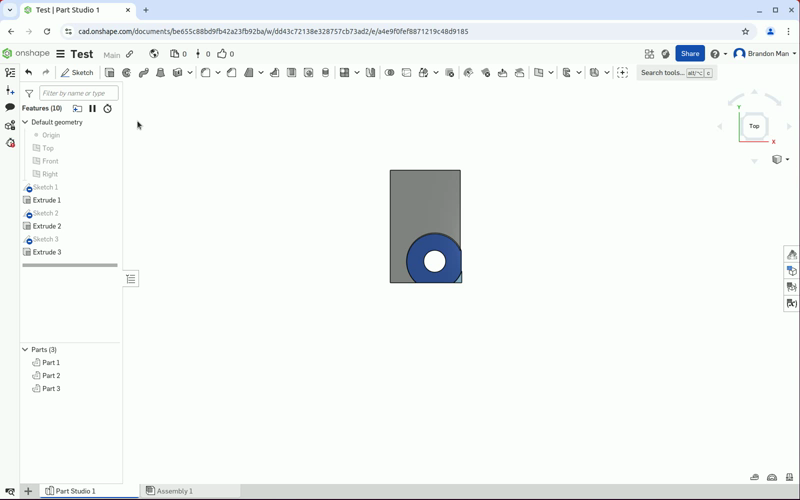
key(shift+h)
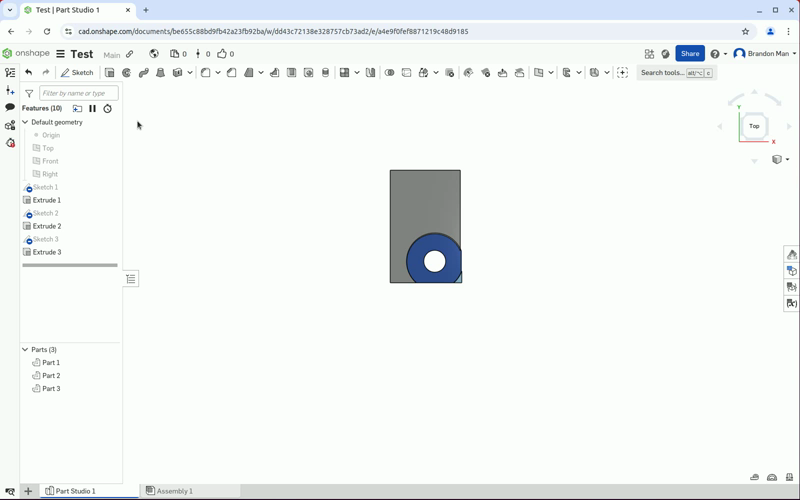
key(shift+h)
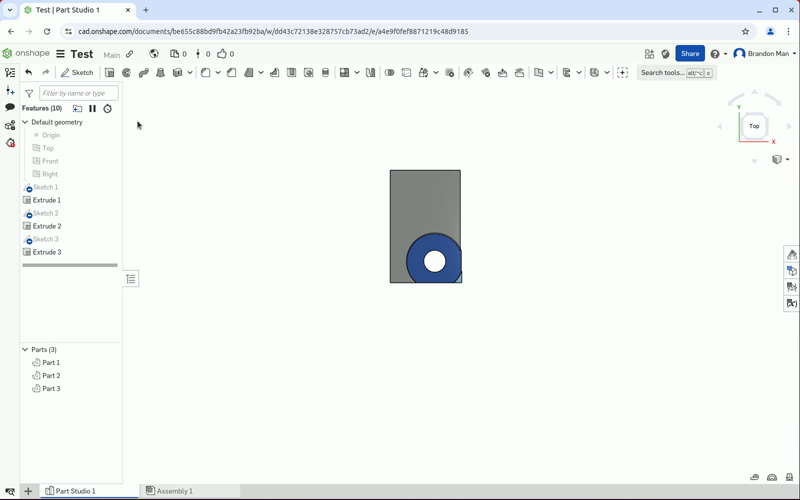
mouse_move(73, 189)
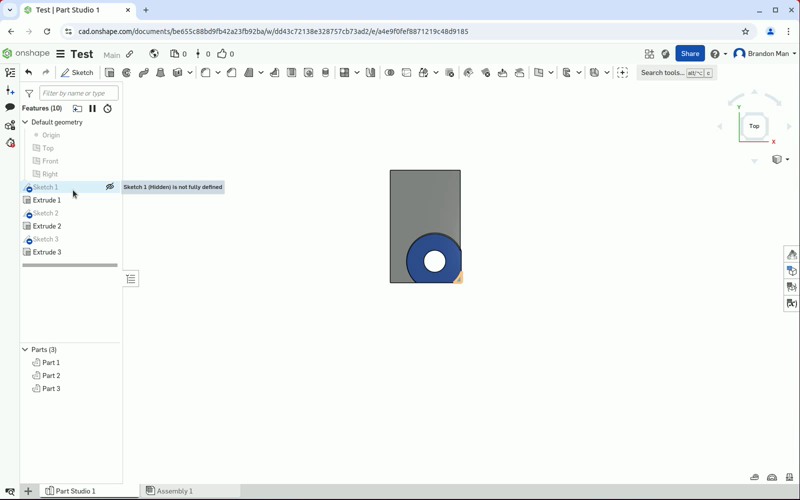
click(73, 189)
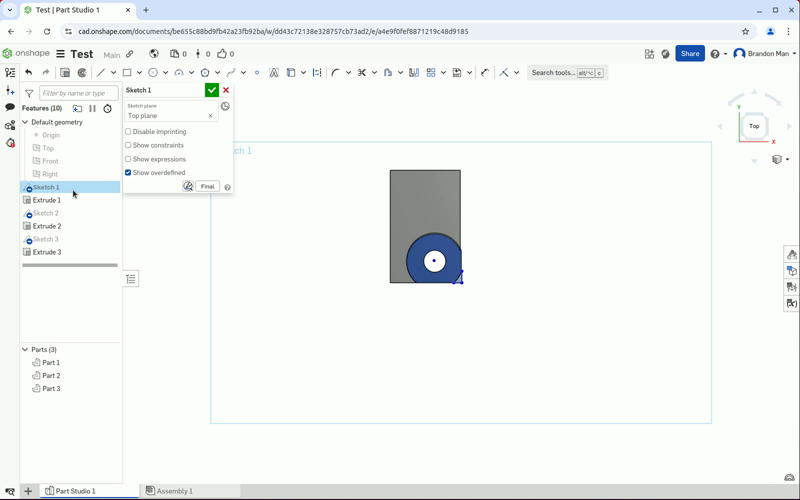
mouse_move(229, 92)
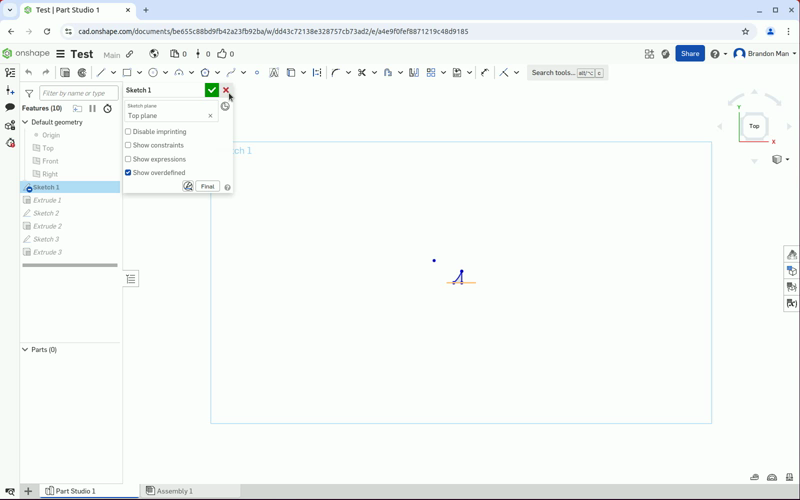
click(229, 92)
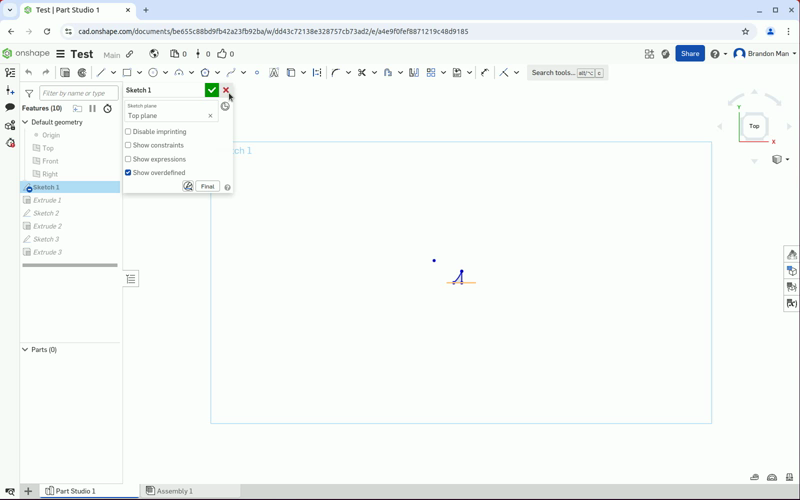
key(shift+s)
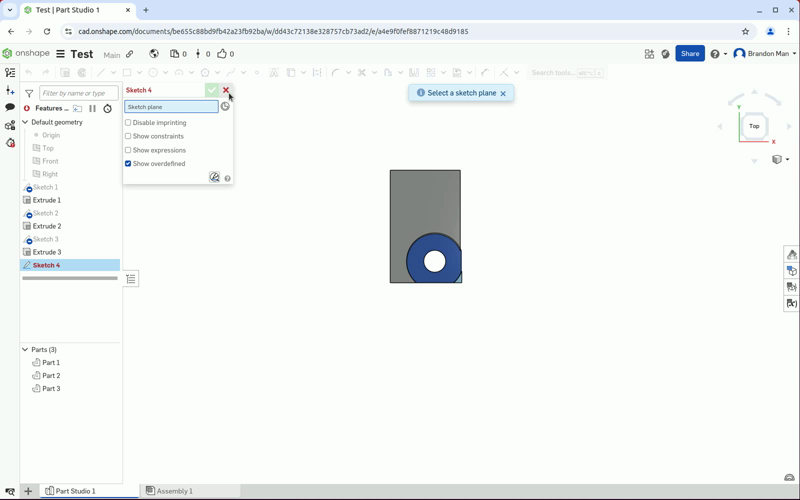
mouse_move(73, 150)
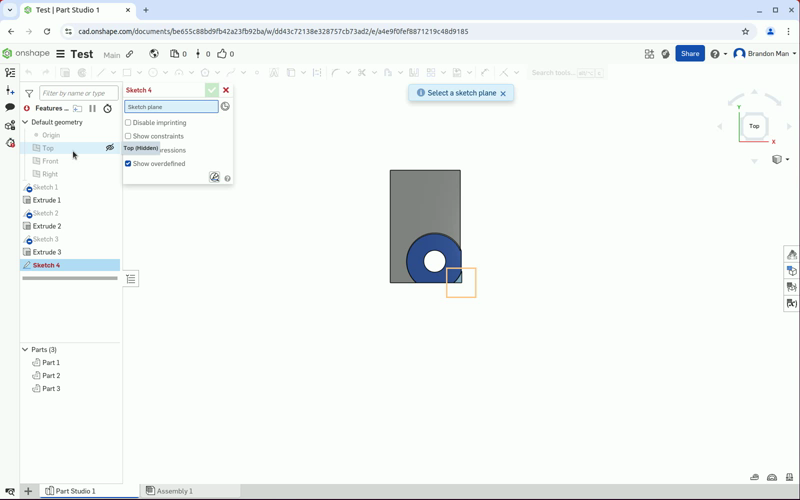
click(73, 150)
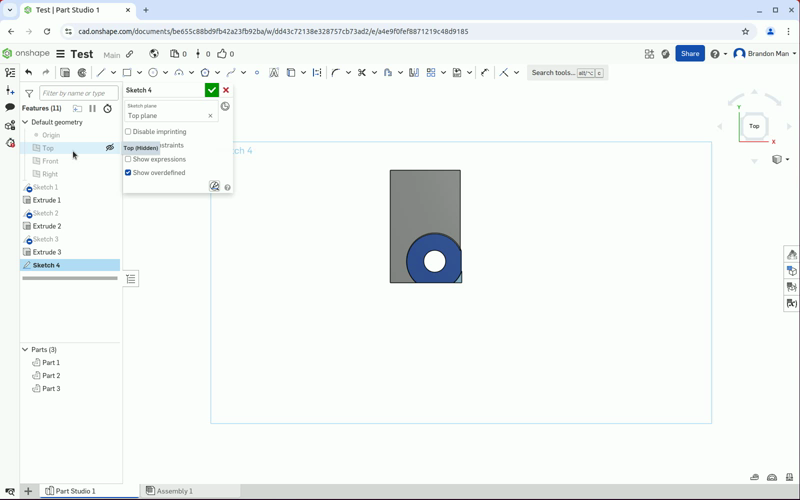
mouse_move(73, 352)
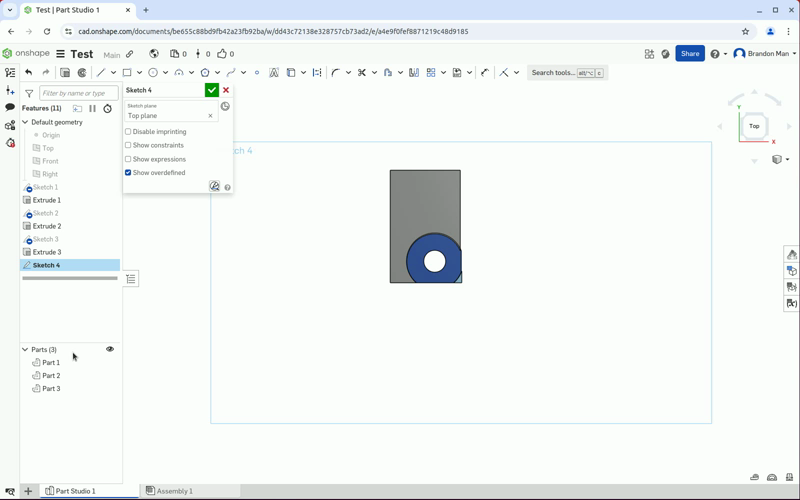
key(y)
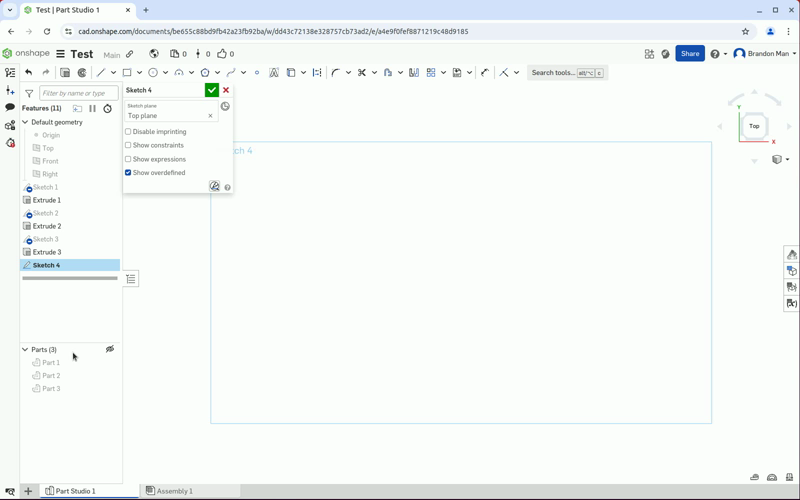
key(a)
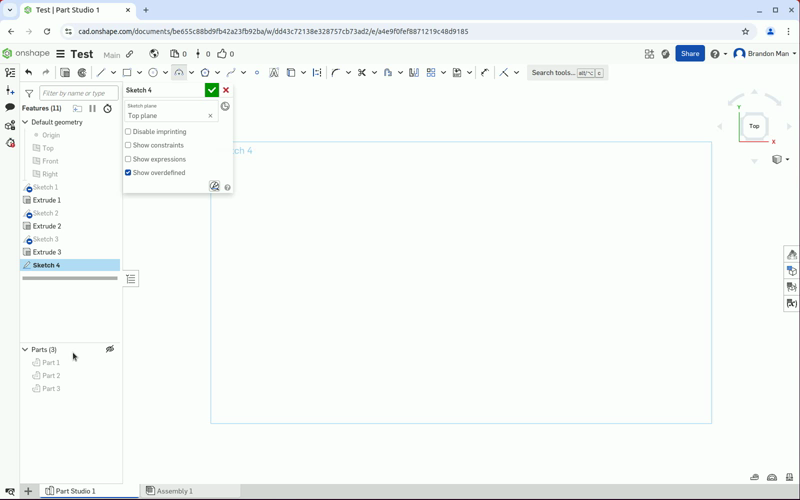
key_down(shift)
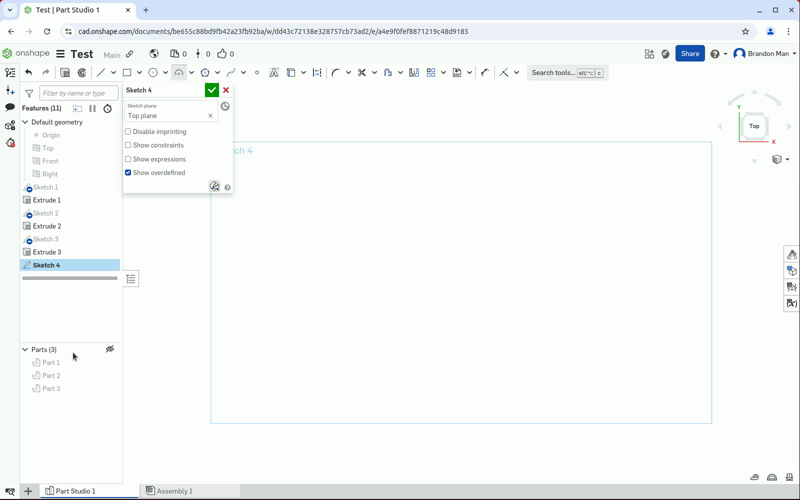
mouse_move(416, 282)
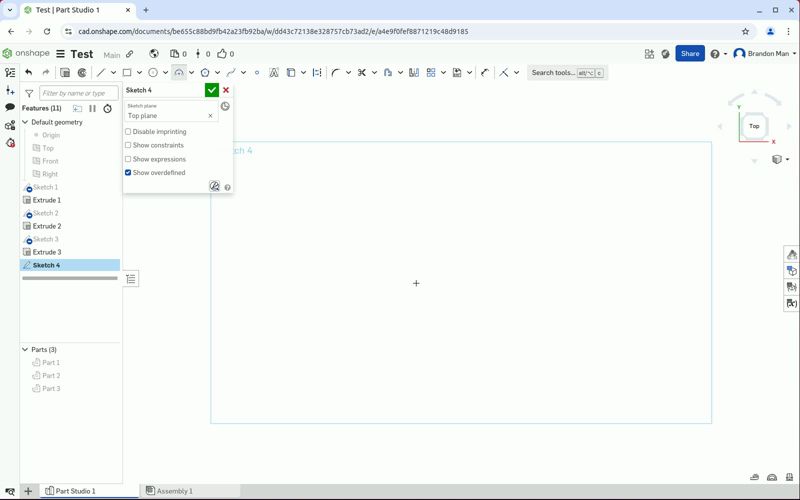
click(416, 282)
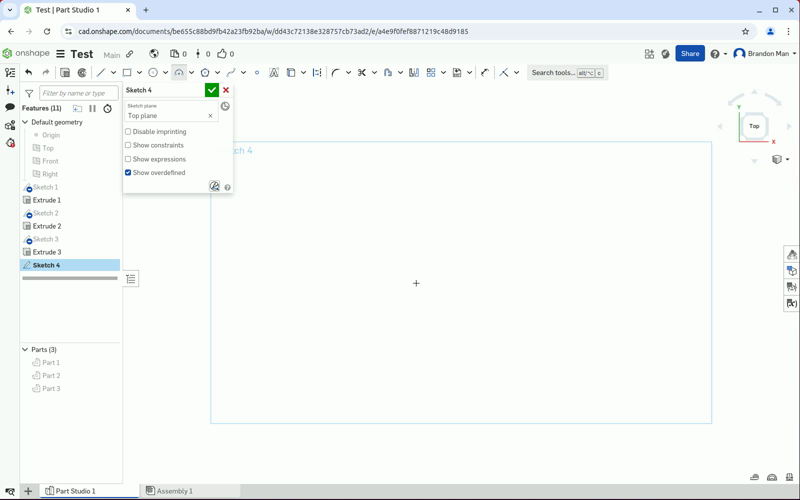
key_up(shift)
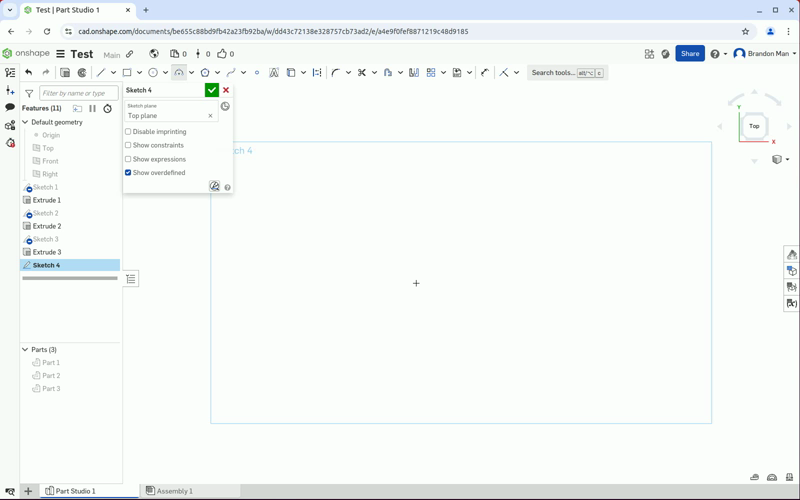
key_down(shift)
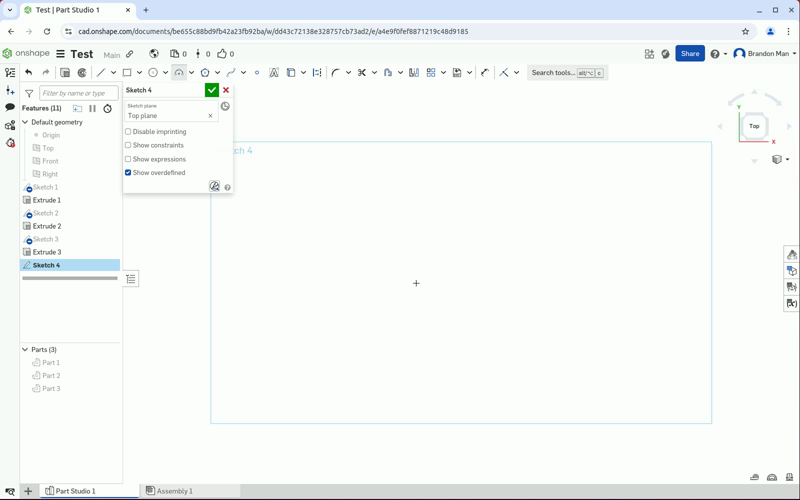
mouse_move(454, 282)
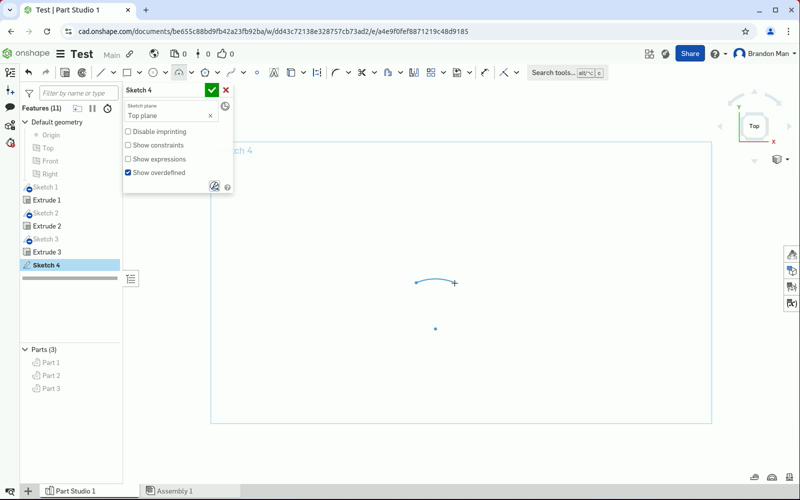
click(454, 282)
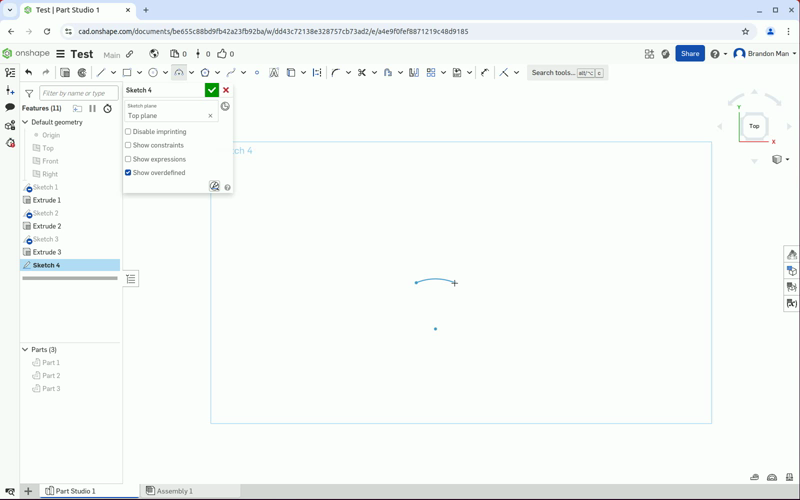
mouse_move(435, 290)
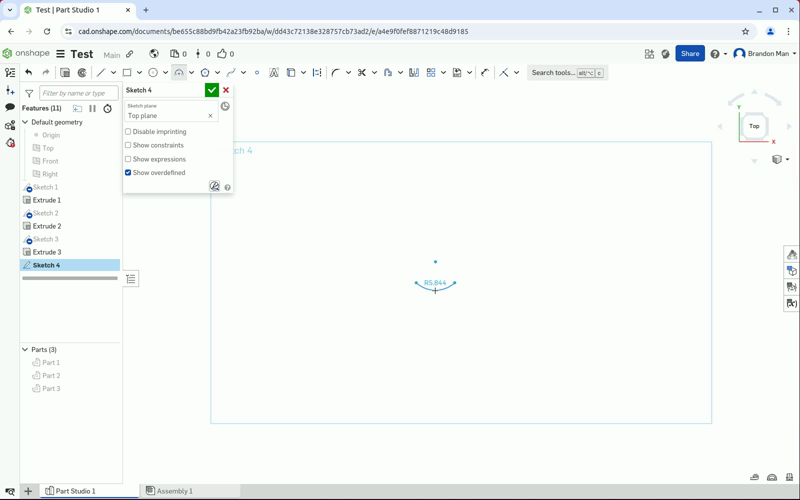
click(435, 290)
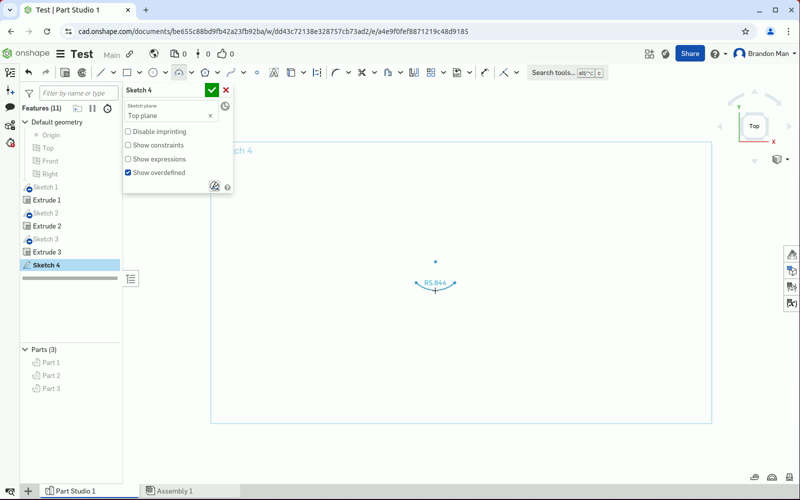
key_up(shift)
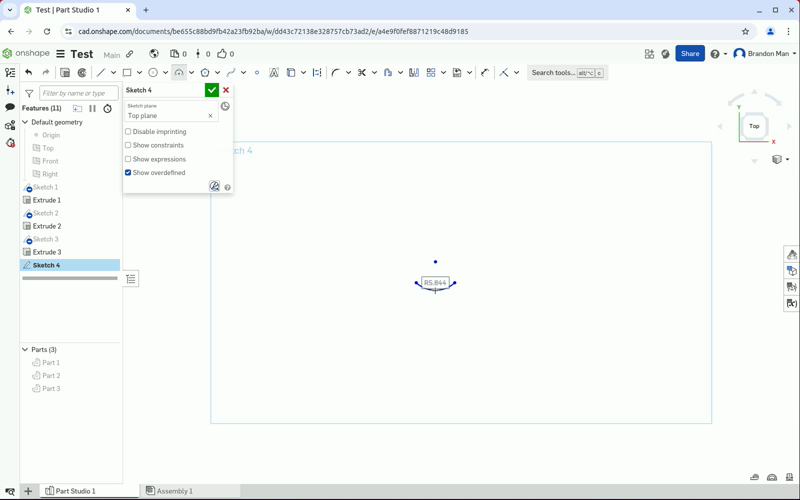
key(esc)
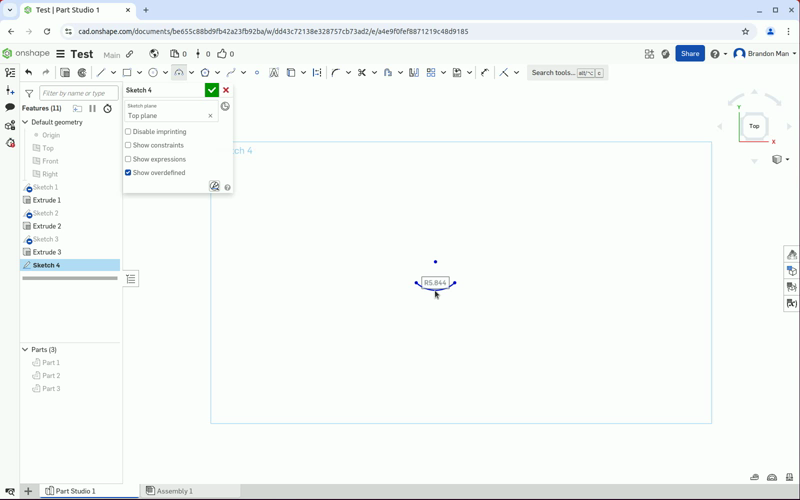
key(l)
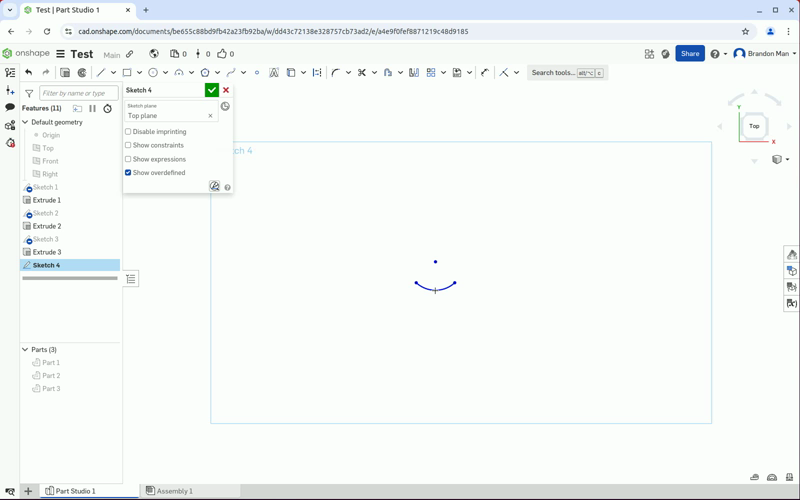
mouse_move(454, 282)
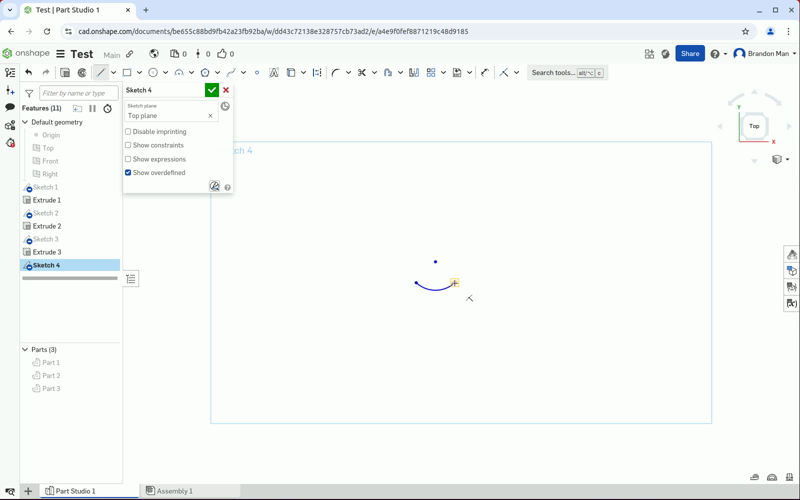
click(454, 282)
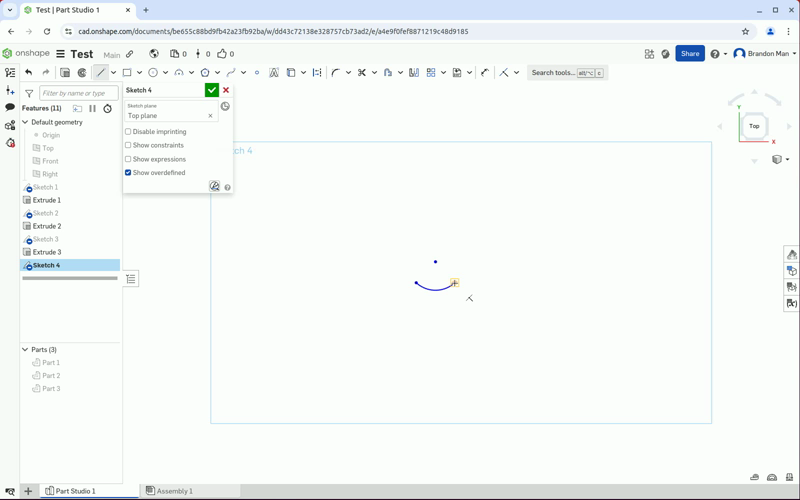
mouse_move(484, 282)
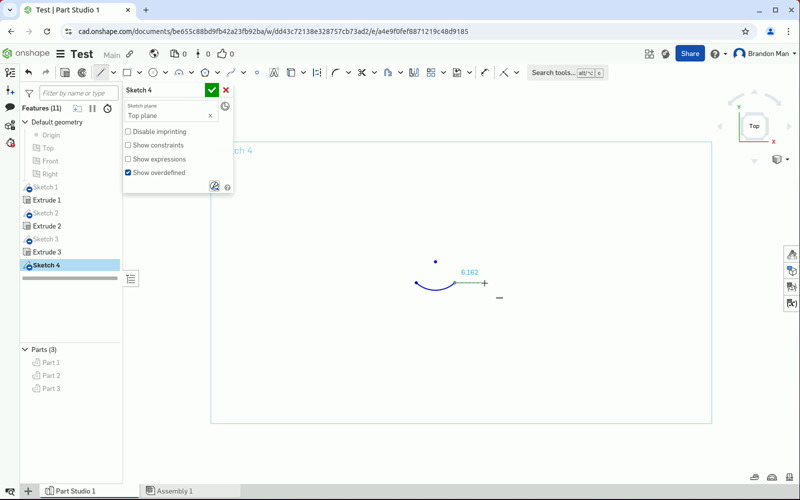
key_down(shift)
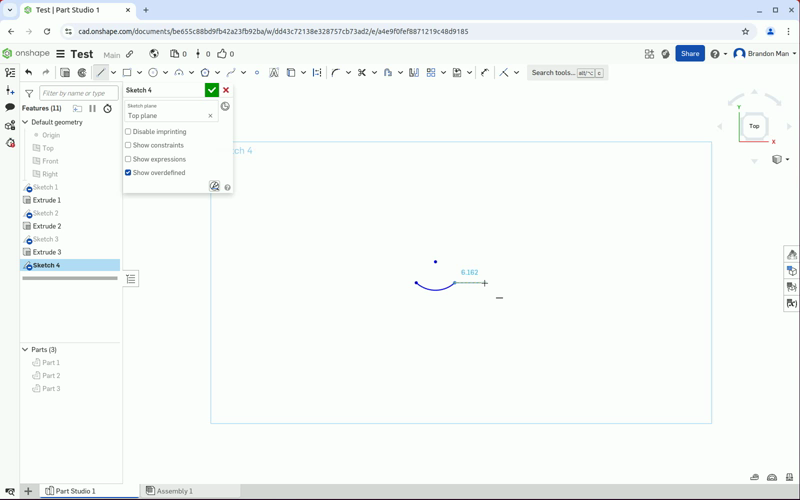
mouse_move(416, 282)
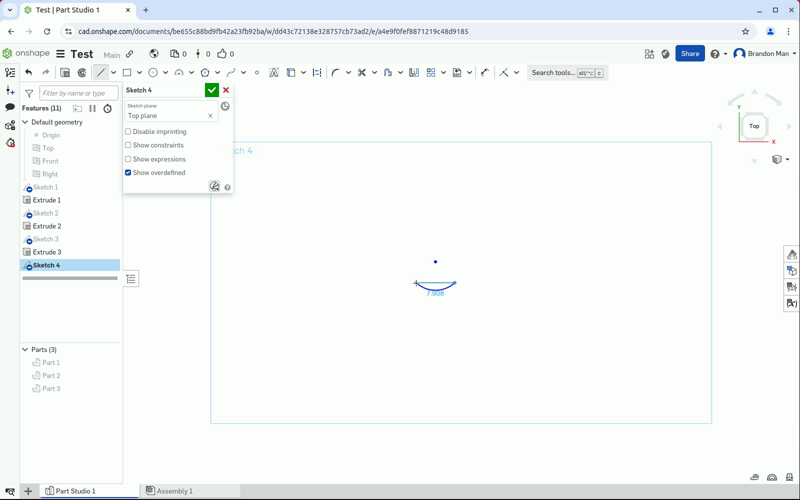
key_up(shift)
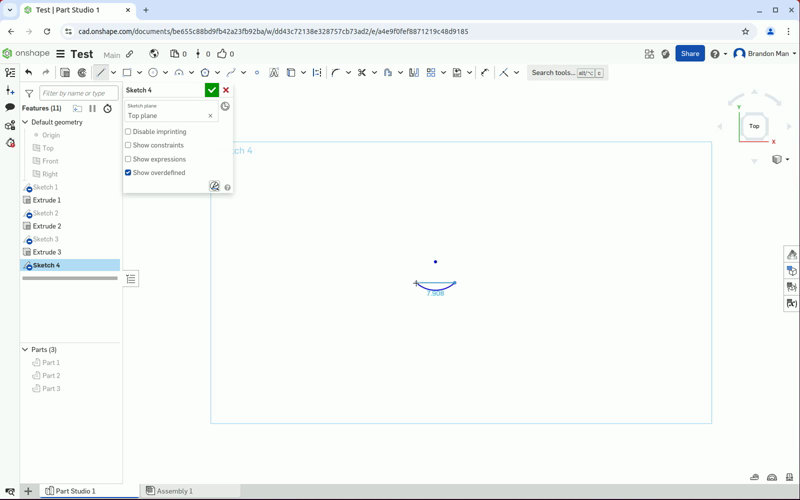
click(416, 282)
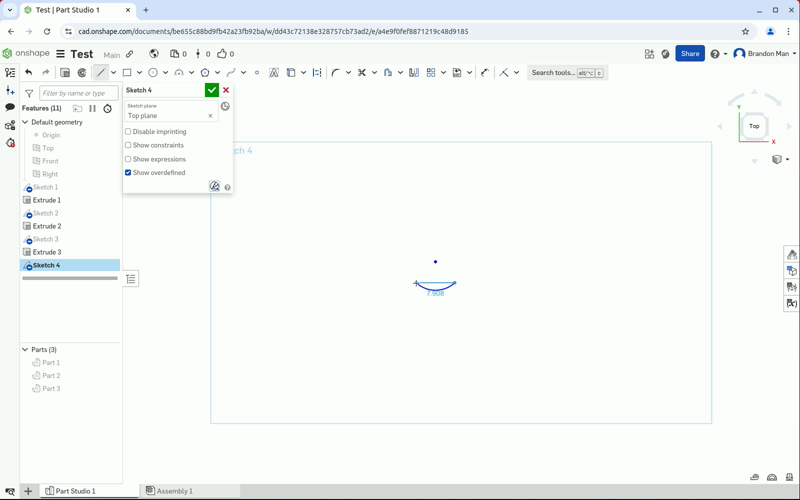
key(esc)
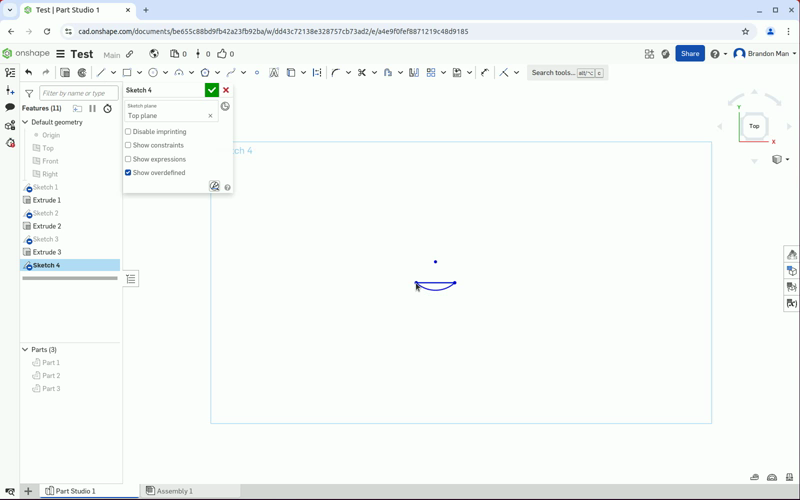
mouse_move(432, 286)
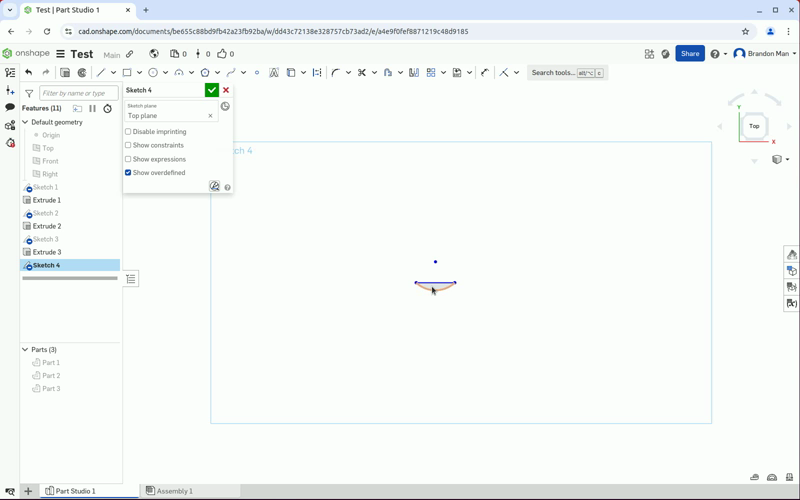
scroll(6)
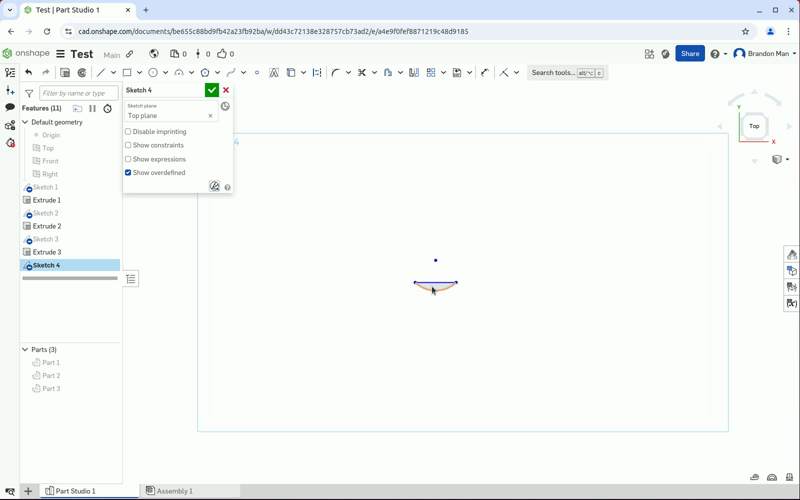
scroll(6)
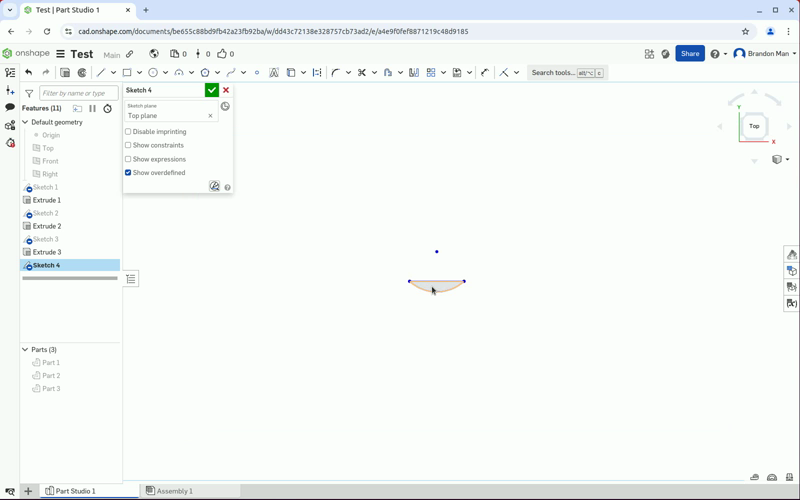
scroll(6)
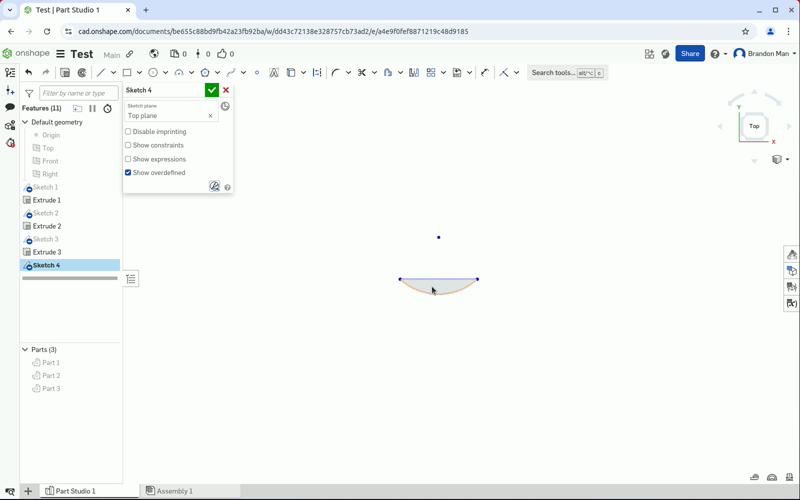
scroll(6)
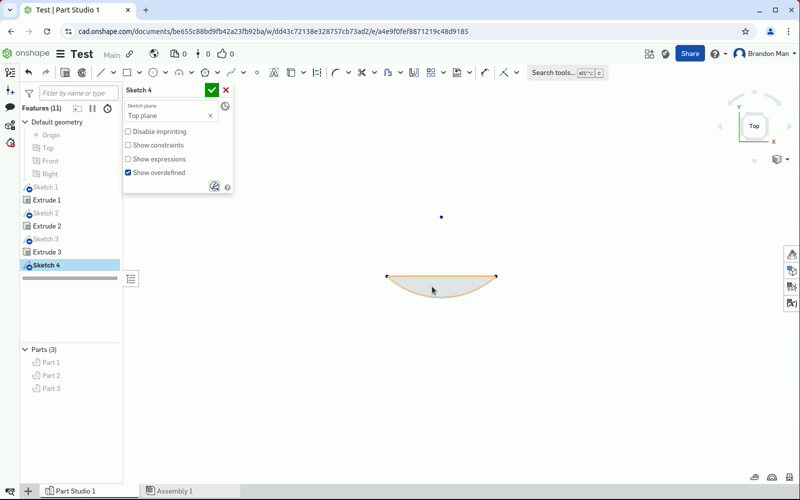
scroll(6)
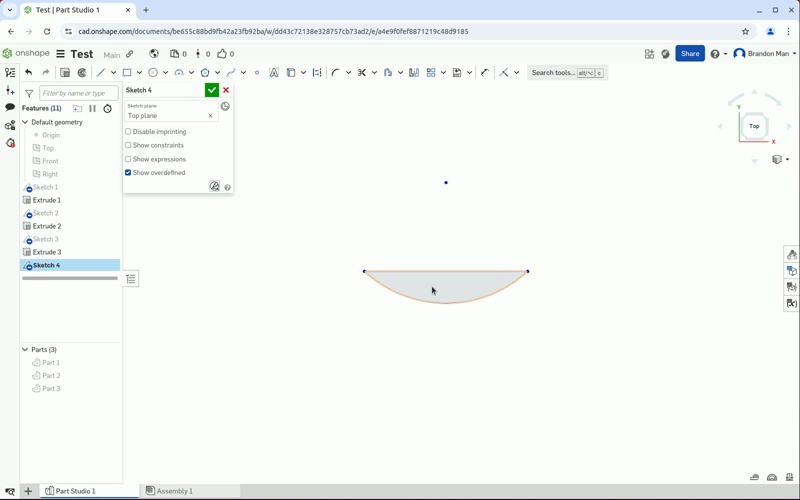
scroll(6)
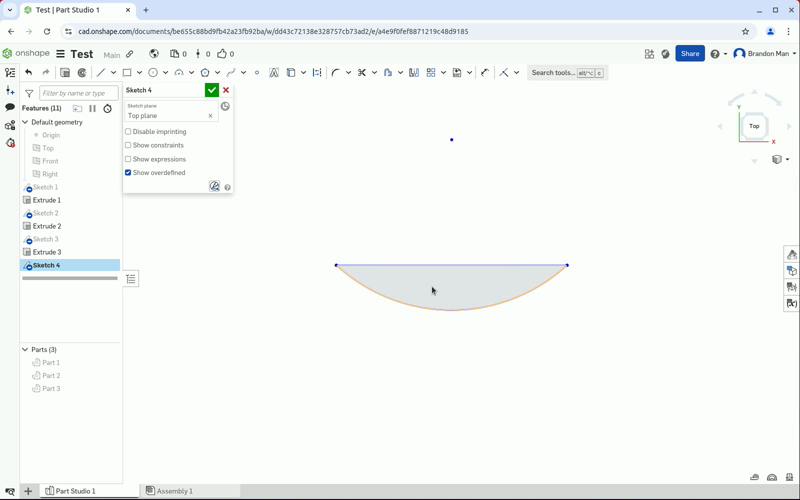
scroll(6)
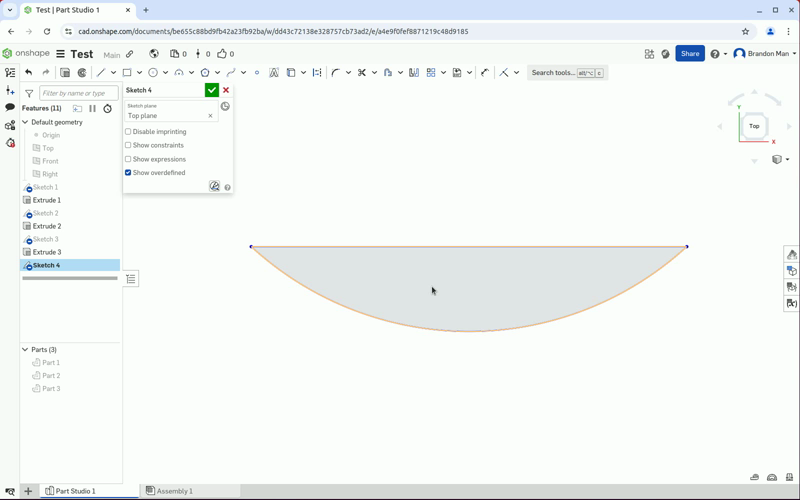
click(432, 286)
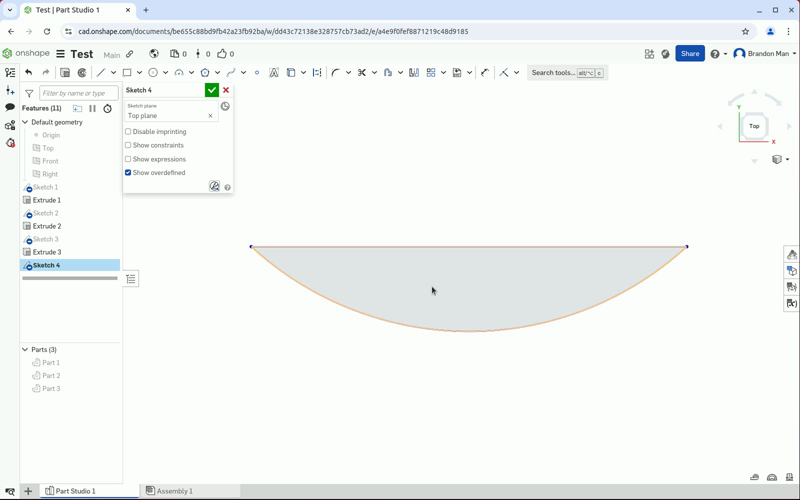
scroll(-6)
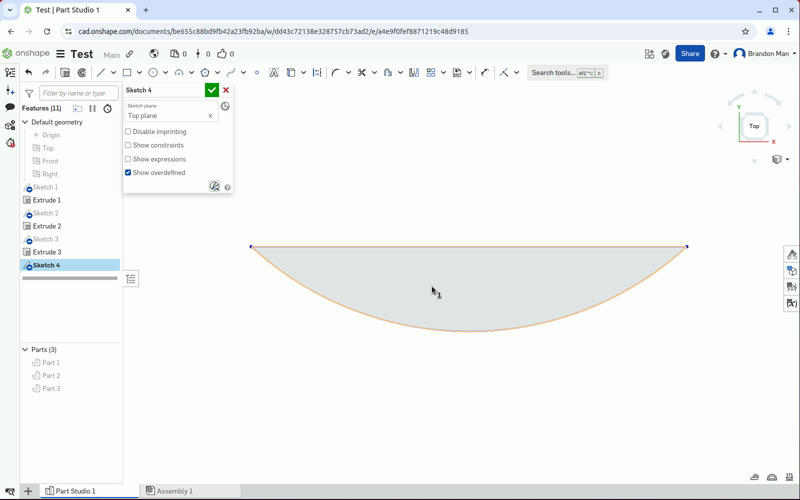
scroll(-6)
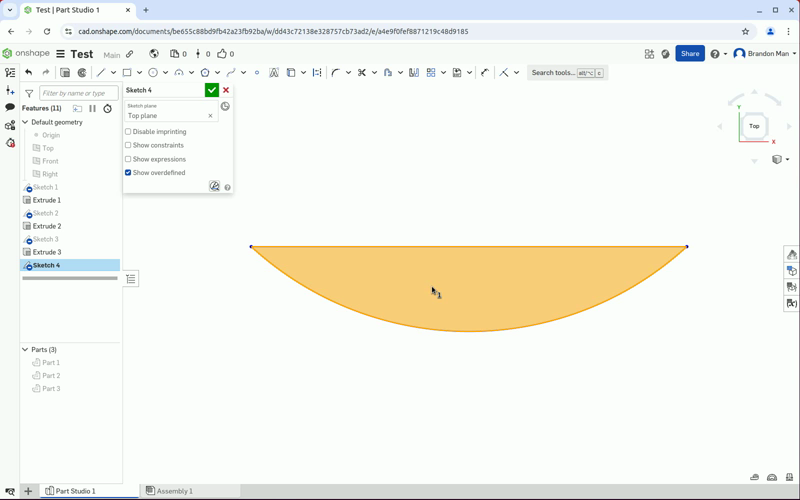
scroll(-6)
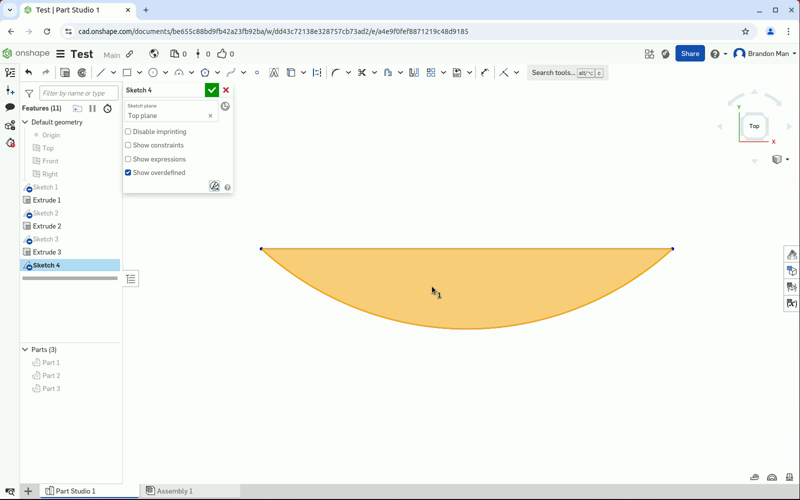
scroll(-6)
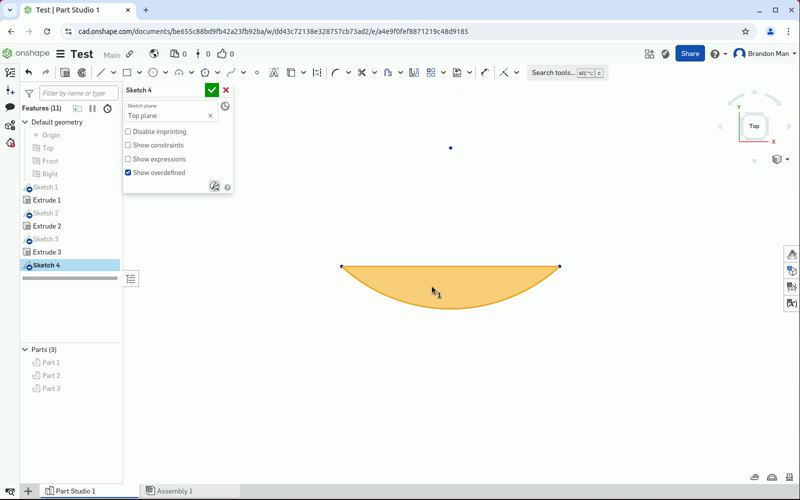
scroll(-6)
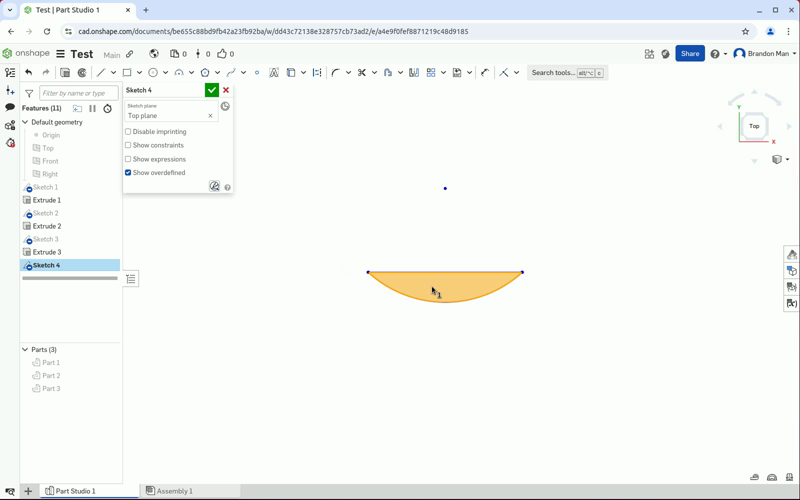
scroll(-6)
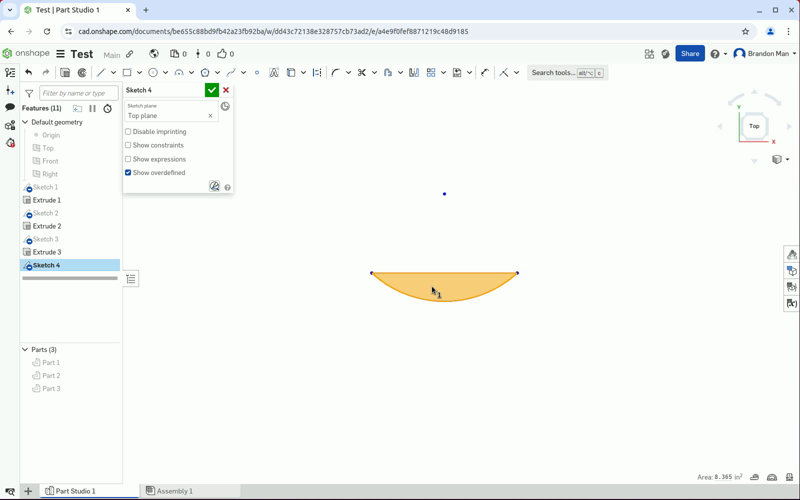
scroll(-6)
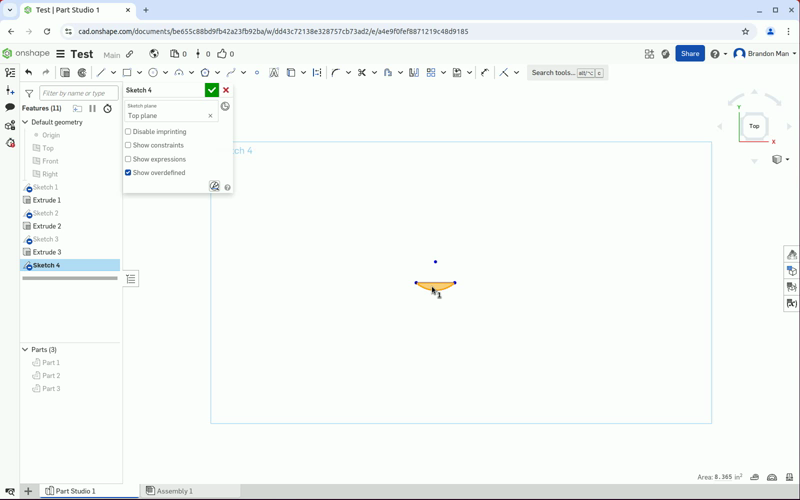
mouse_move(73, 352)
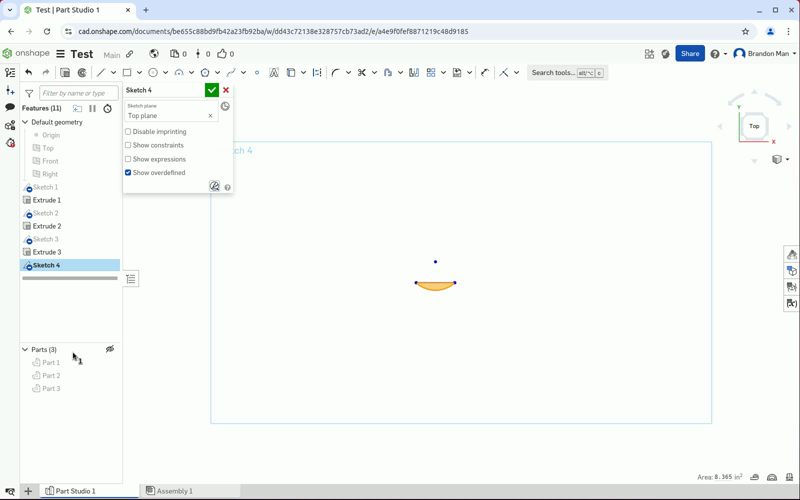
key(shift+y)
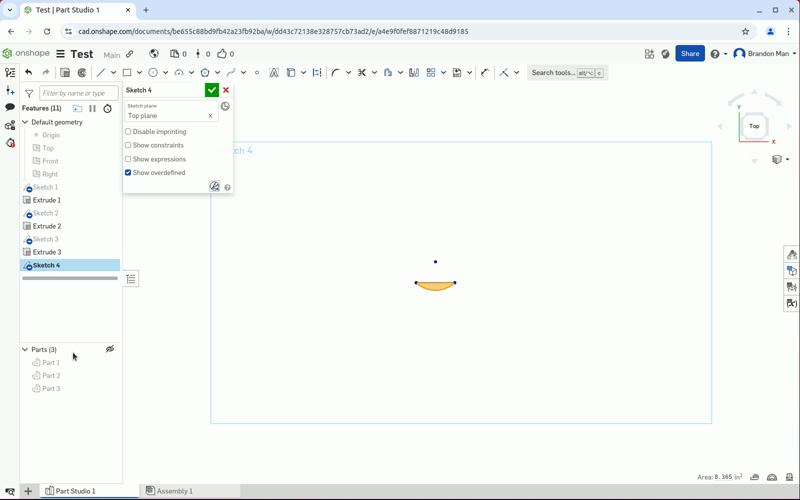
key(shift+e)
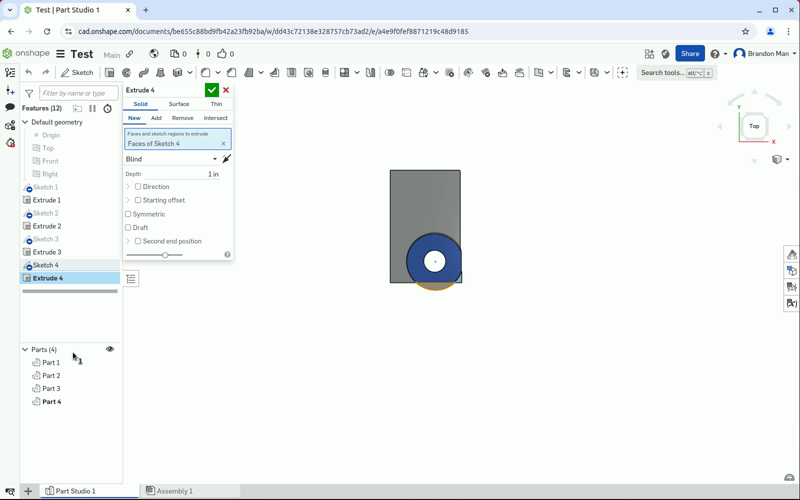
mouse_move(143, 106)
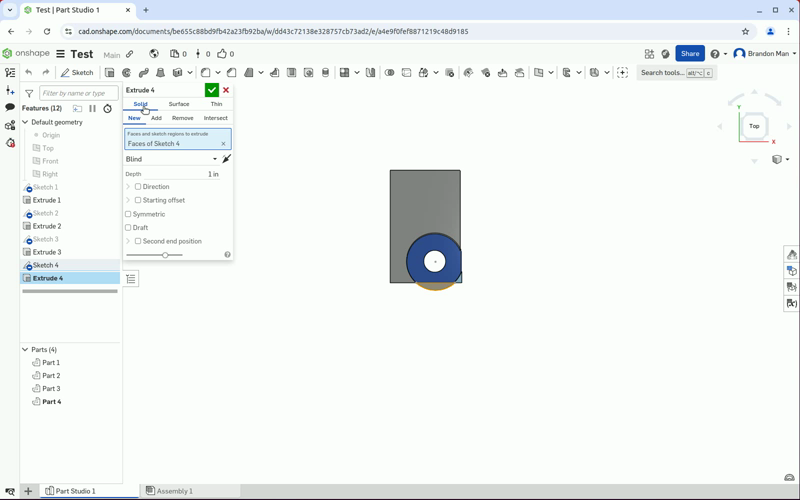
click(143, 106)
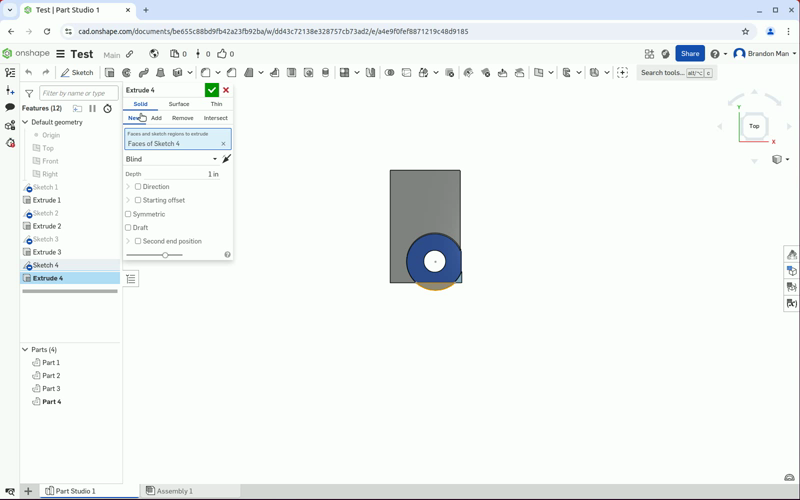
mouse_move(137, 120)
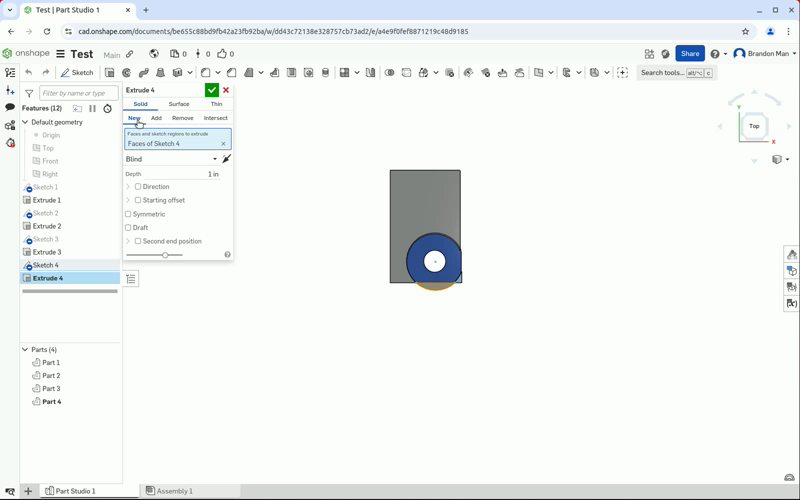
click(137, 120)
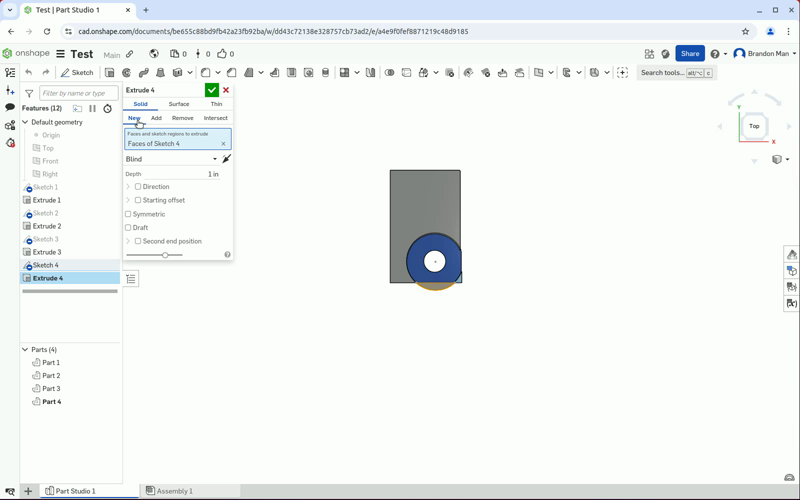
key(tab, 4)
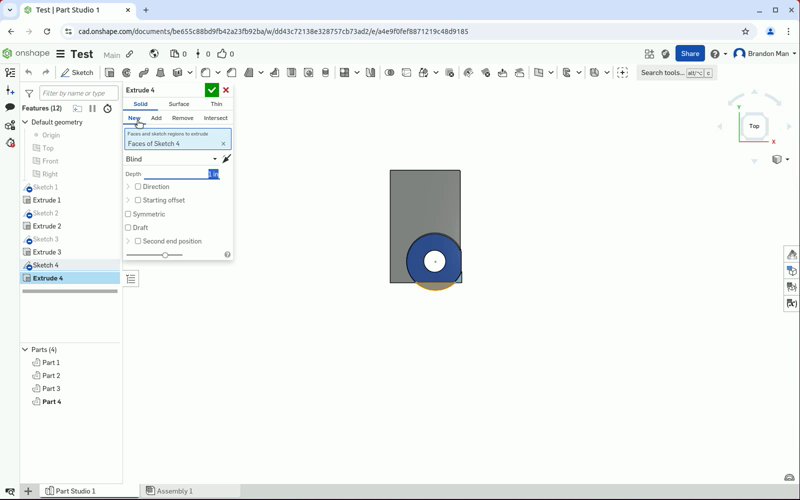
text(2.648)
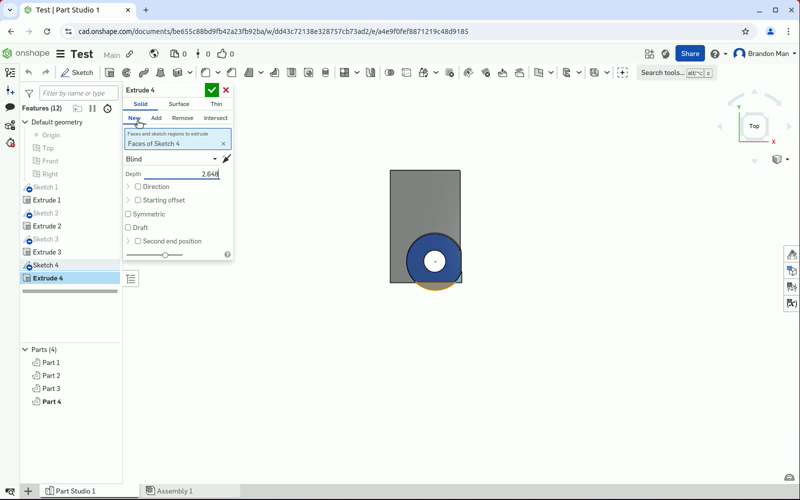
key(enter)
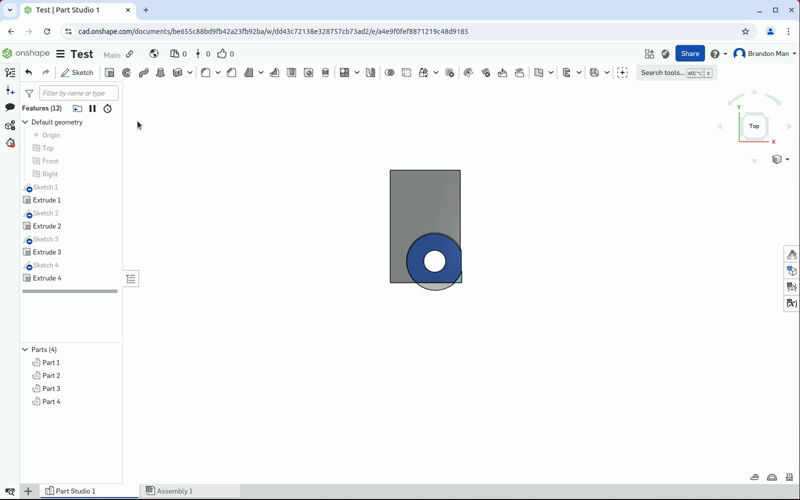
key(shift+h)
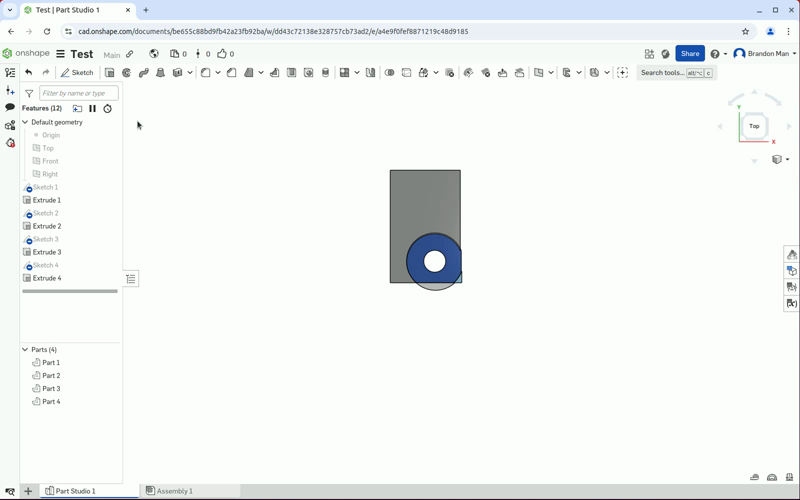
key(shift+h)
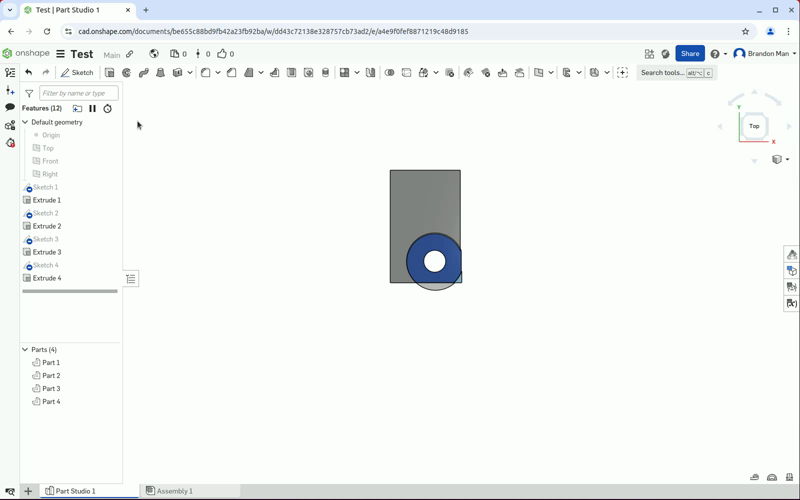
mouse_move(73, 189)
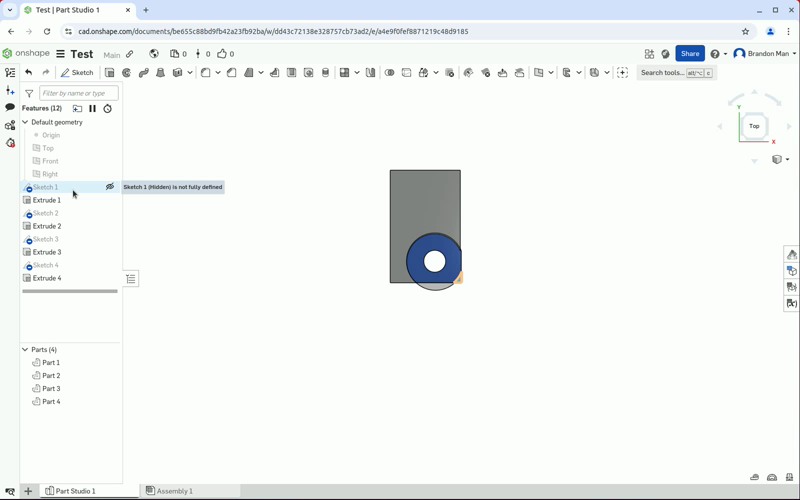
click(73, 189)
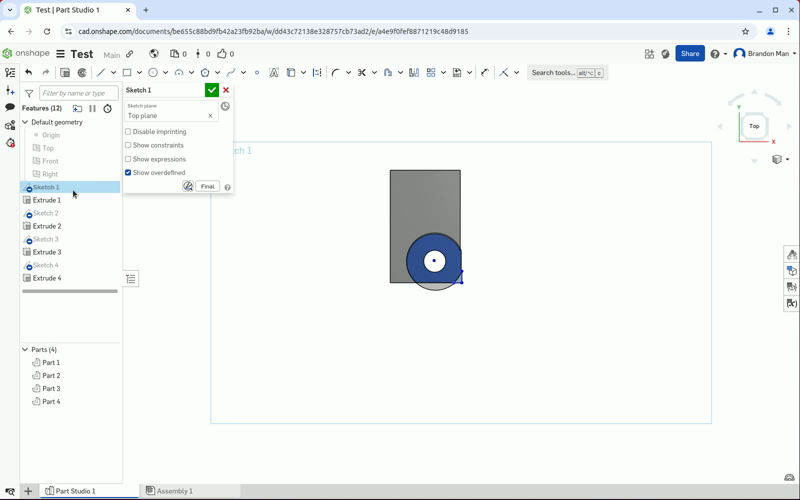
mouse_move(229, 92)
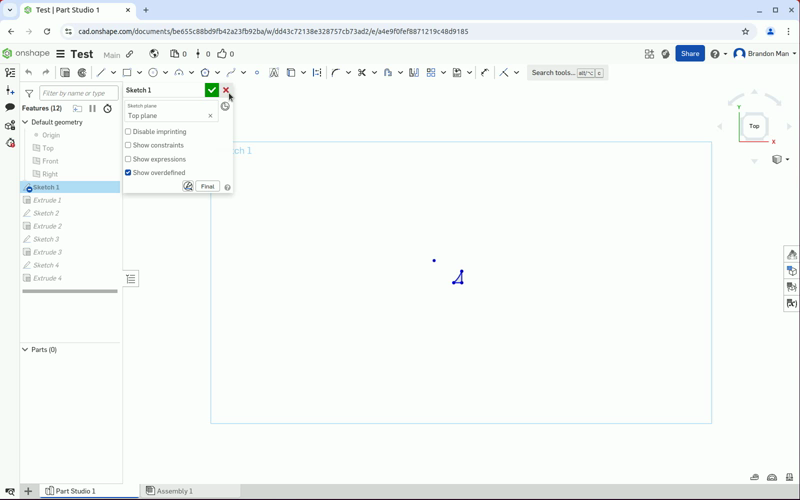
click(229, 92)
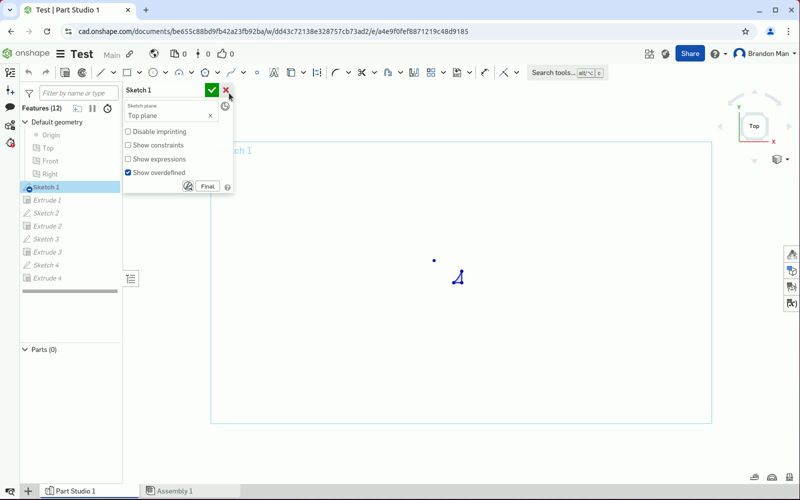
key(shift+s)
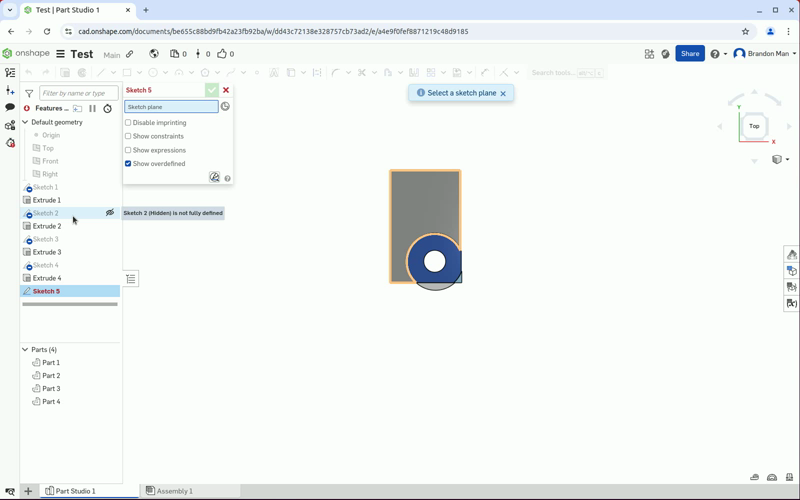
scroll(3)
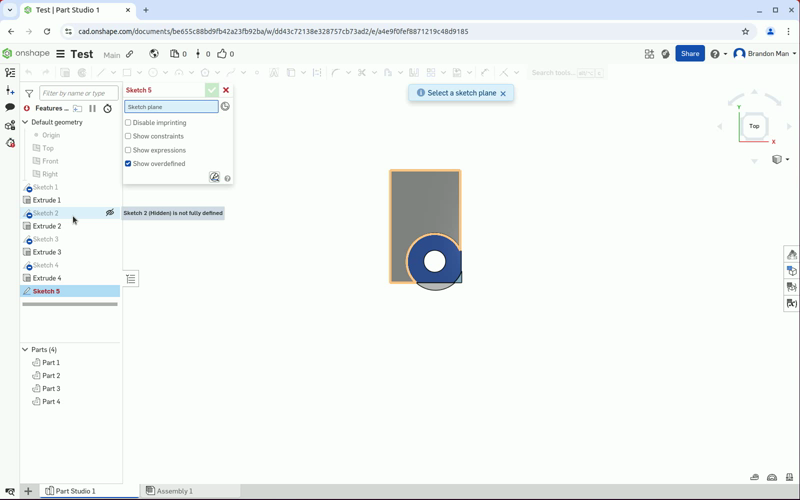
mouse_move(73, 150)
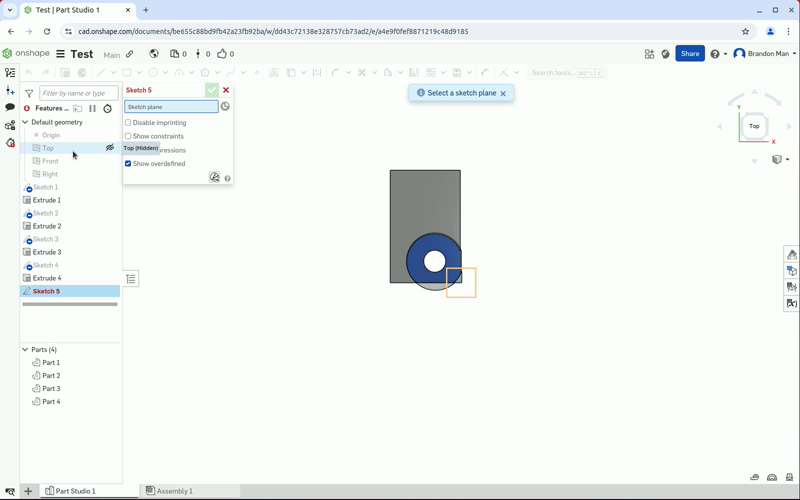
click(73, 150)
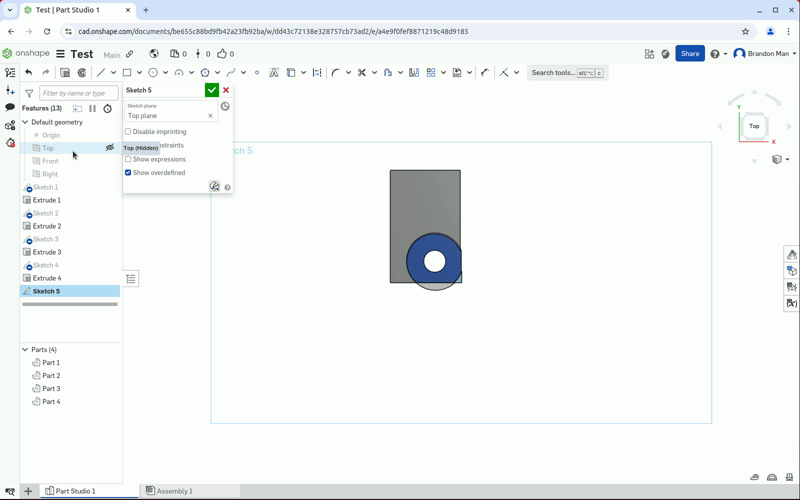
mouse_move(73, 352)
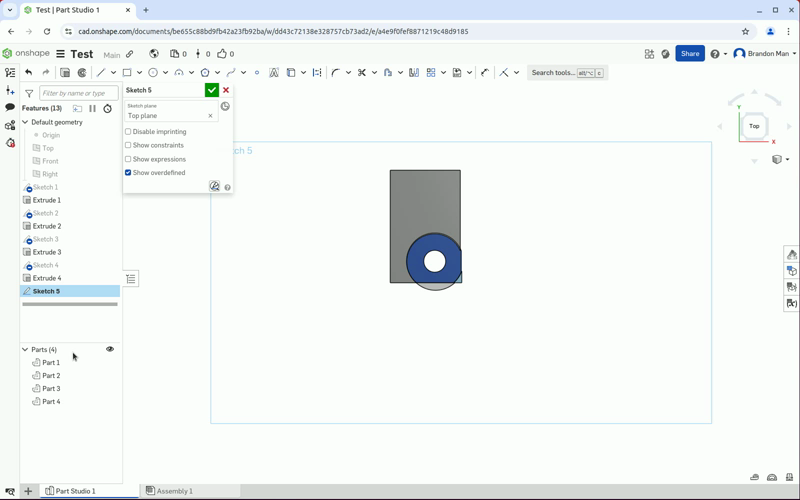
key(y)
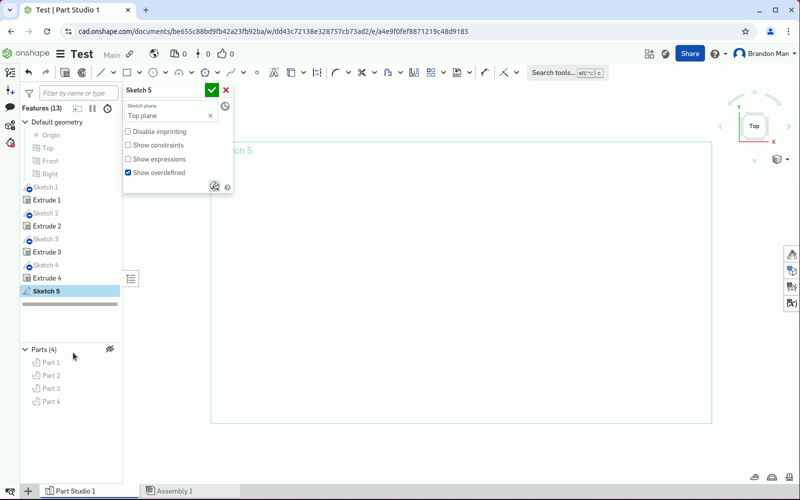
key(a)
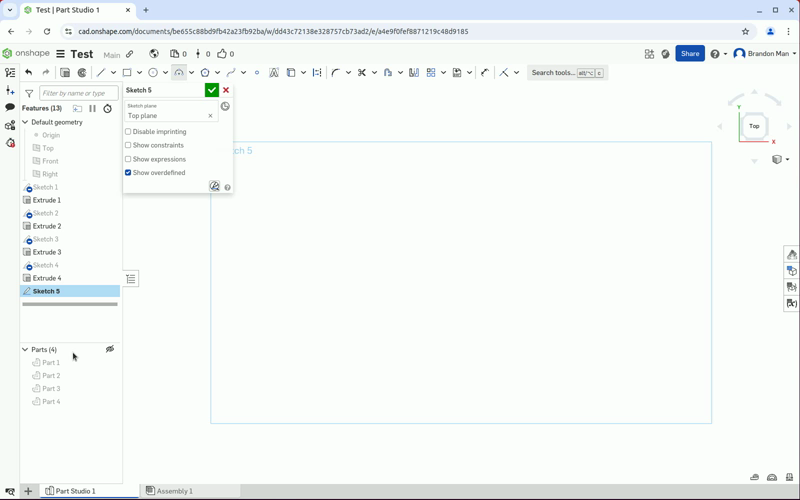
key_down(shift)
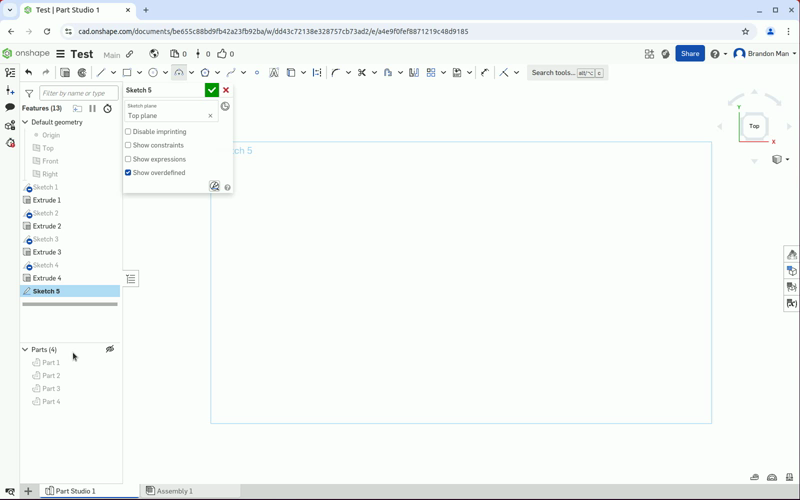
mouse_move(460, 272)
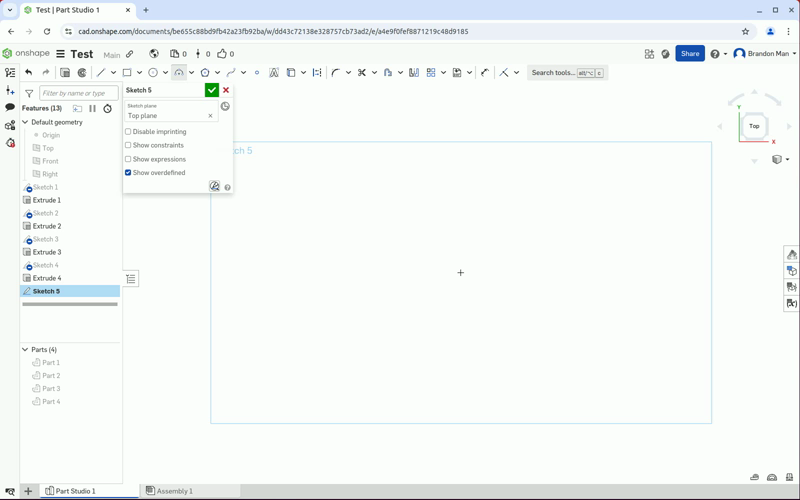
click(460, 272)
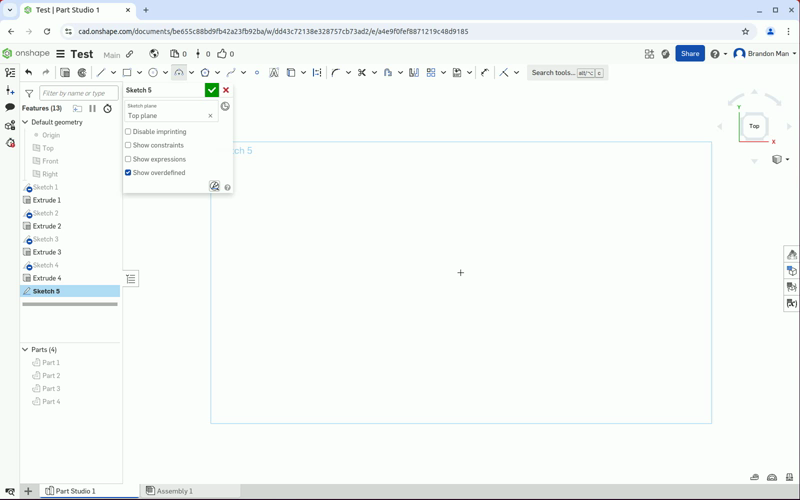
key_up(shift)
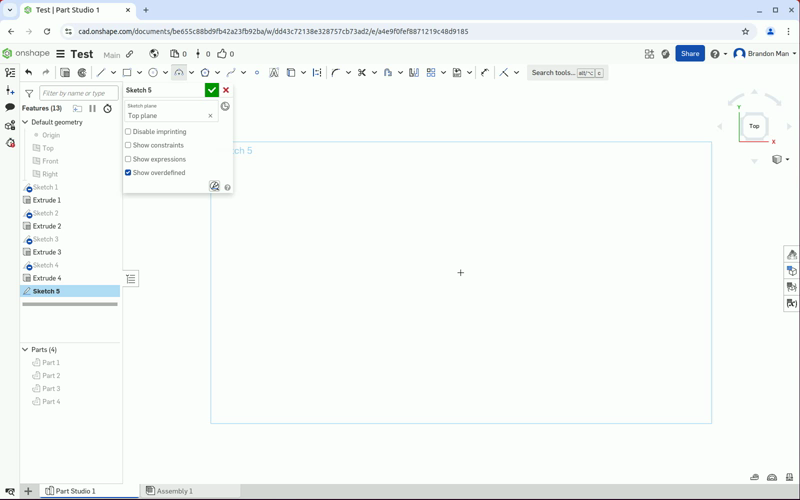
key_down(shift)
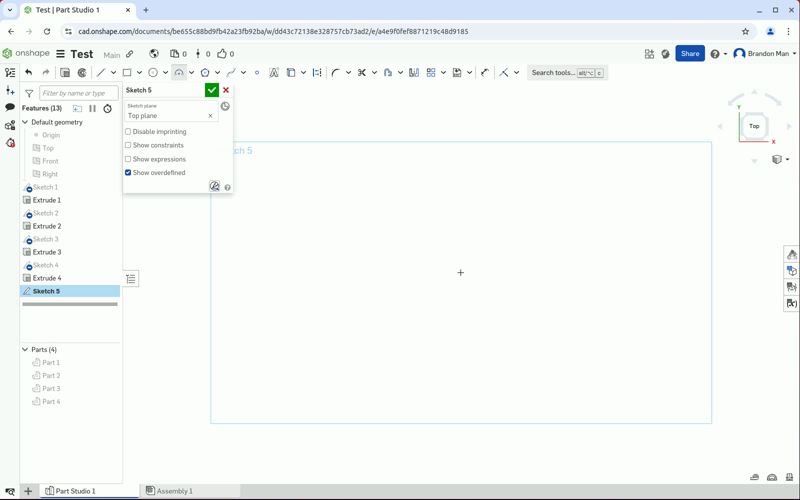
mouse_move(460, 250)
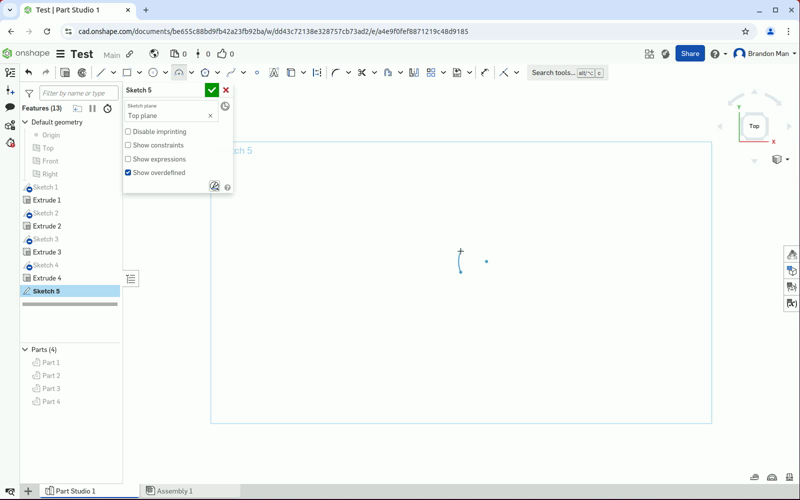
click(460, 250)
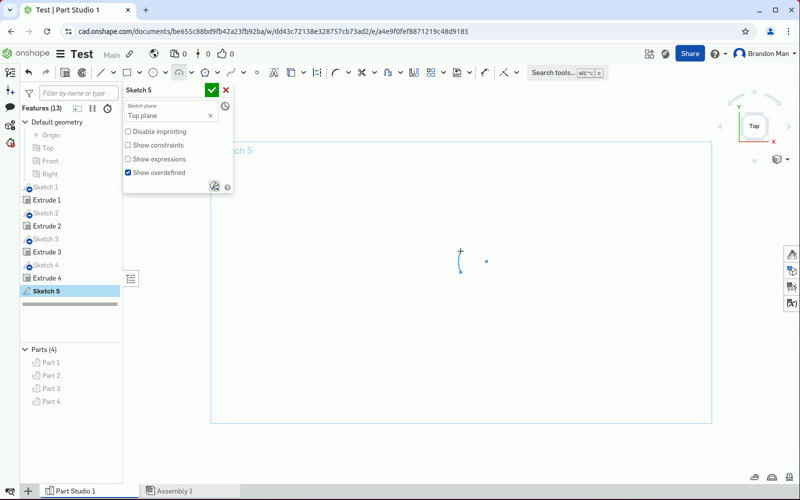
mouse_move(462, 261)
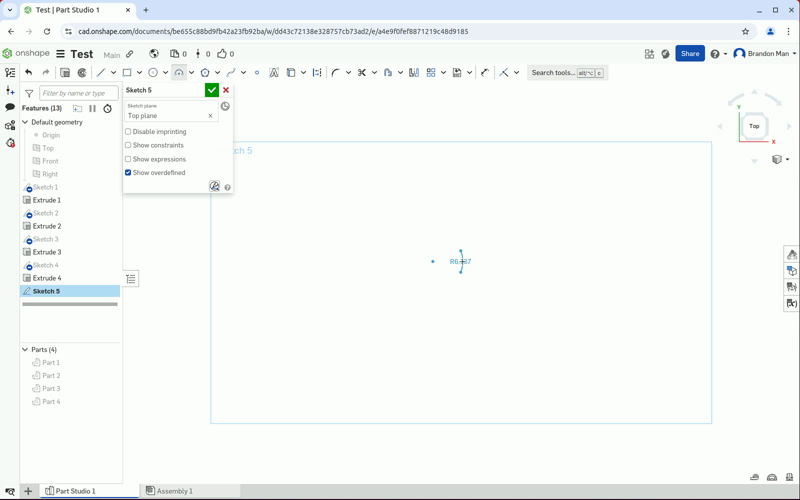
click(462, 261)
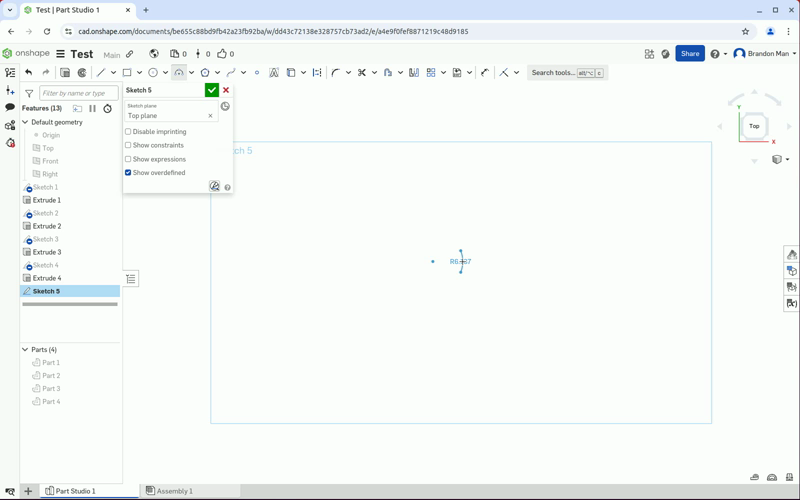
key_up(shift)
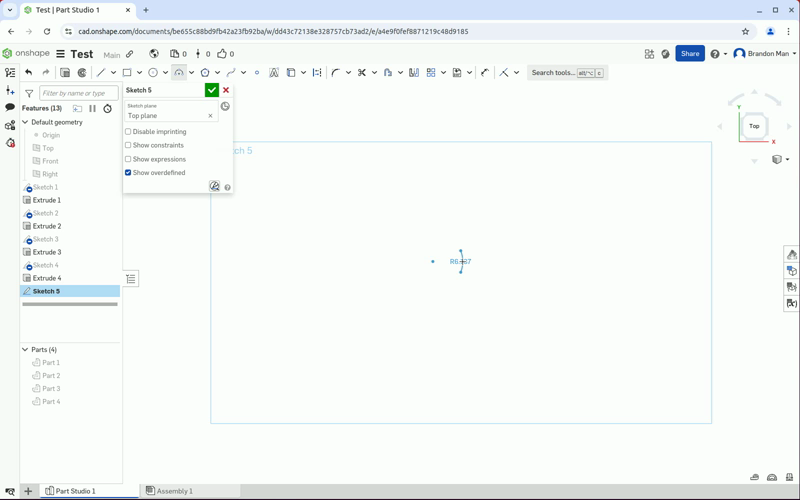
key(esc)
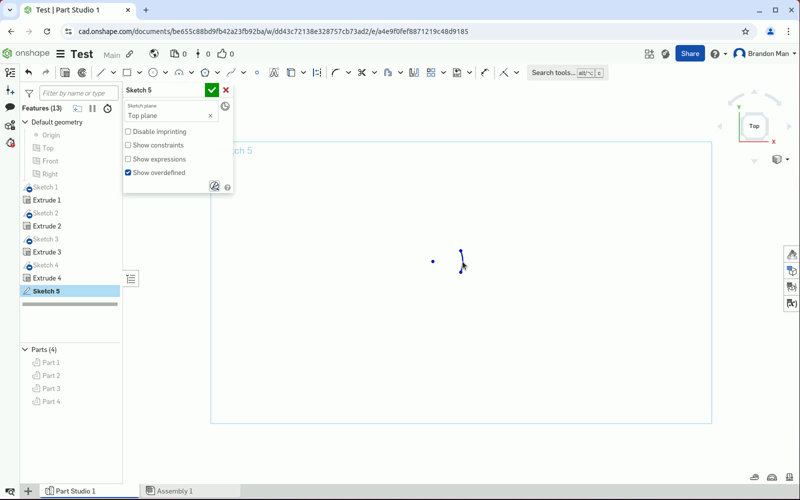
key(l)
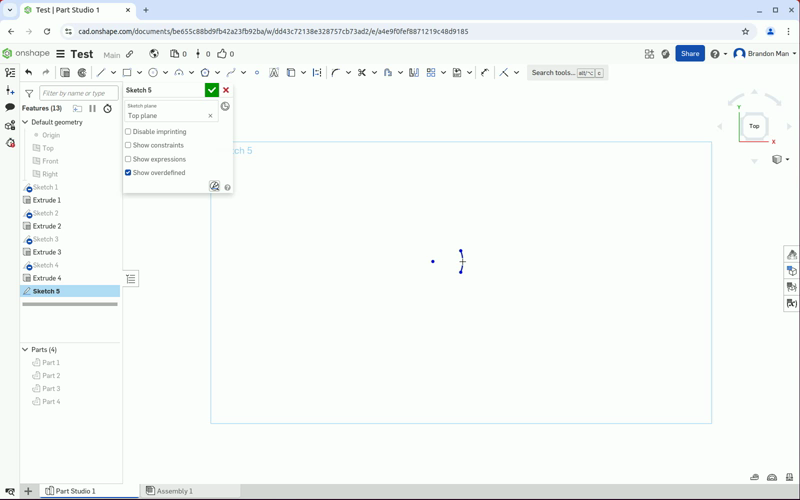
mouse_move(460, 250)
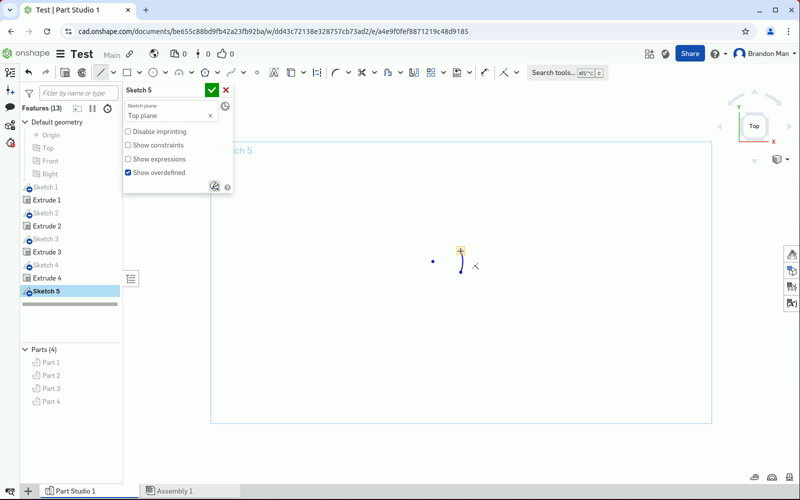
click(460, 250)
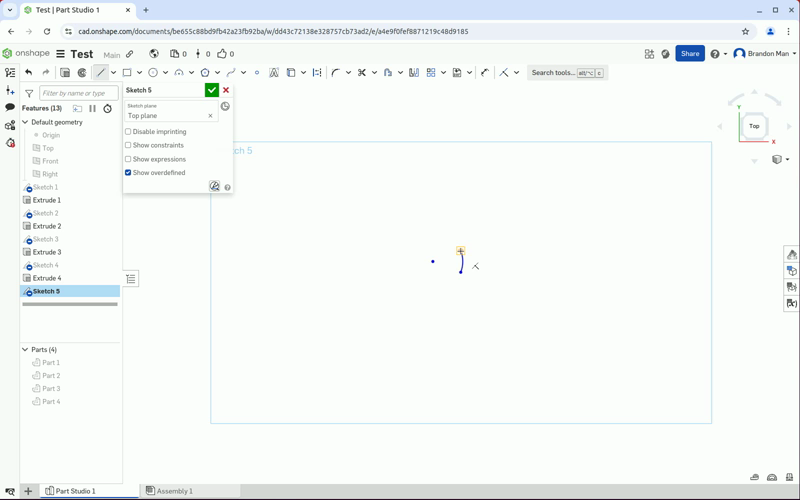
mouse_move(490, 250)
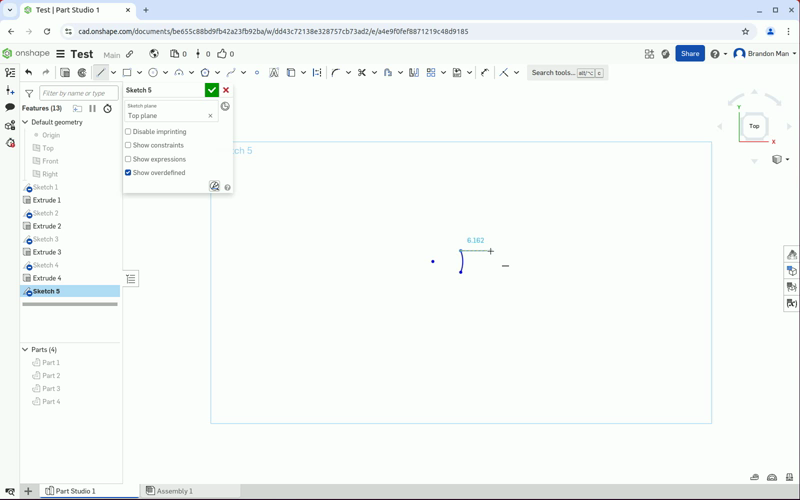
key_down(shift)
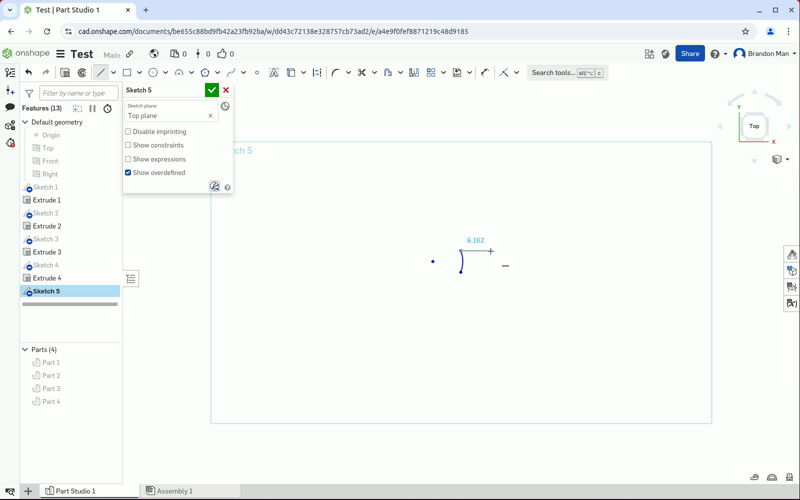
mouse_move(460, 272)
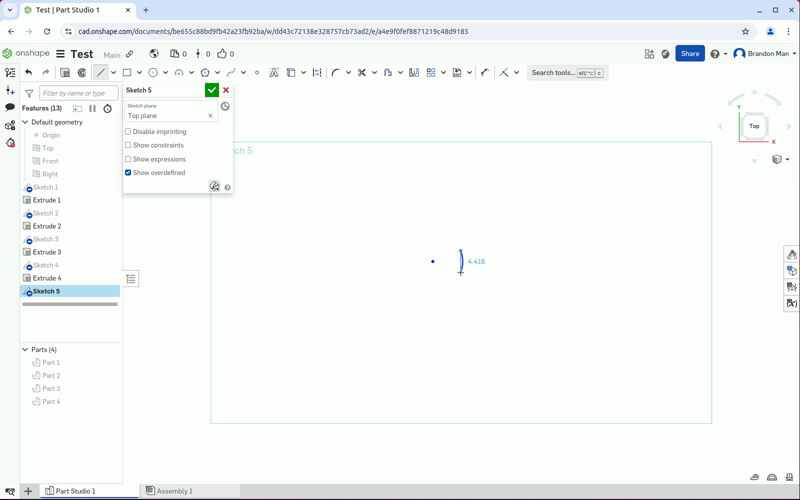
key_up(shift)
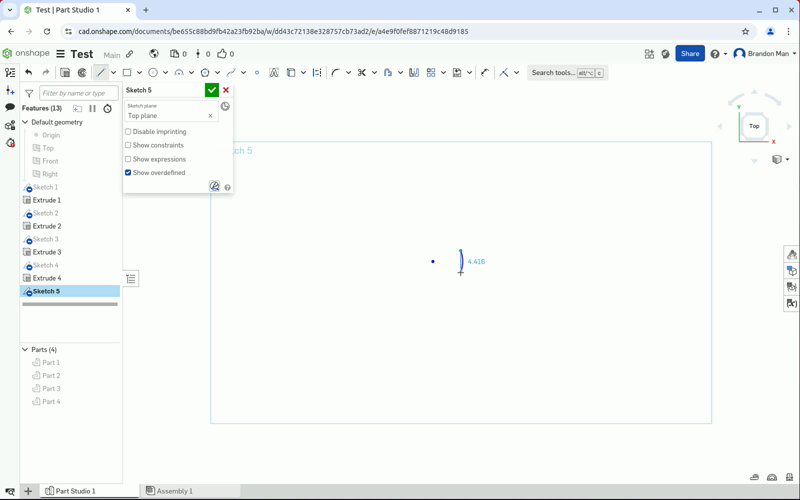
click(460, 272)
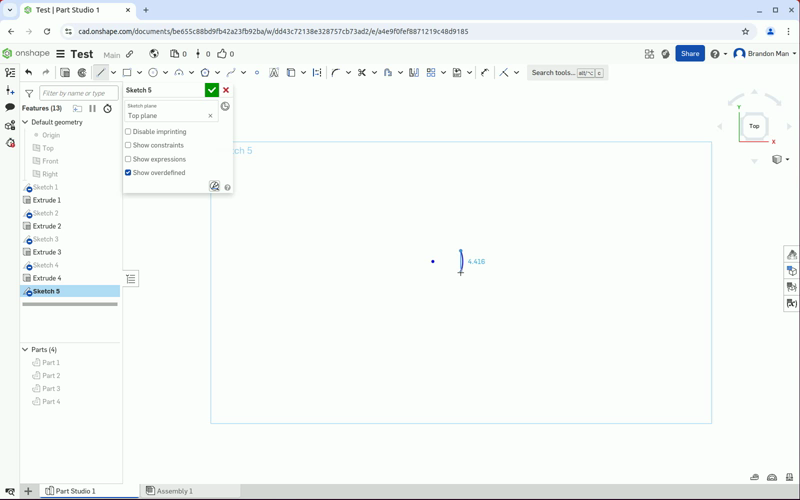
key(esc)
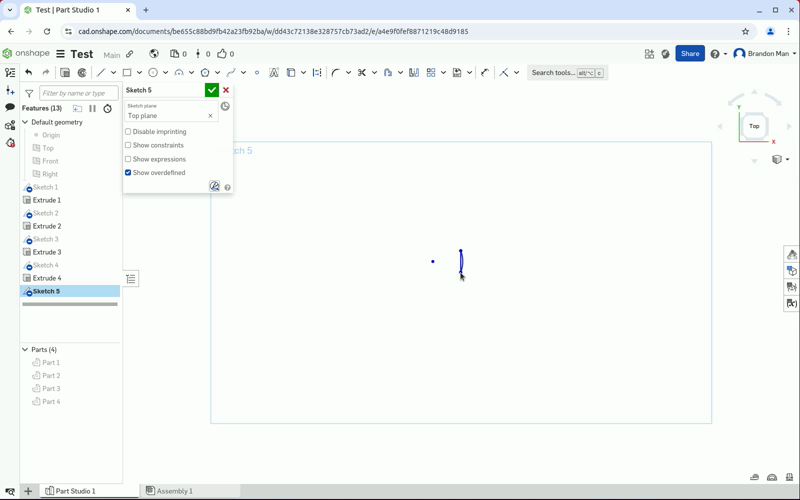
mouse_move(461, 261)
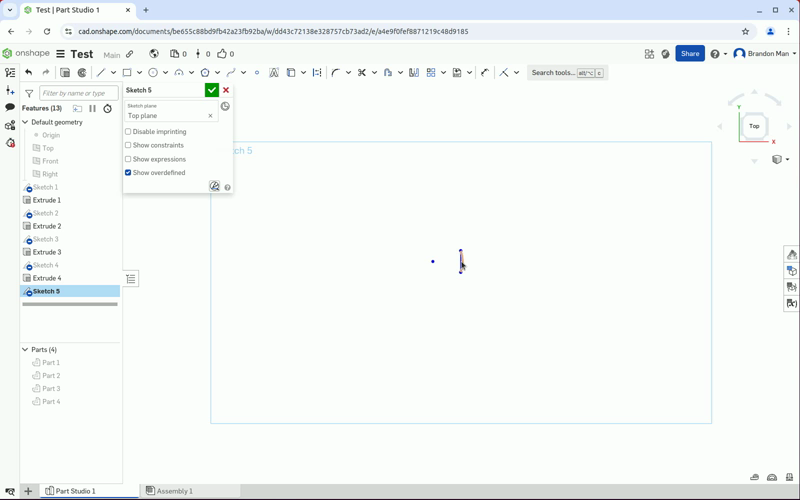
scroll(6)
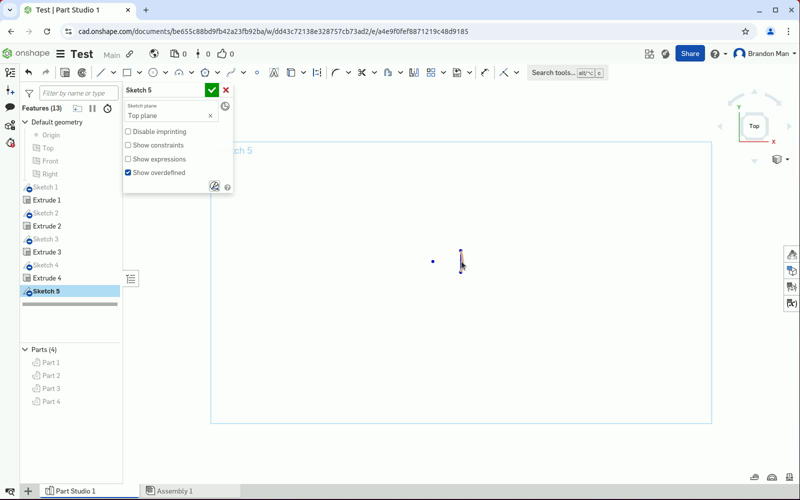
scroll(6)
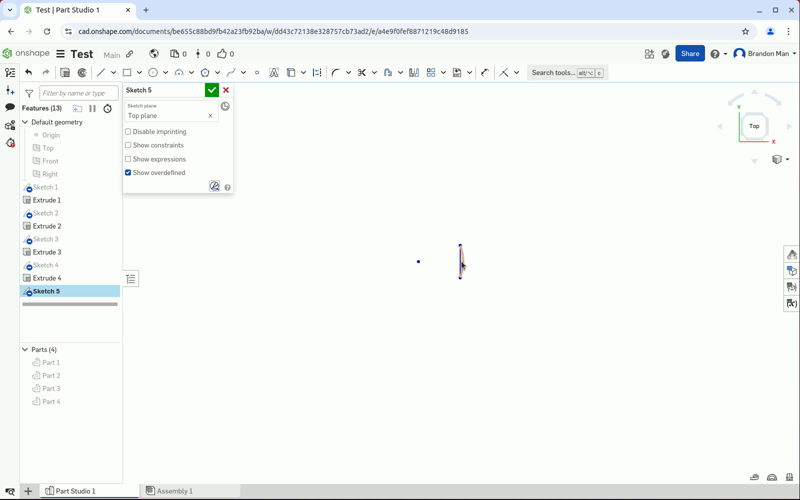
scroll(6)
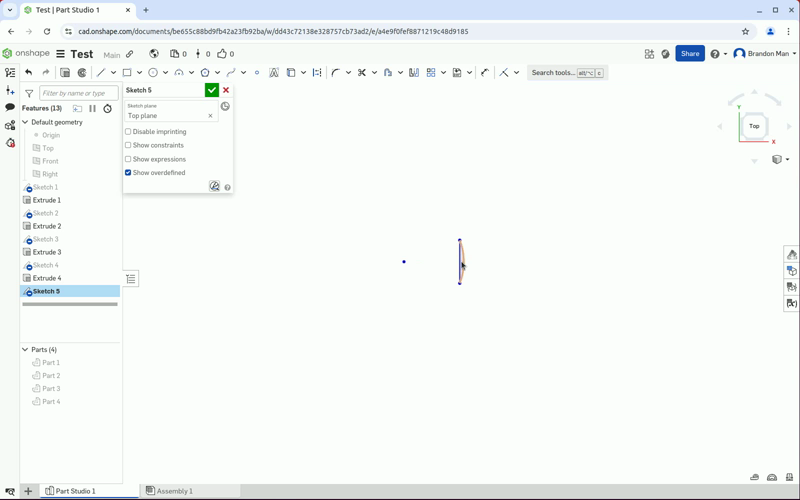
scroll(6)
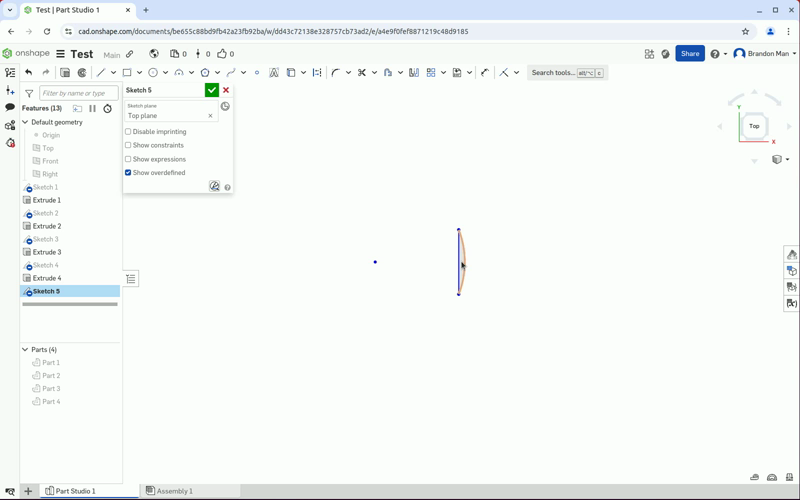
scroll(6)
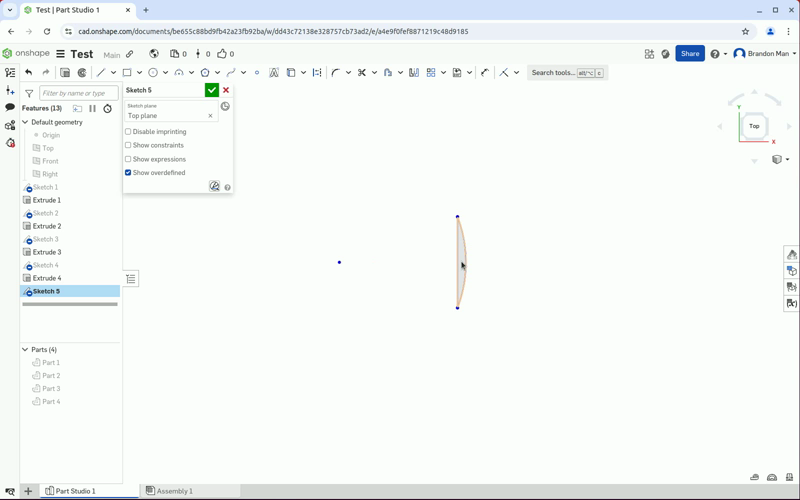
scroll(6)
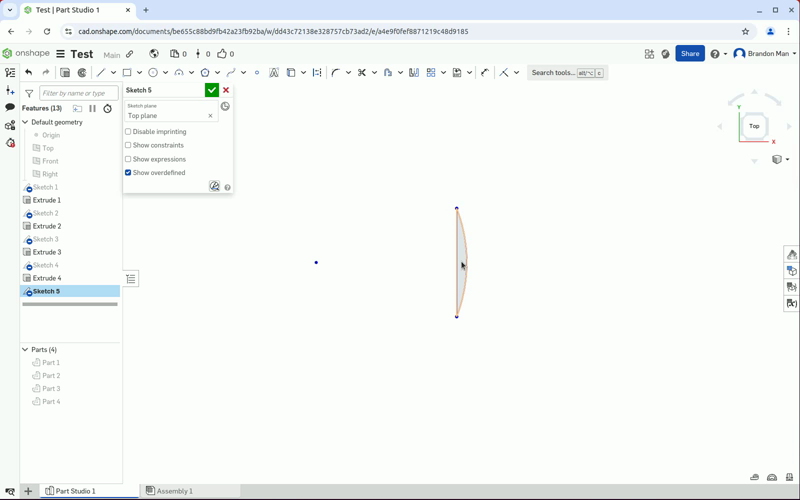
scroll(6)
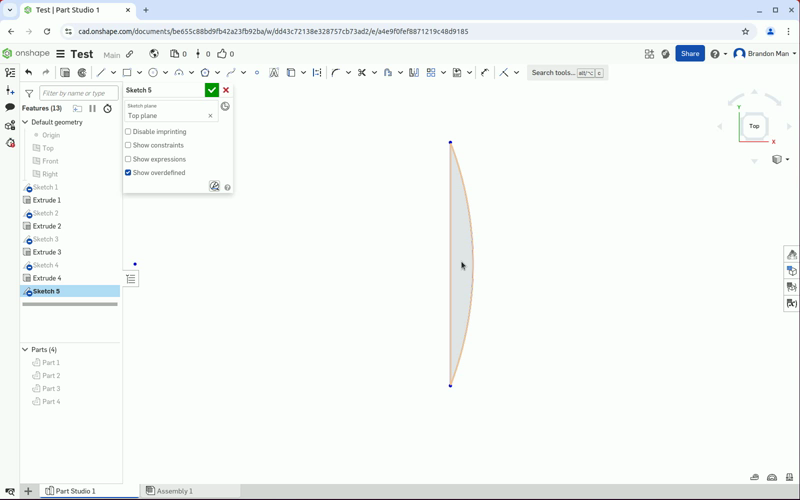
click(461, 261)
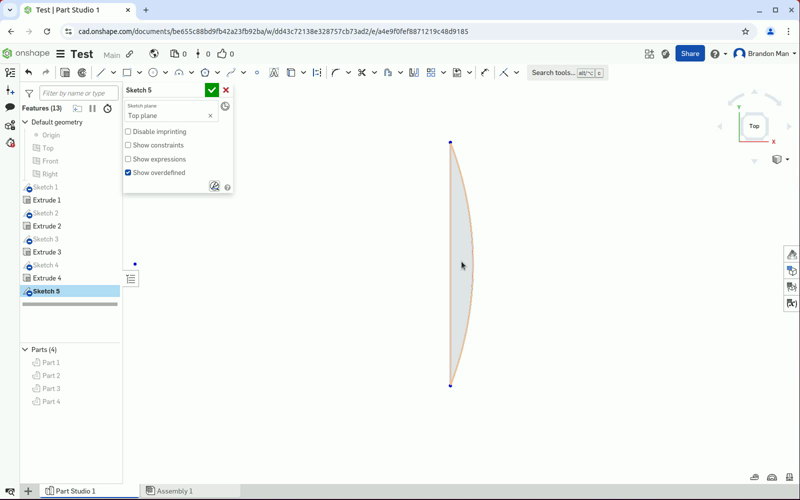
scroll(-6)
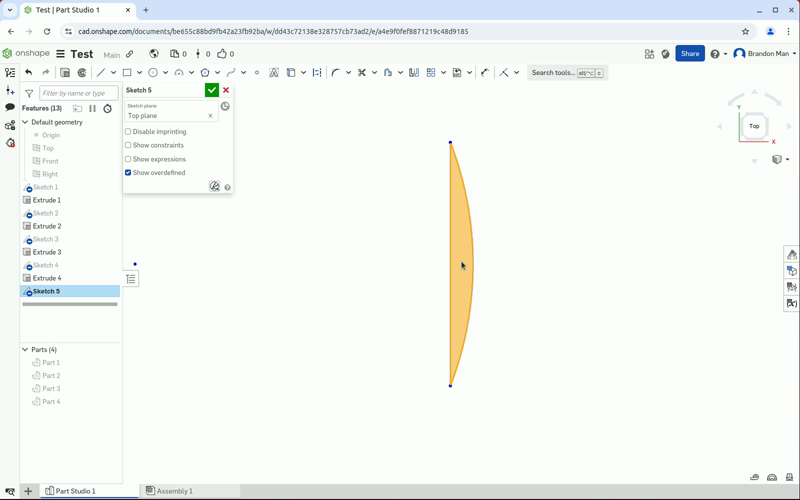
scroll(-6)
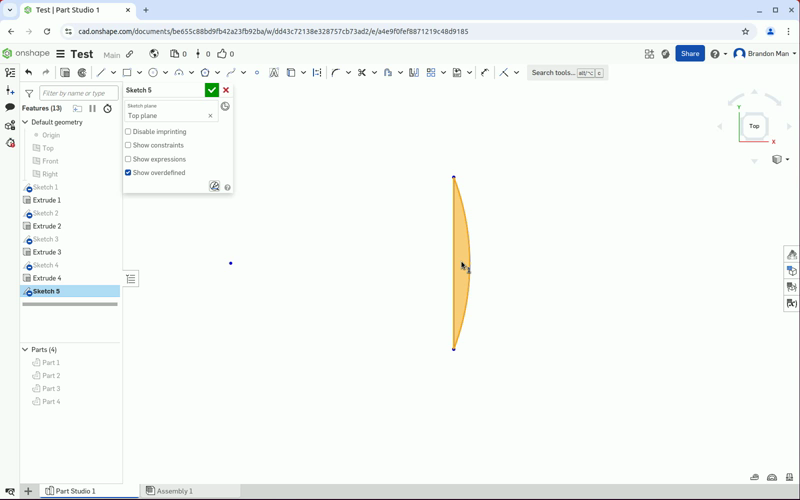
scroll(-6)
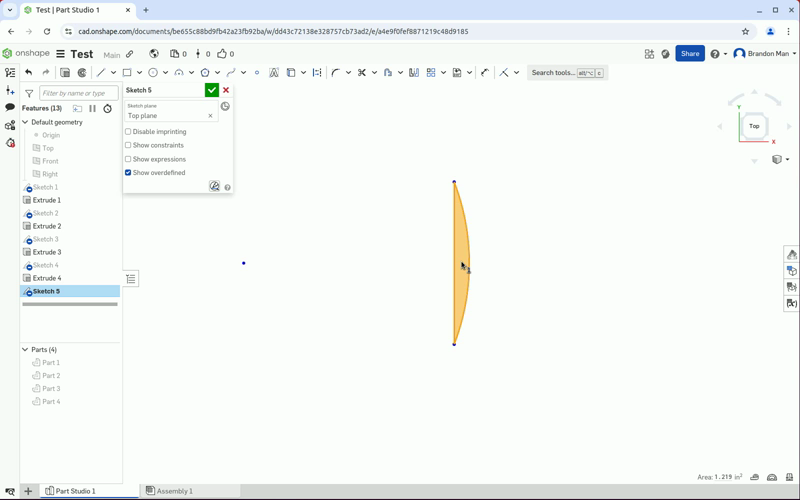
scroll(-6)
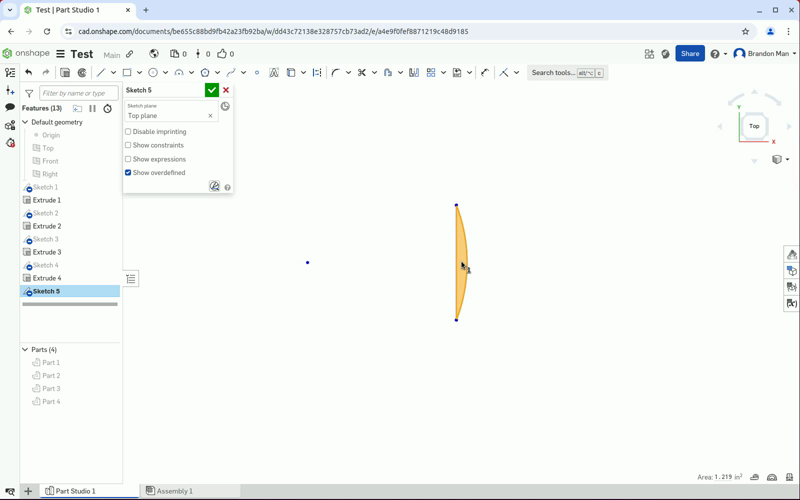
scroll(-6)
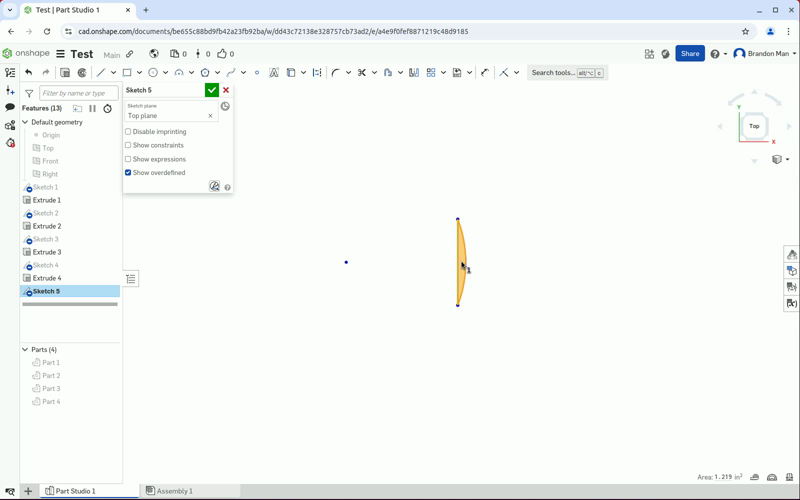
scroll(-6)
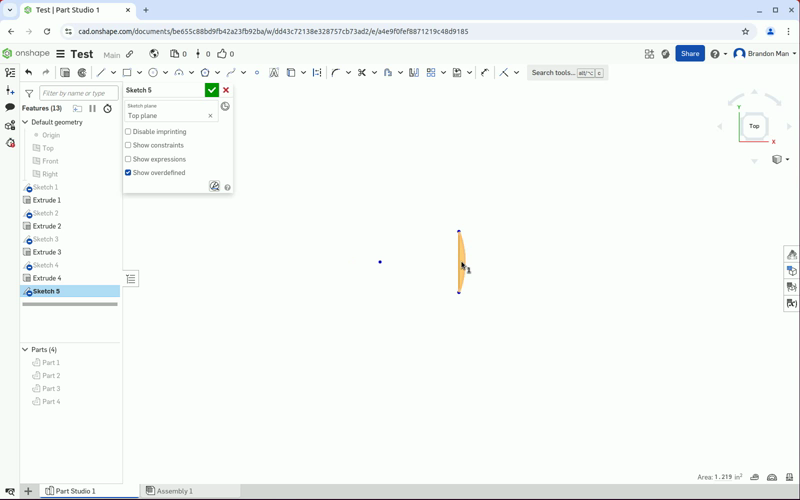
scroll(-6)
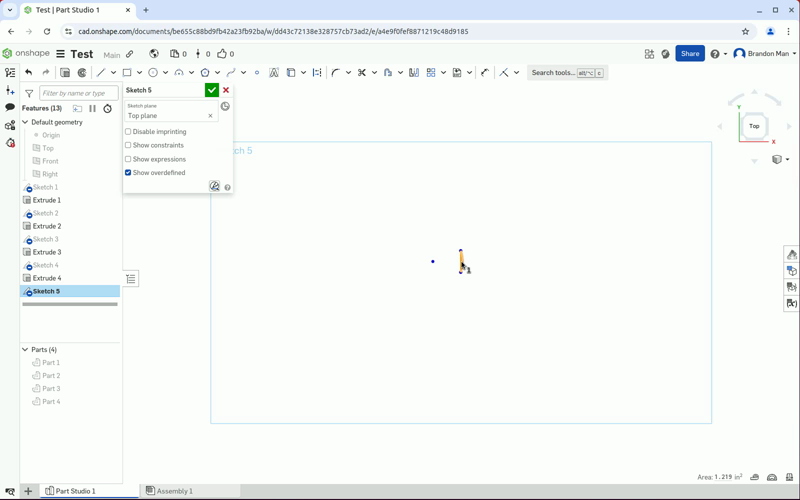
mouse_move(73, 352)
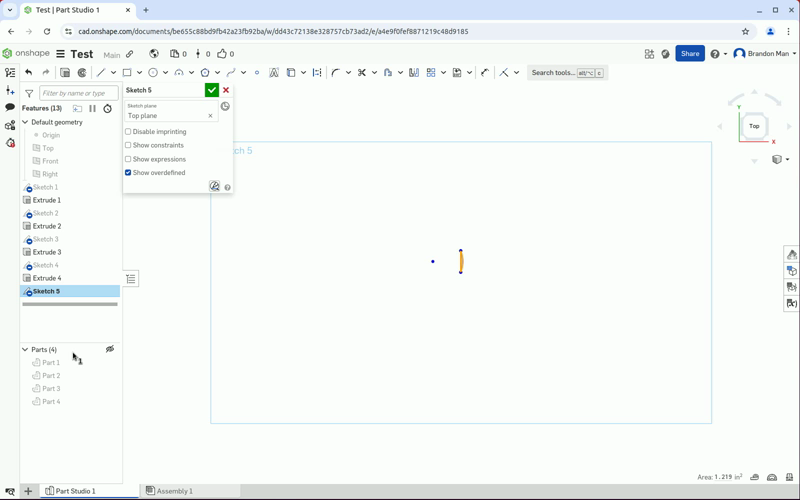
key(shift+y)
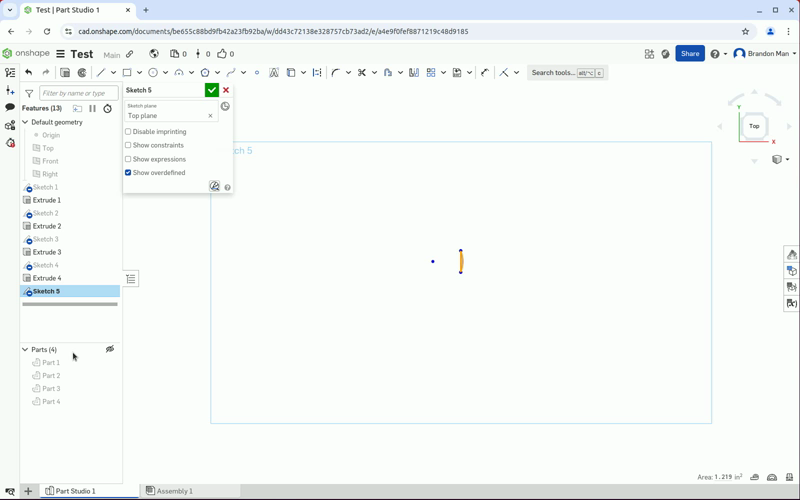
key(shift+e)
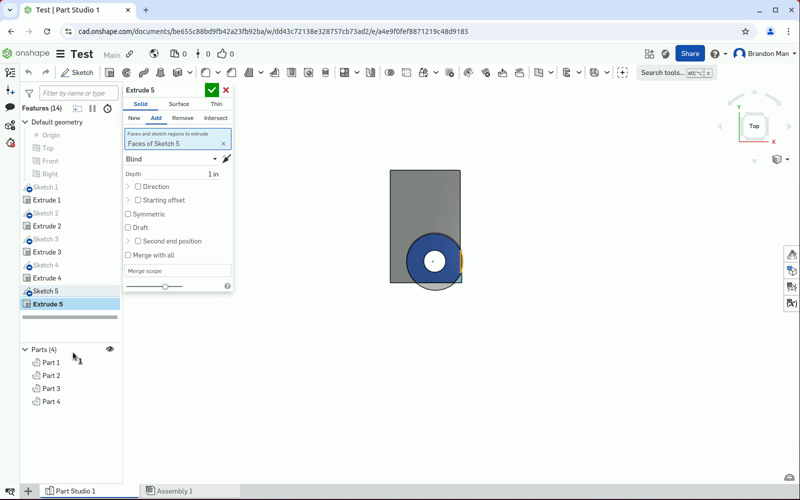
mouse_move(143, 106)
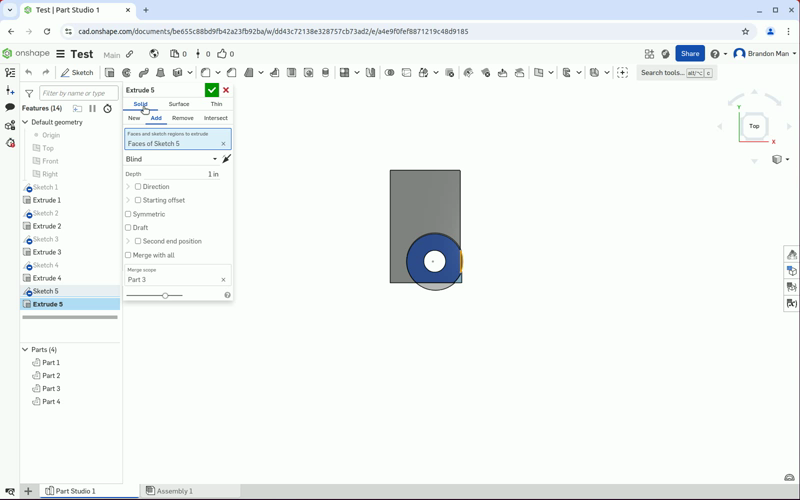
click(143, 106)
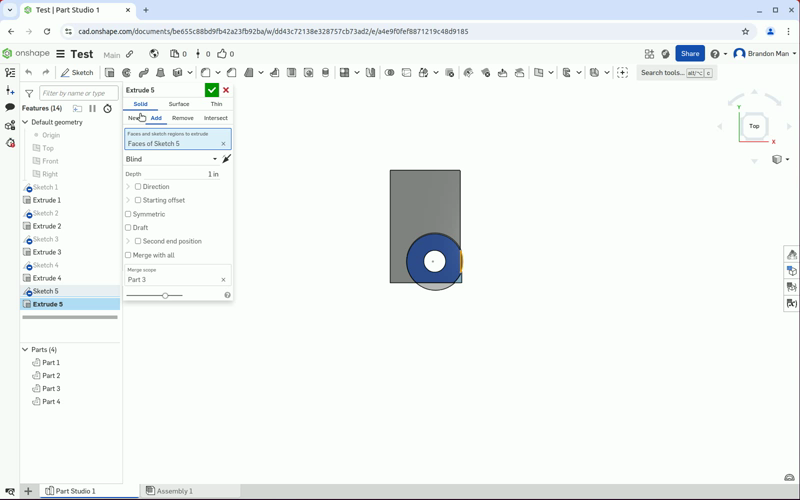
mouse_move(137, 120)
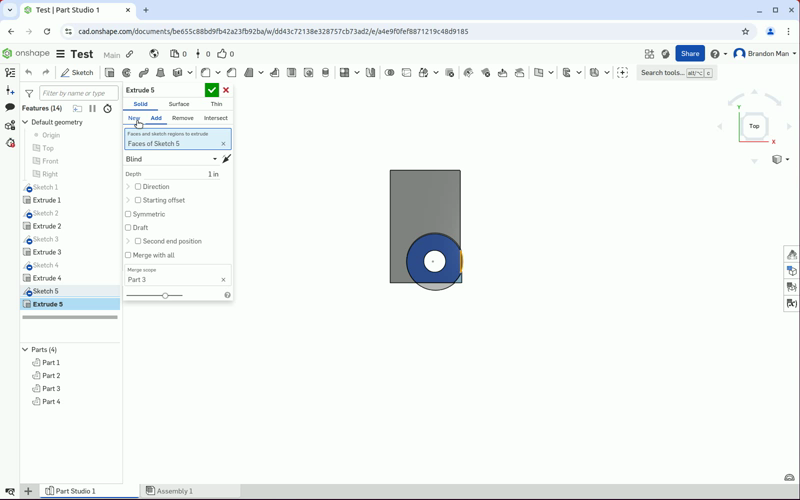
click(137, 120)
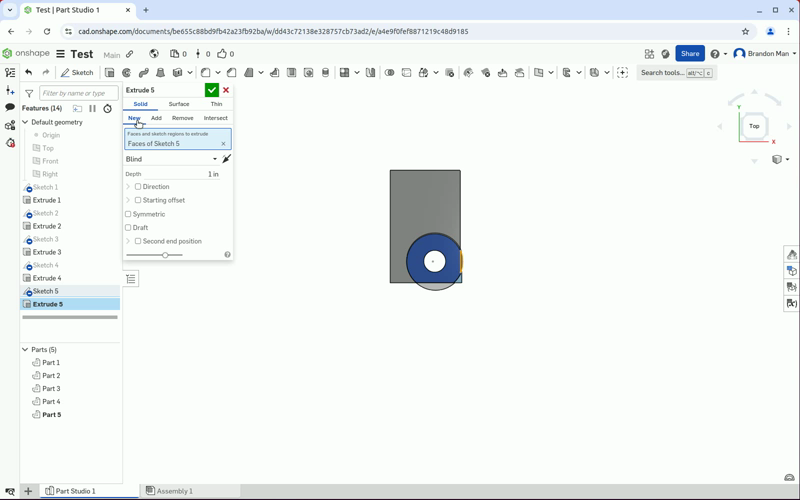
key(tab, 4)
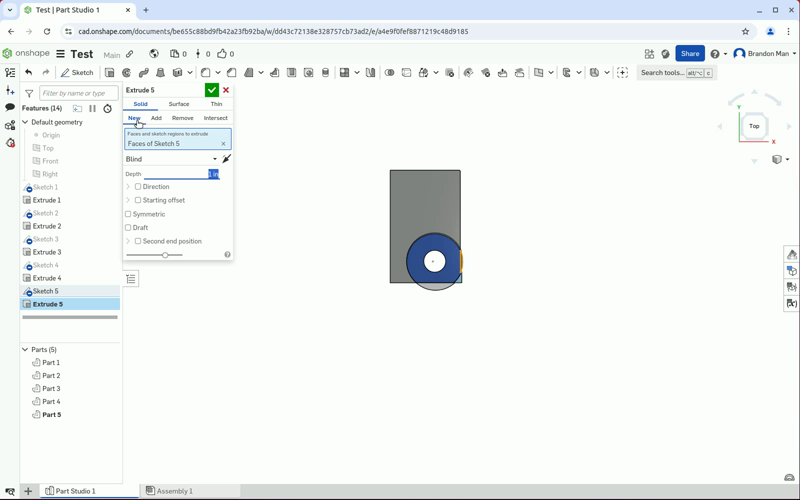
text(2.648)
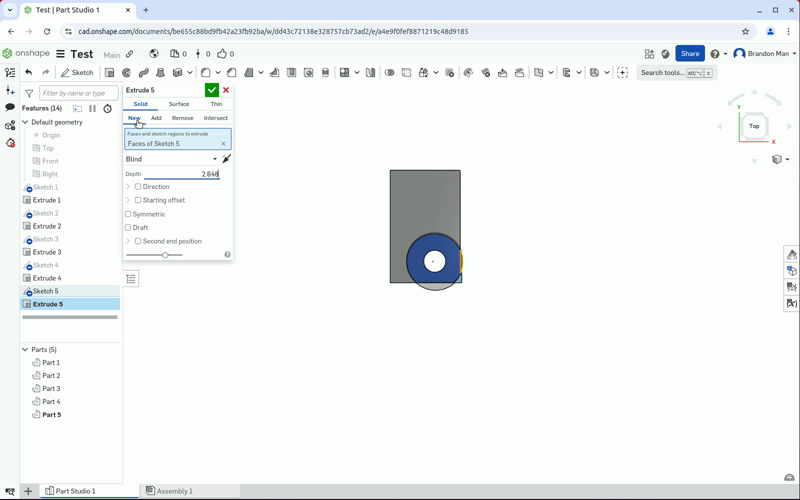
key(enter)
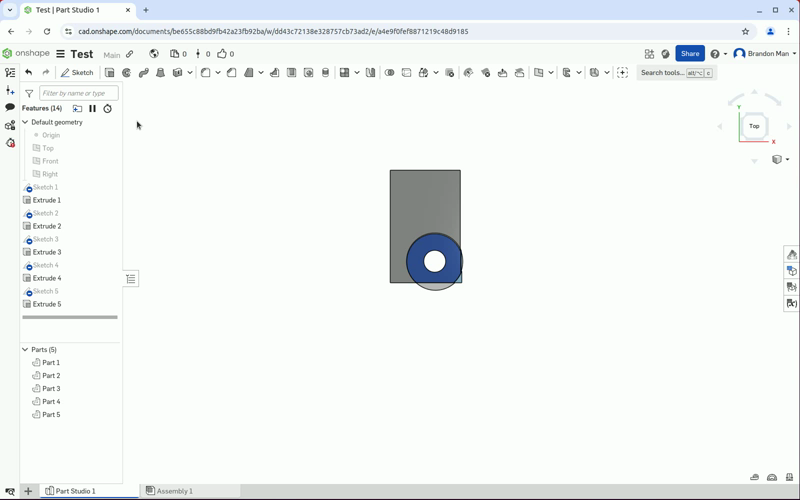
key(shift+h)
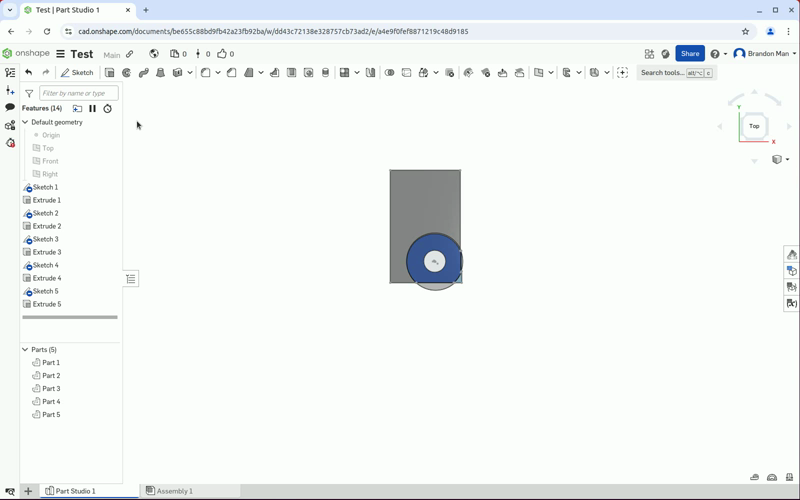
key(shift+h)
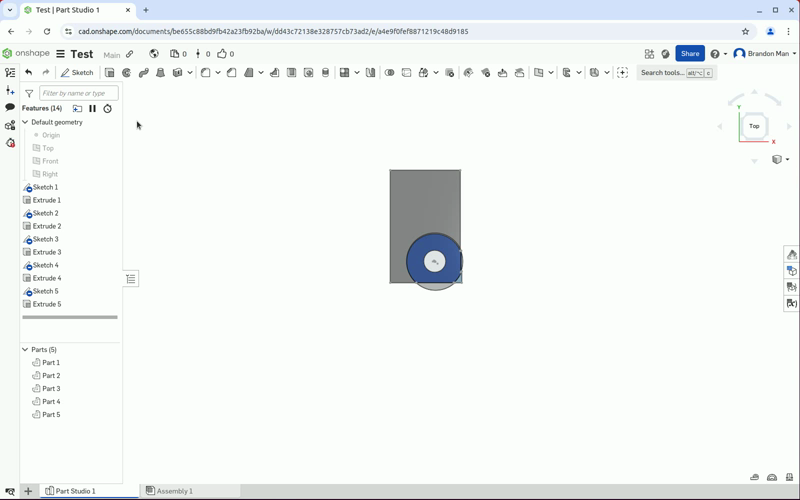
key(shift+7)
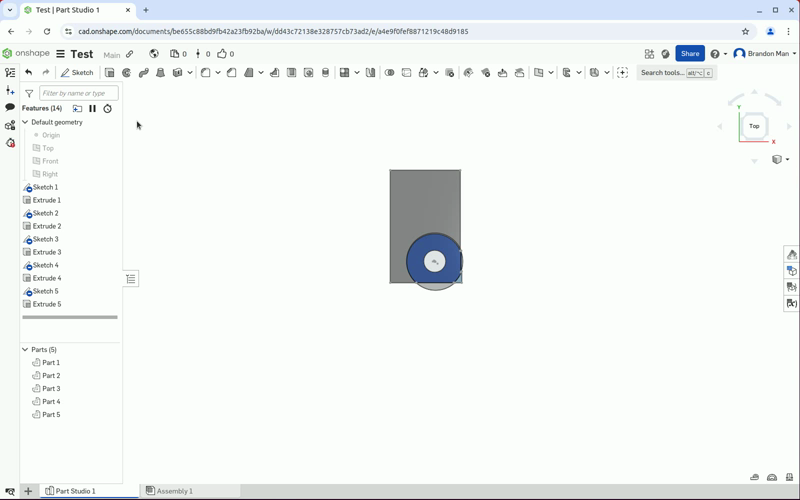
key(up, 3)
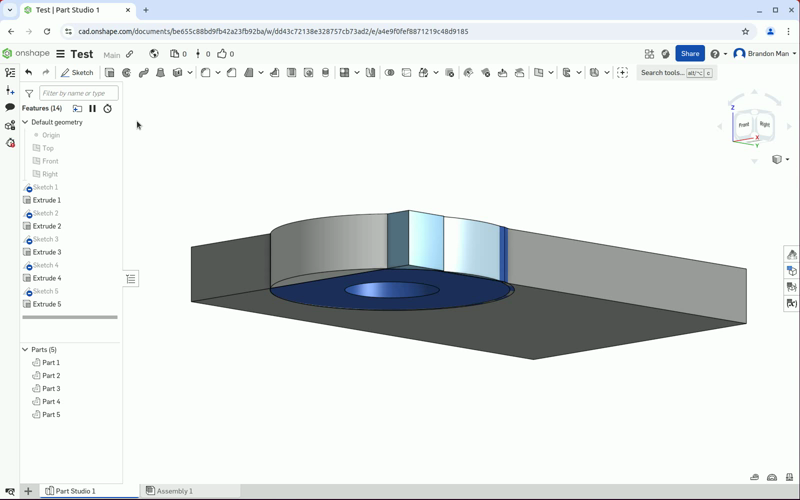
key(left, 3)
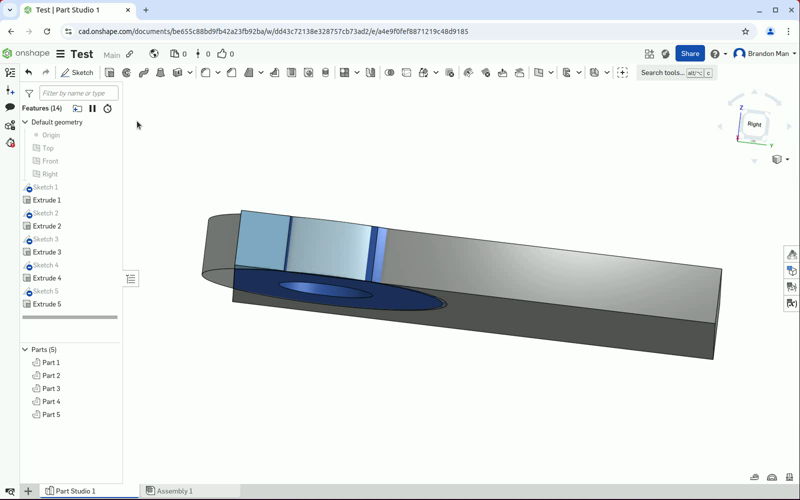
key(right, 3)
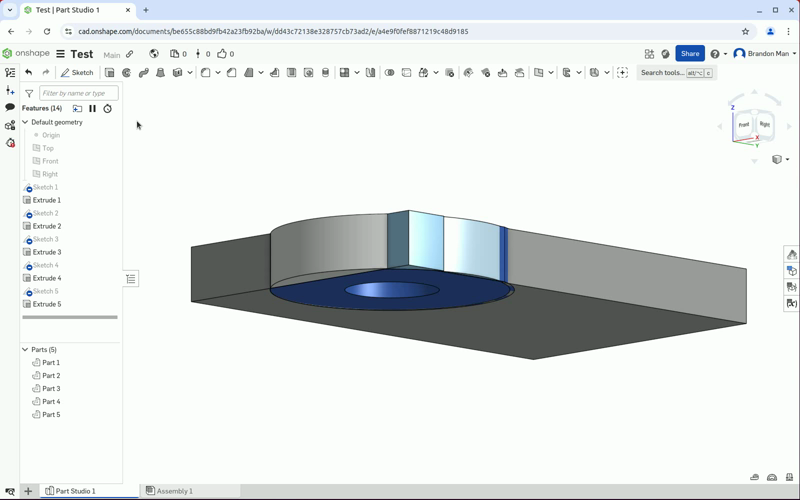
key(down, 3)
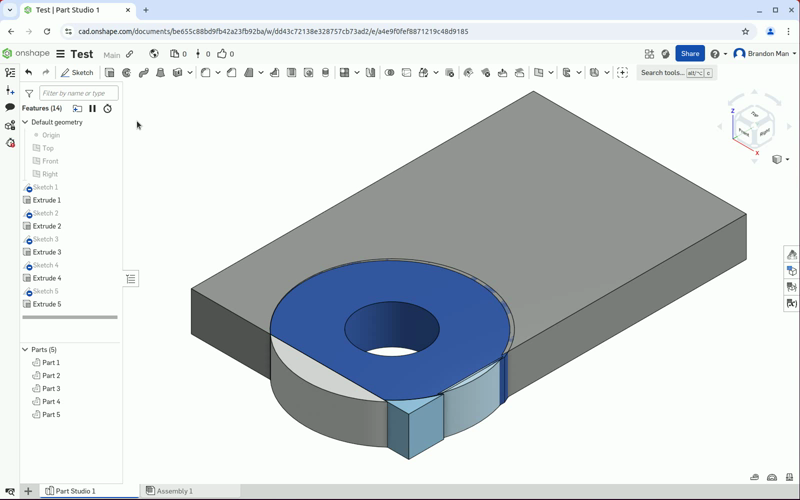
mouse_move(73, 189)
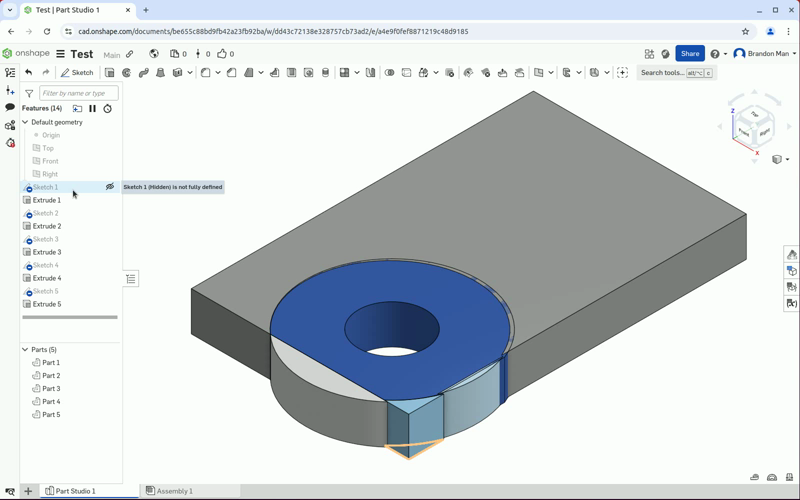
click(73, 189)